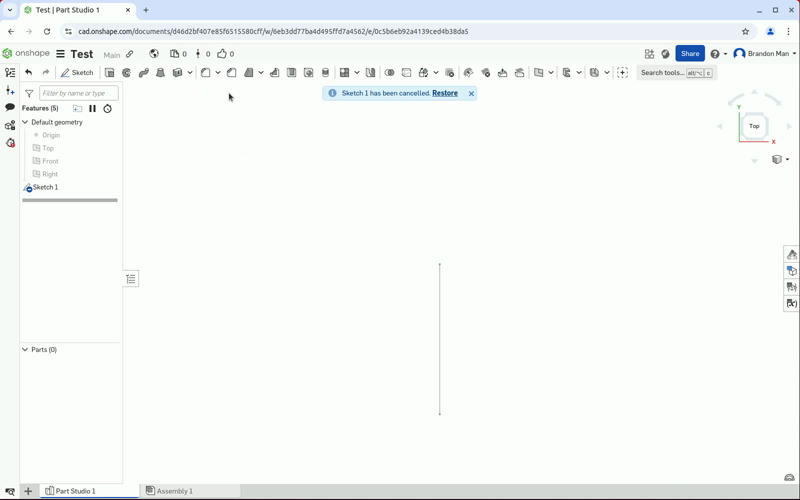
key(shift+h)
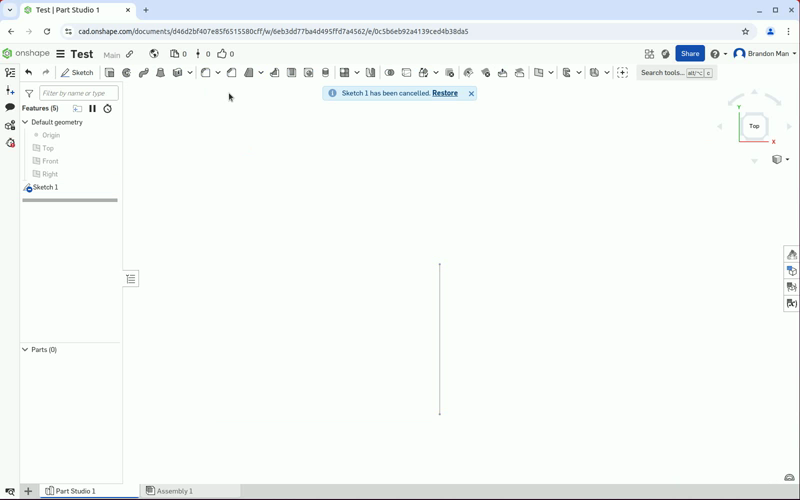
key(shift+s)
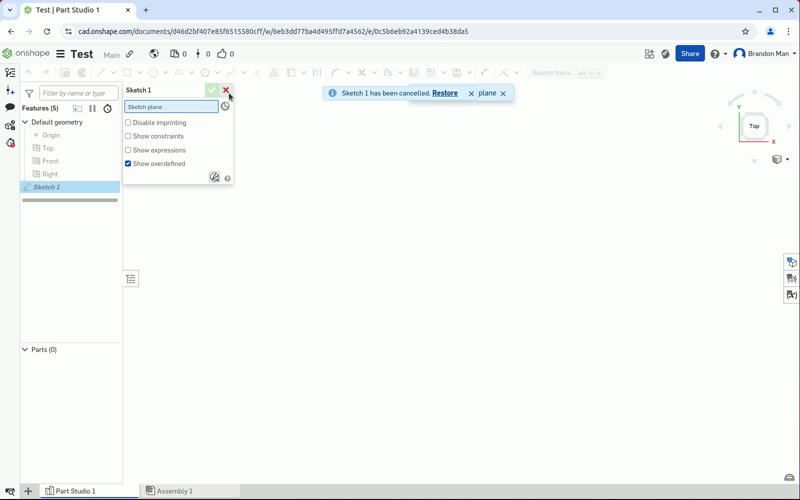
mouse_move(73, 150)
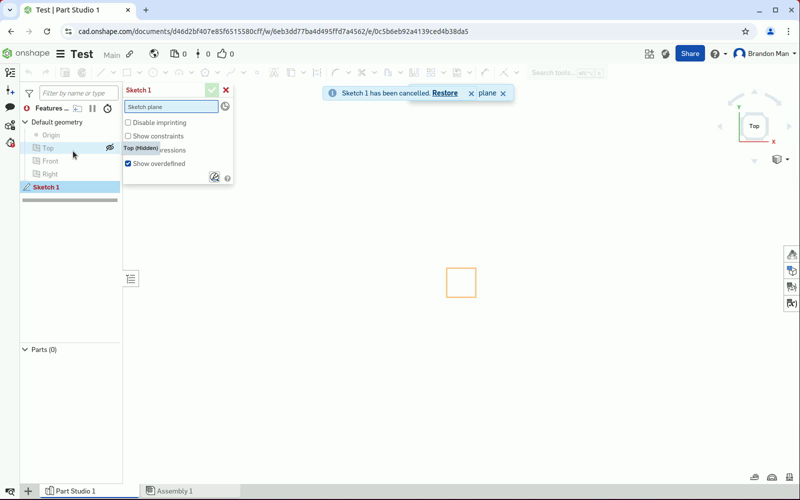
click(73, 150)
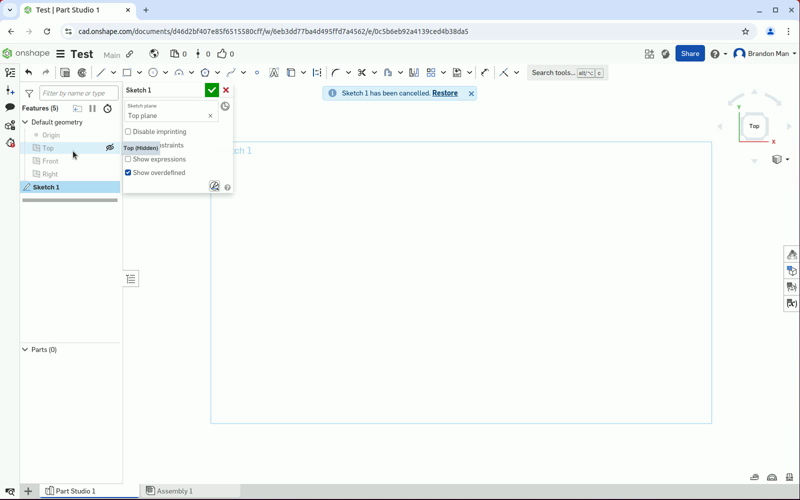
mouse_move(73, 352)
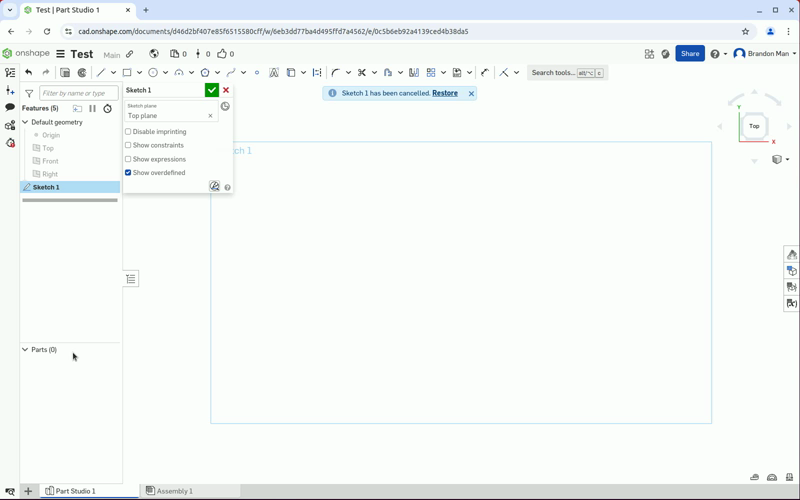
key(y)
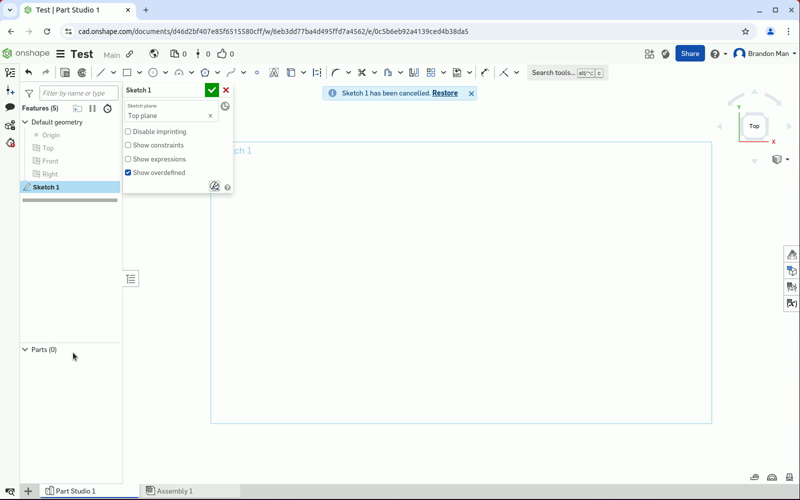
key(c)
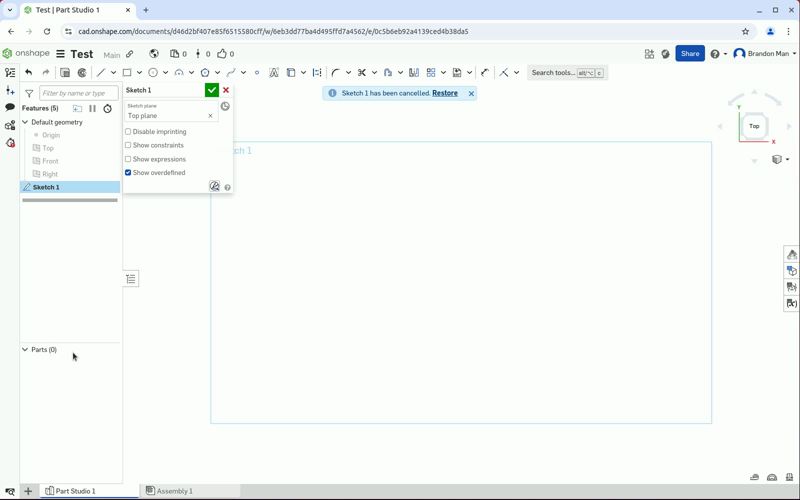
key_down(shift)
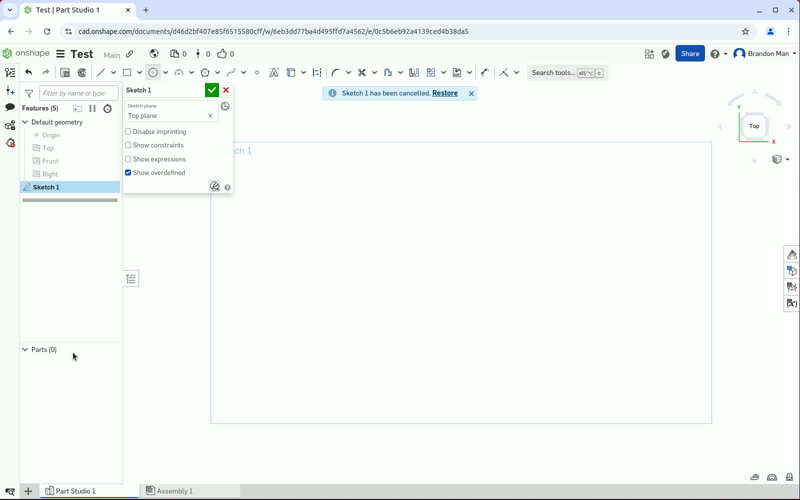
mouse_move(461, 282)
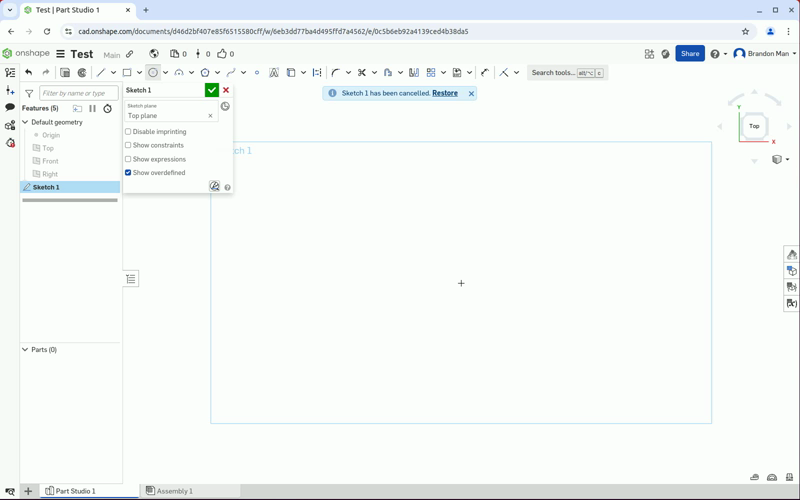
click(461, 282)
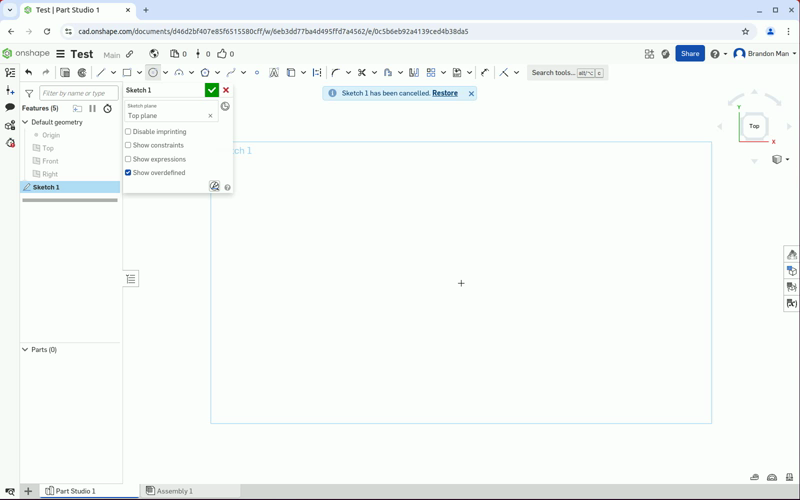
key_up(shift)
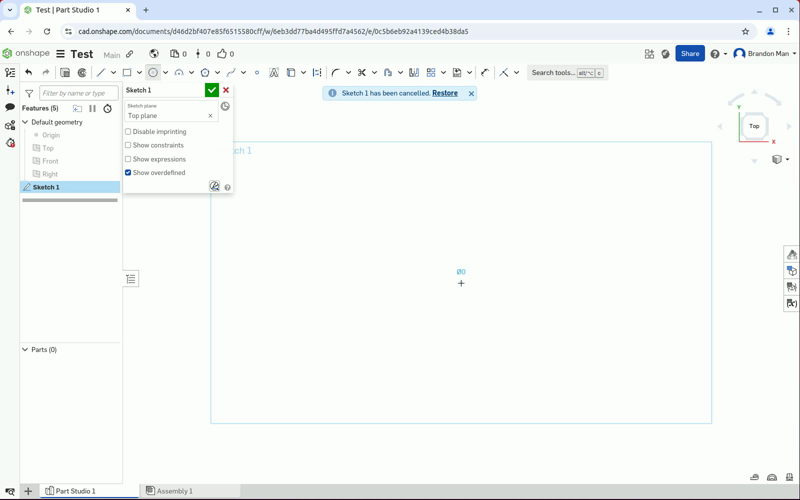
mouse_move(574, 282)
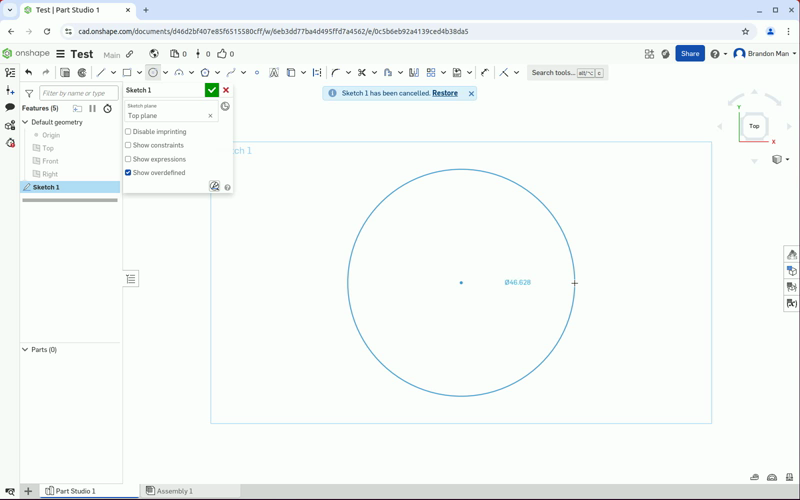
click(574, 282)
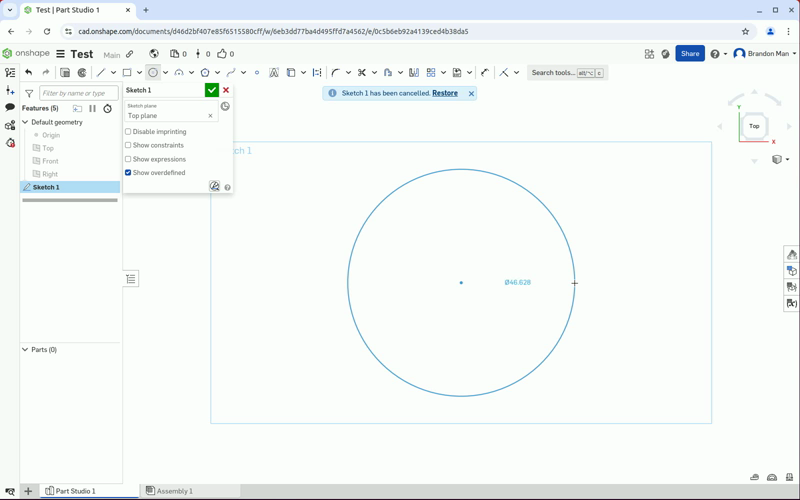
key(esc)
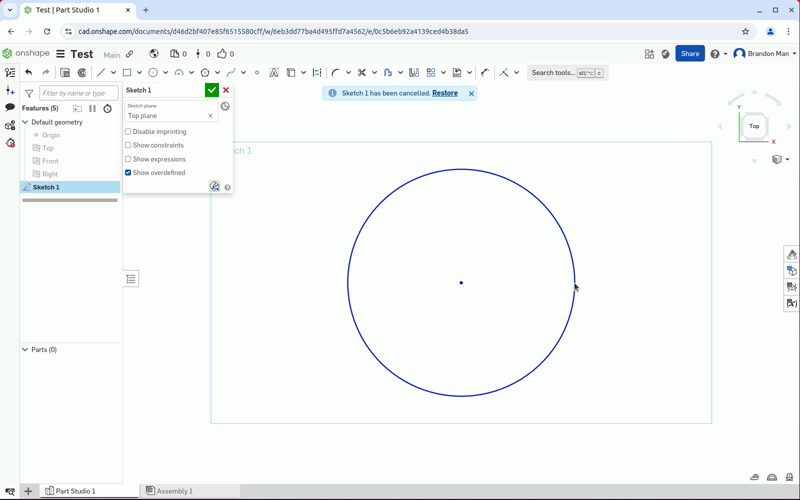
key(c)
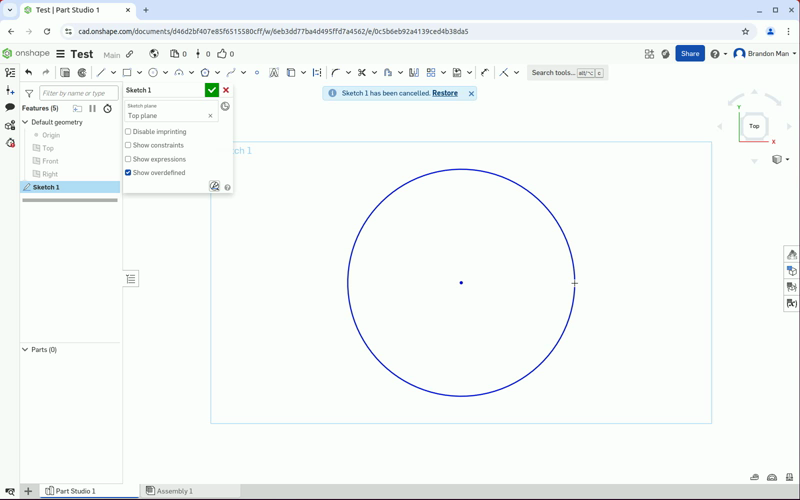
key_down(shift)
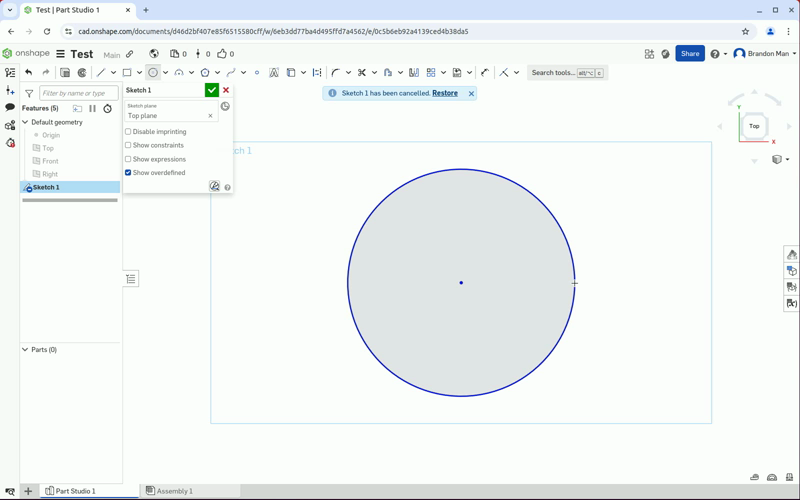
mouse_move(461, 282)
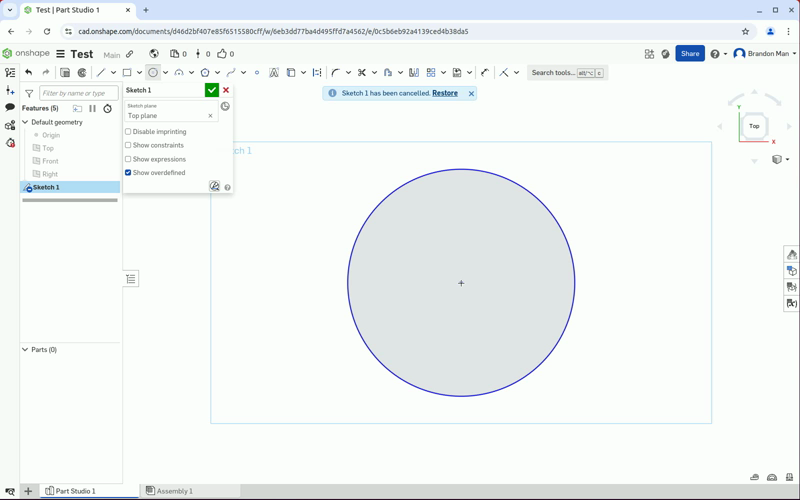
click(461, 282)
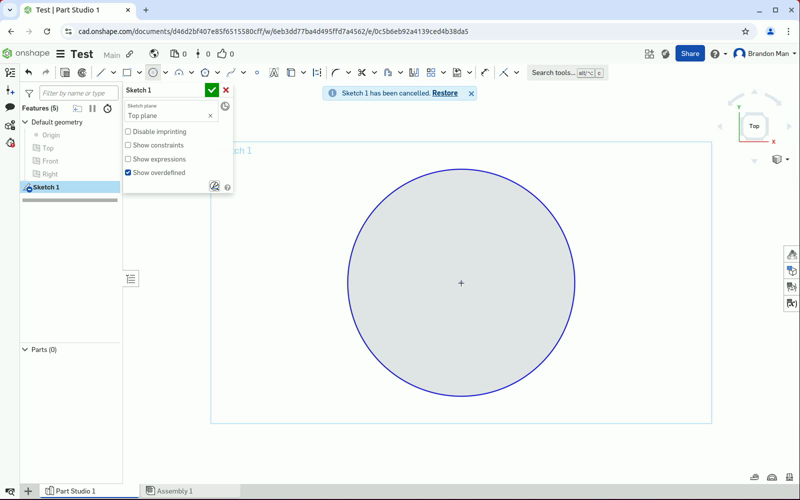
key_up(shift)
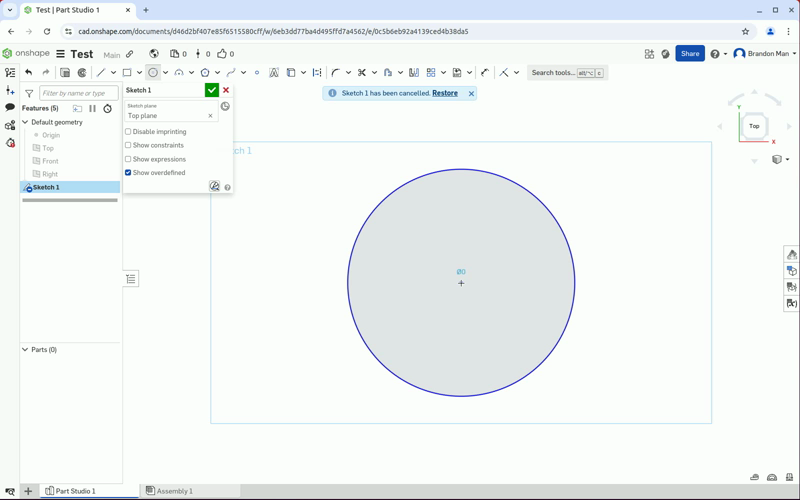
mouse_move(529, 282)
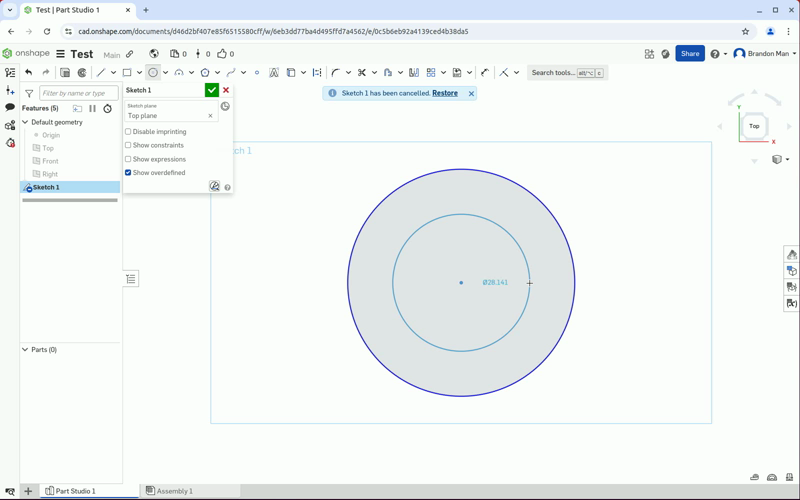
click(529, 282)
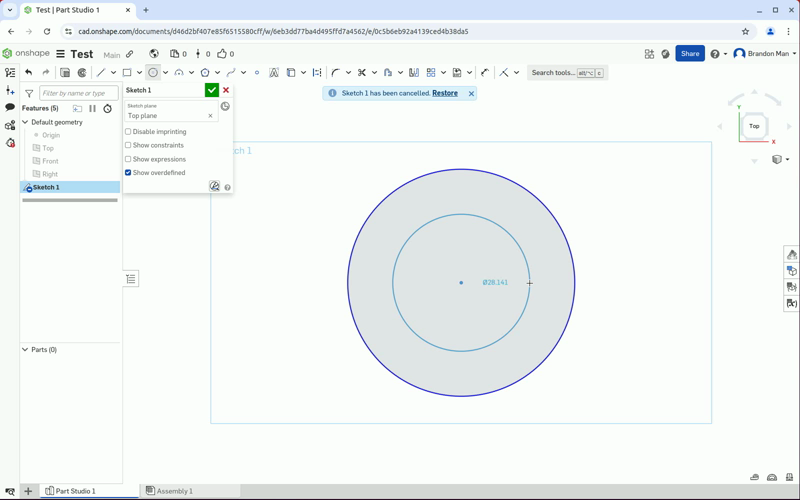
key(esc)
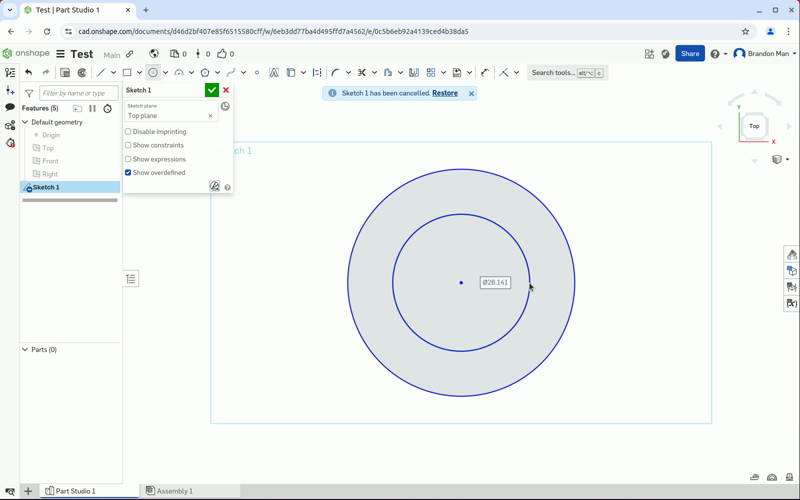
mouse_move(374, 280)
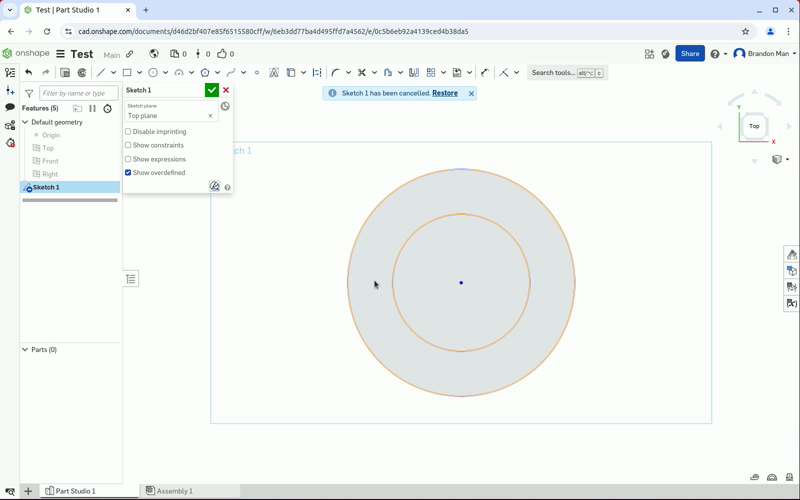
click(374, 280)
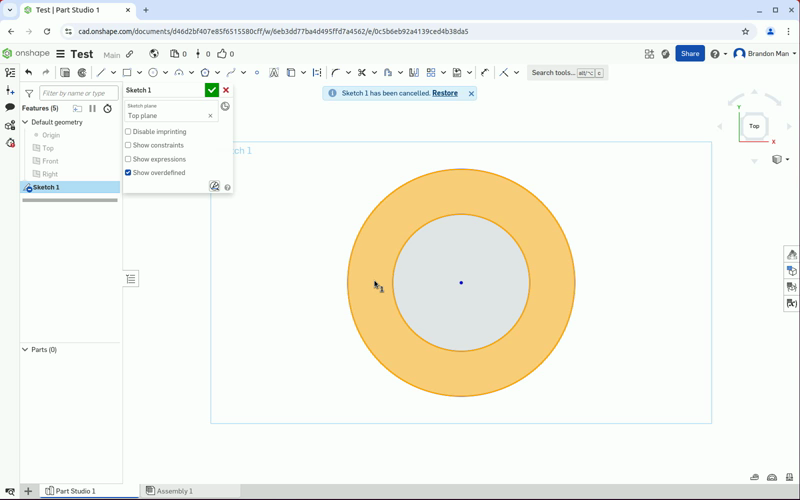
mouse_move(73, 352)
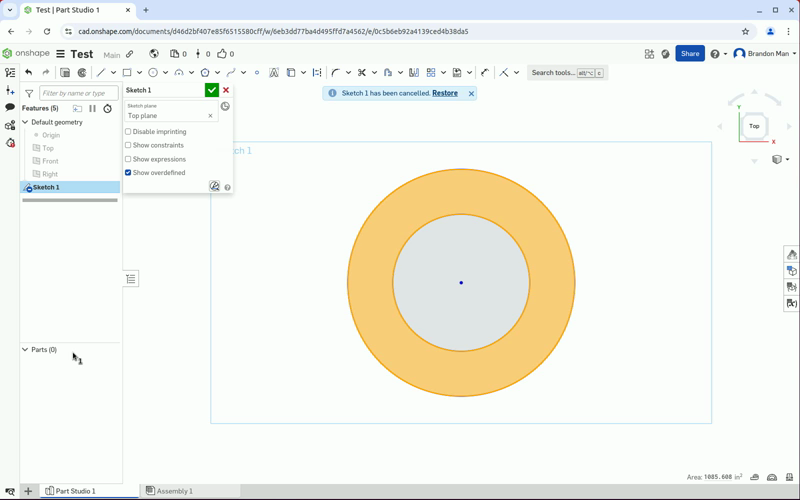
key(shift+y)
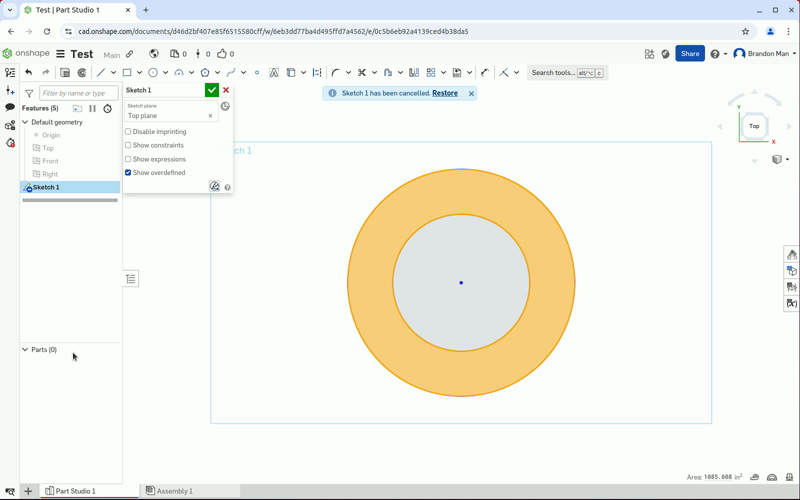
key(shift+e)
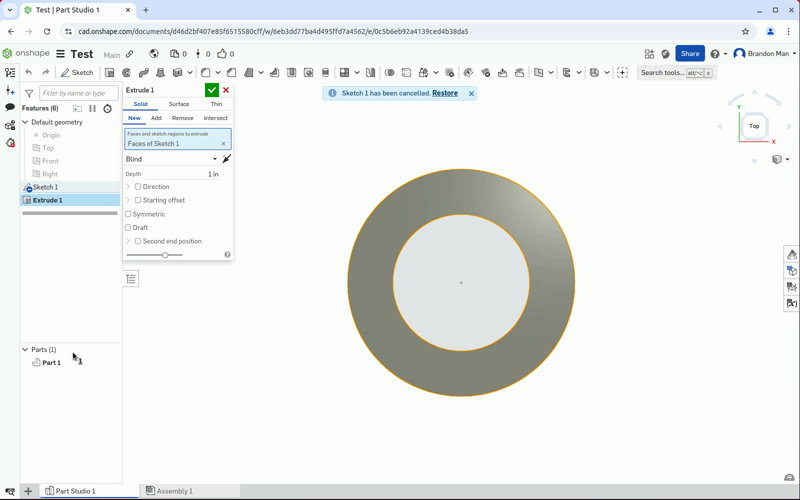
mouse_move(143, 106)
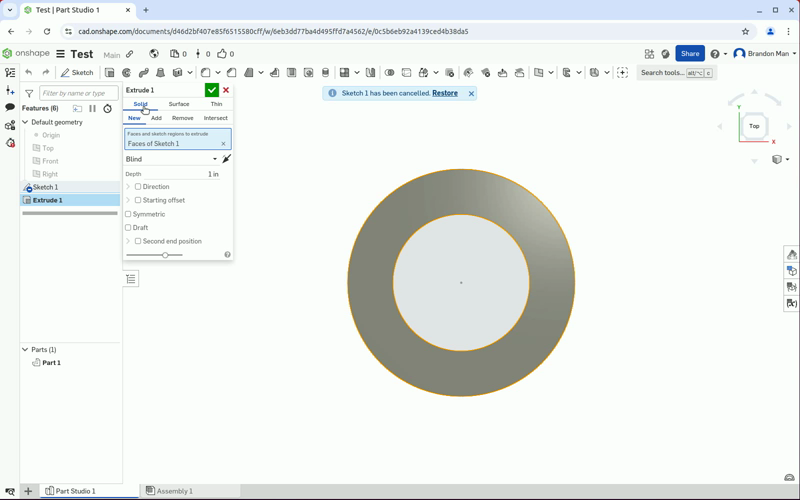
click(143, 106)
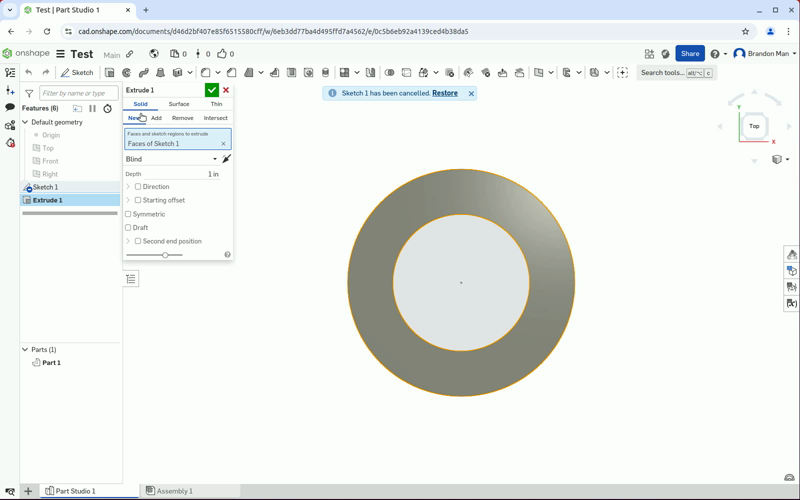
mouse_move(137, 120)
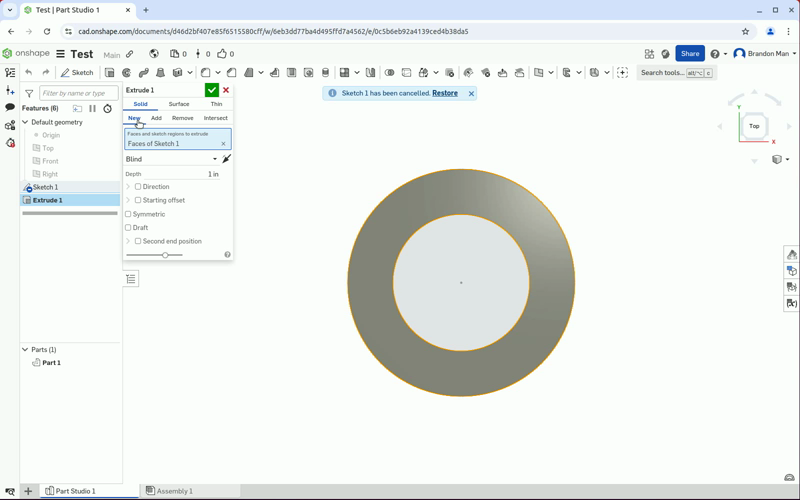
click(137, 120)
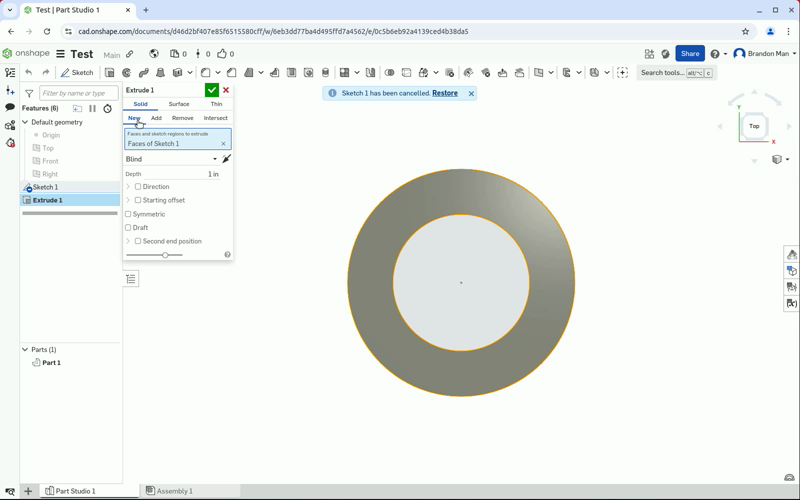
key(tab, 4)
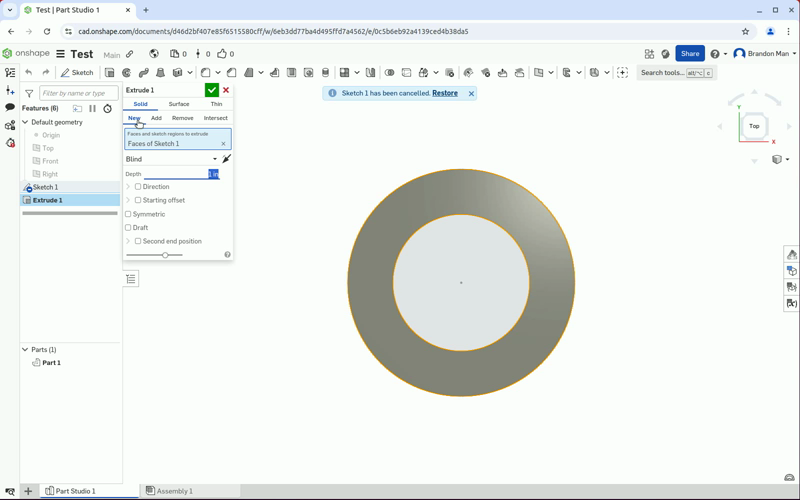
text(1.685)
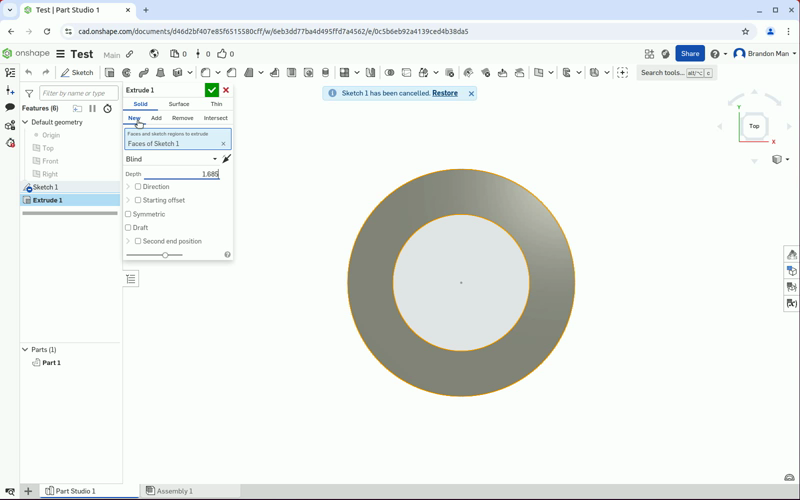
key(enter)
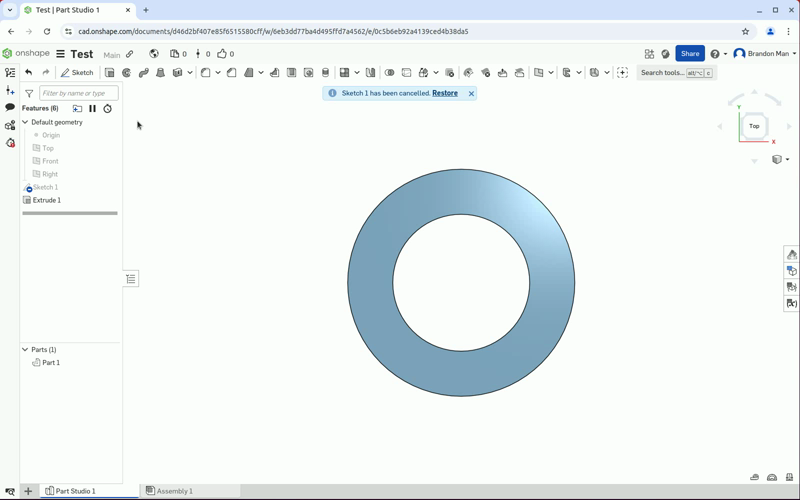
key(shift+h)
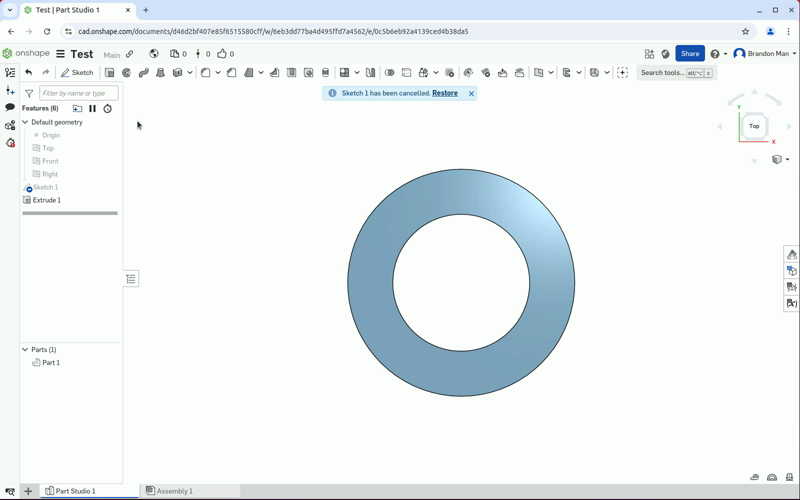
key(shift+h)
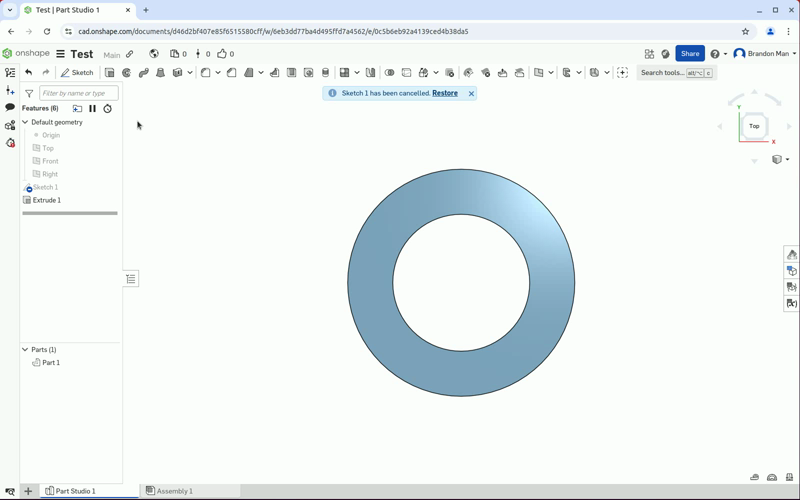
mouse_move(73, 189)
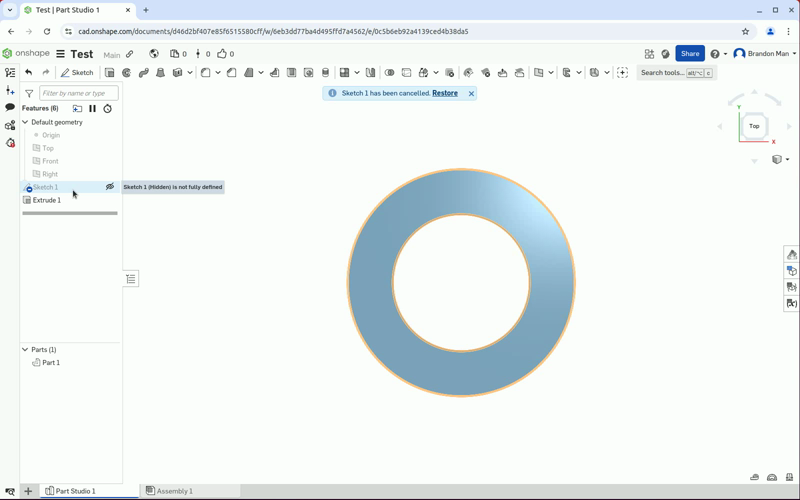
click(73, 189)
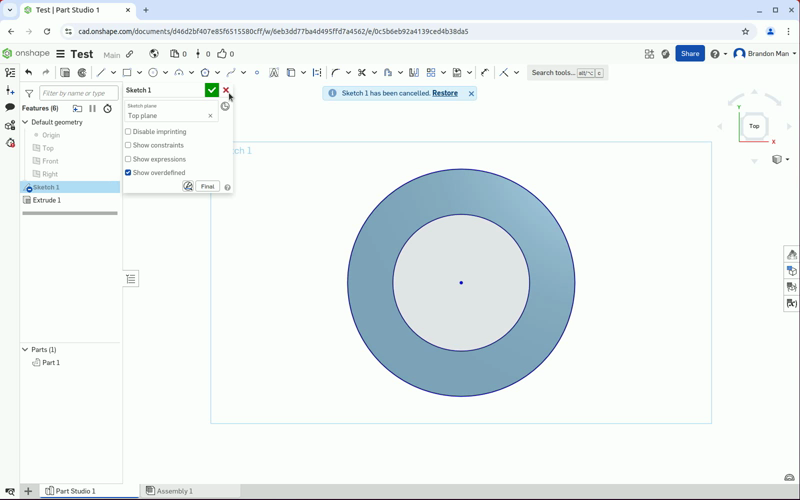
mouse_move(229, 92)
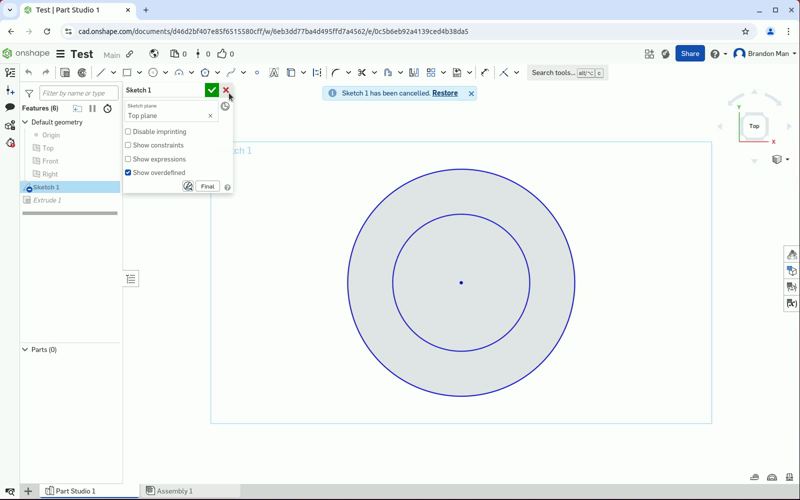
click(229, 92)
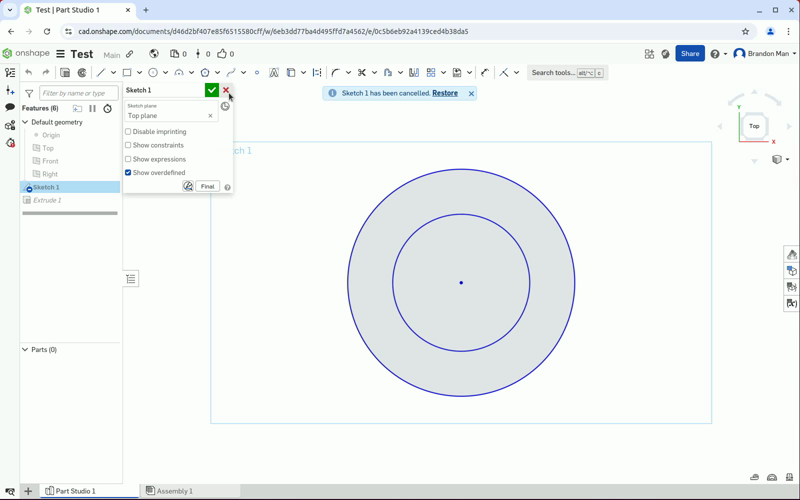
key(shift+s)
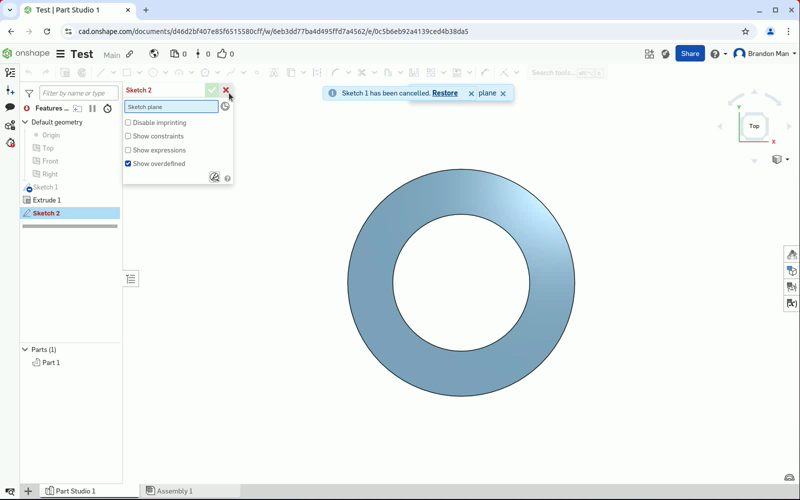
mouse_move(73, 150)
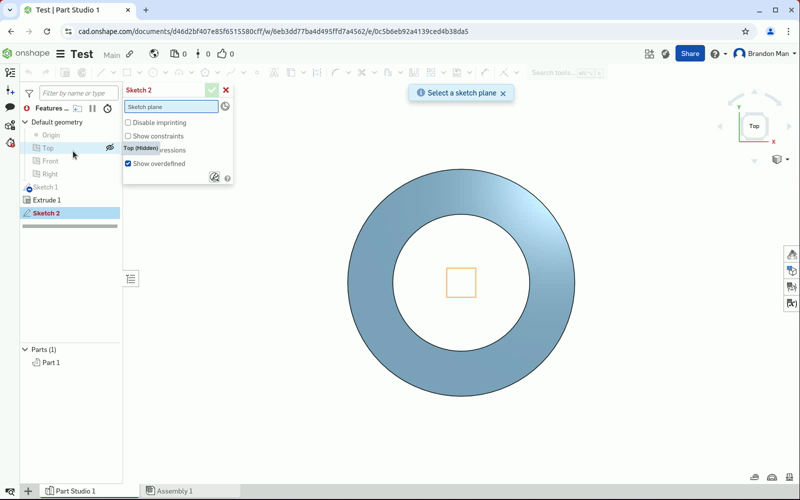
click(73, 150)
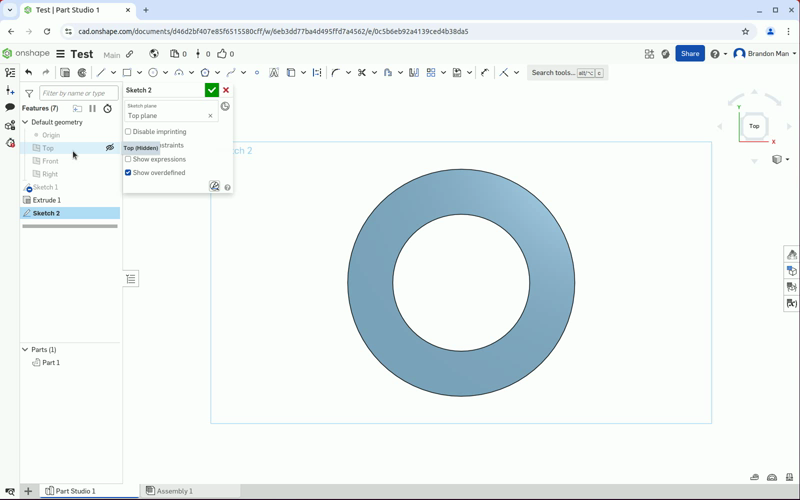
mouse_move(73, 352)
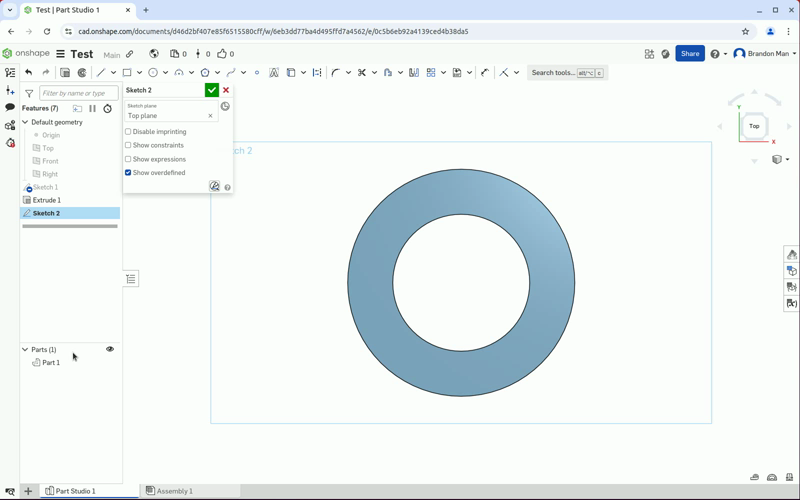
key(y)
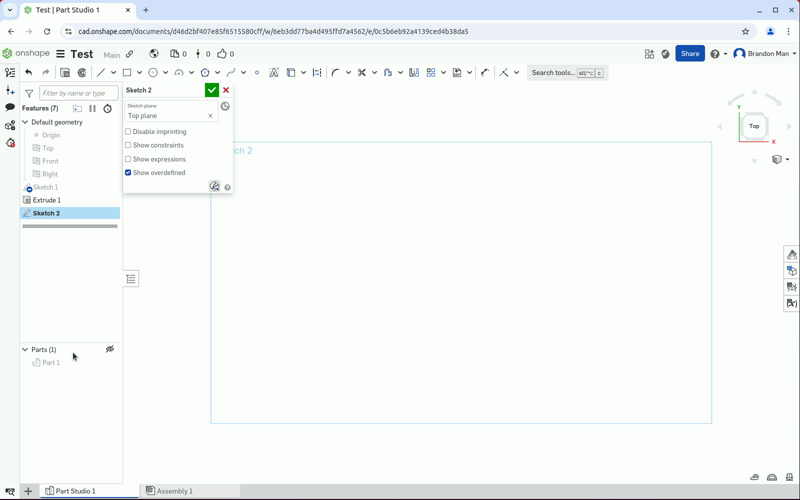
key(c)
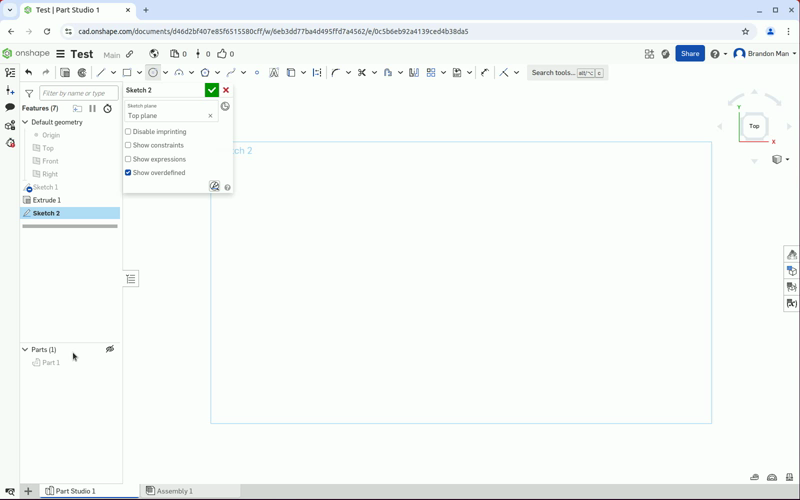
key_down(shift)
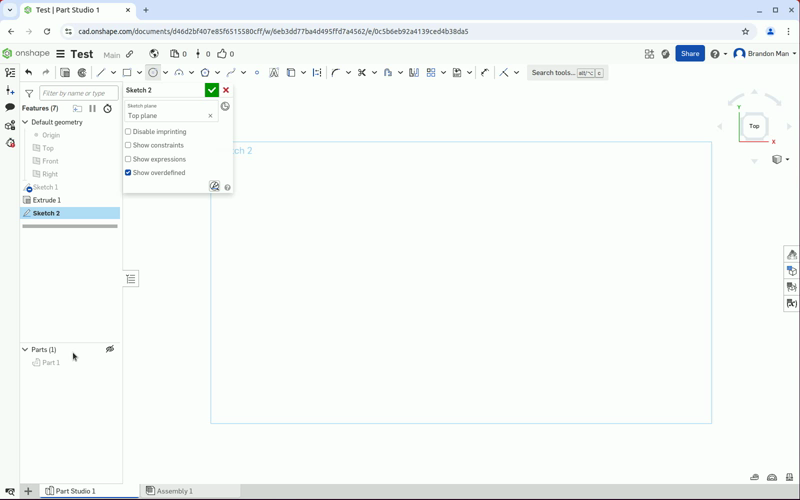
mouse_move(461, 282)
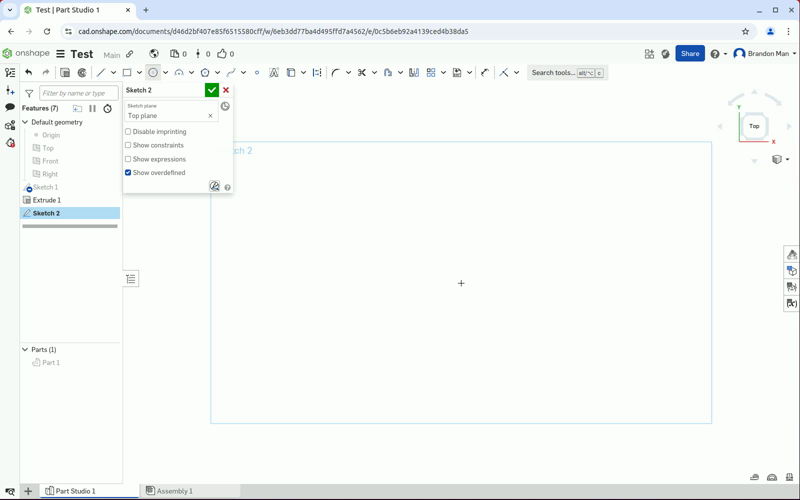
click(461, 282)
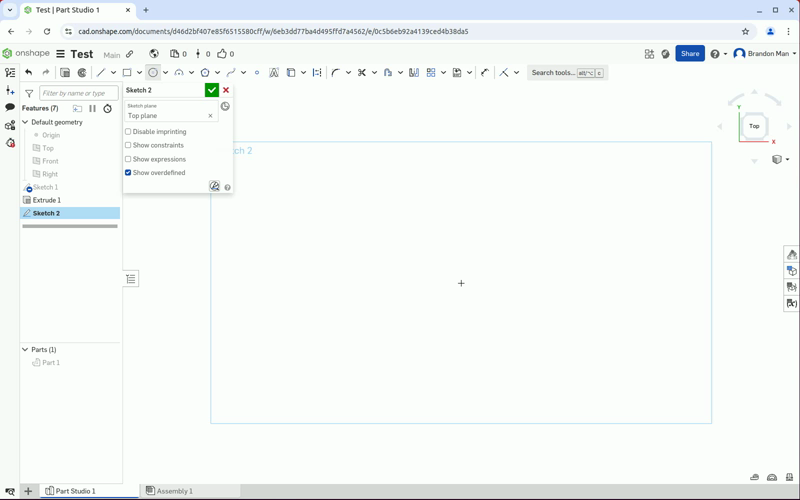
key_up(shift)
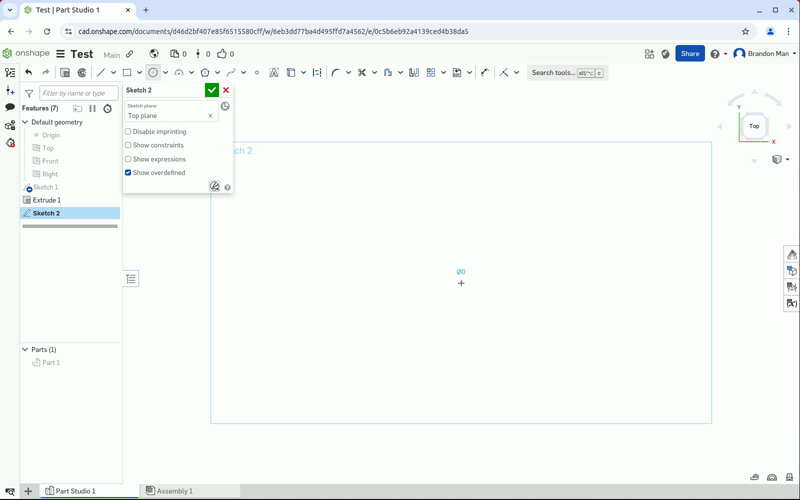
mouse_move(522, 282)
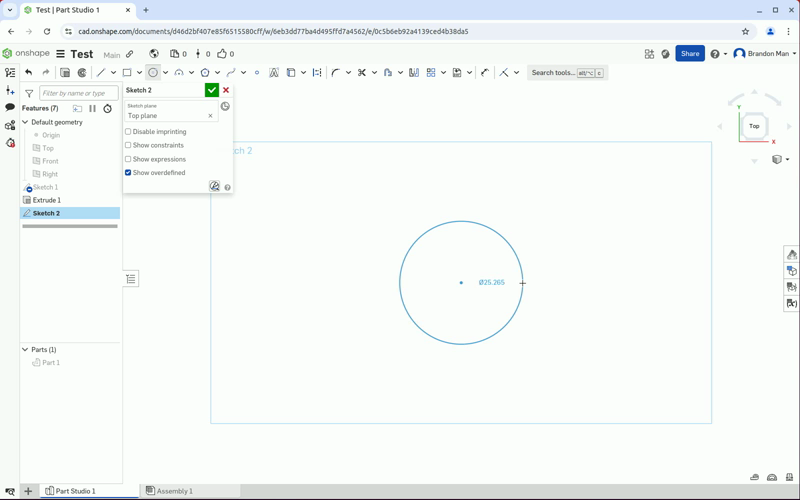
click(522, 282)
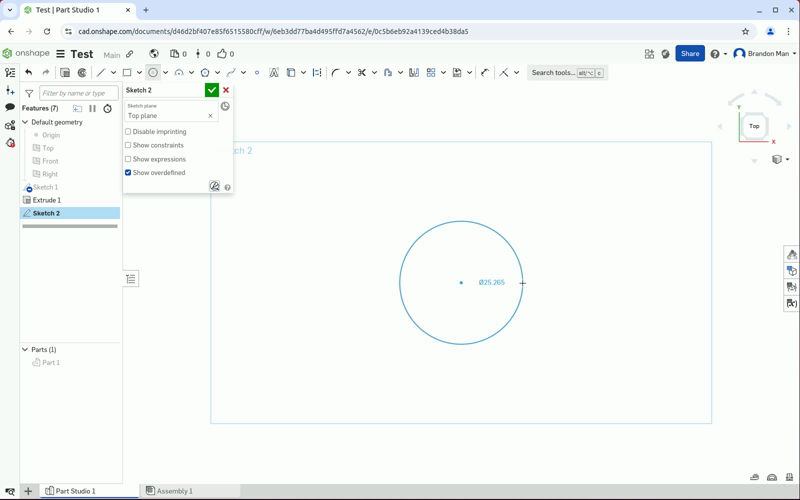
key(esc)
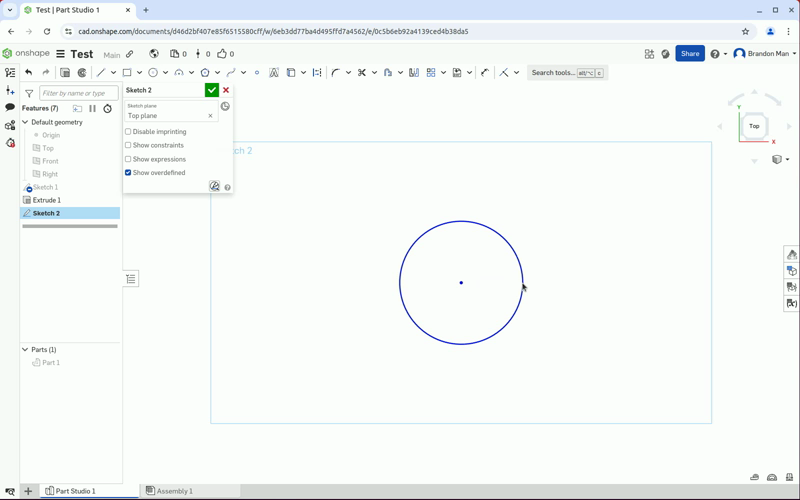
key(c)
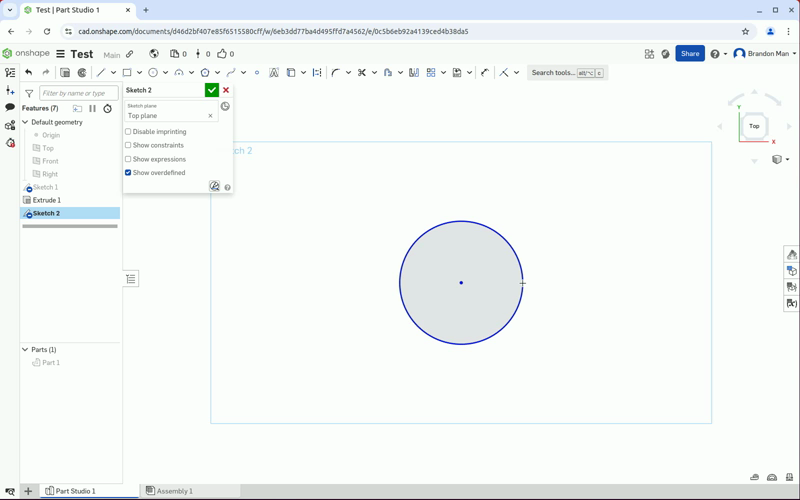
key_down(shift)
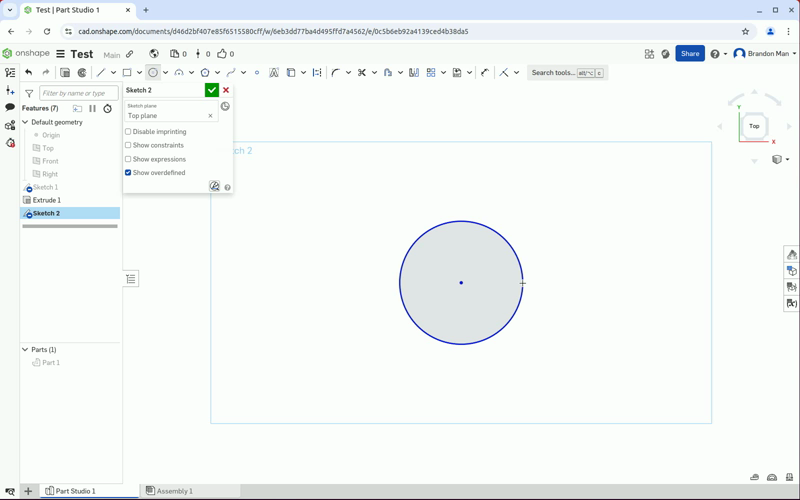
mouse_move(461, 282)
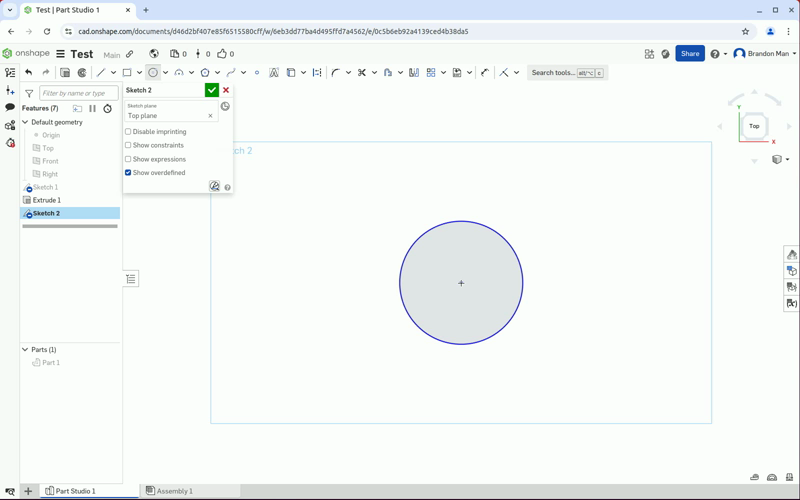
click(461, 282)
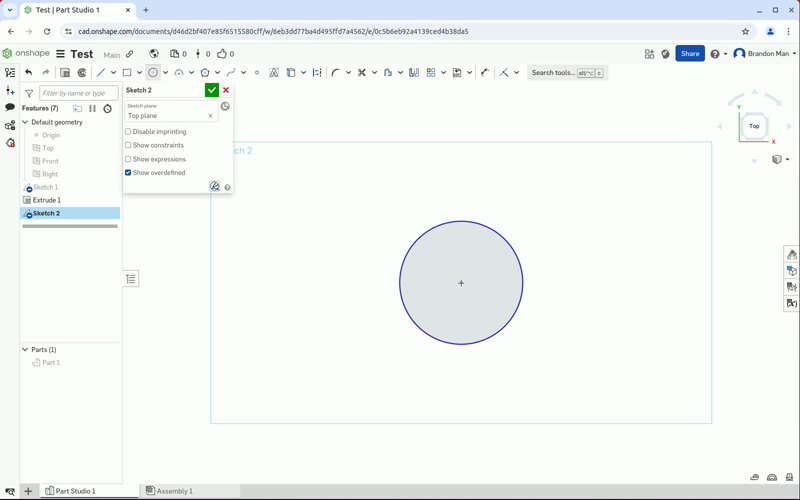
key_up(shift)
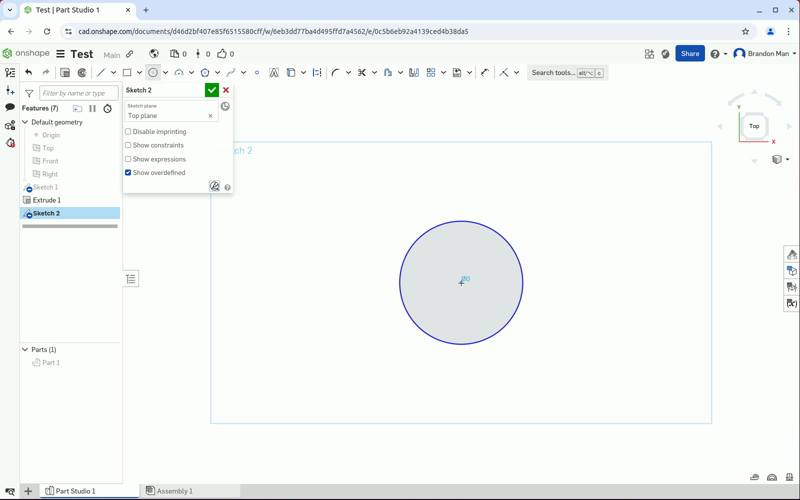
mouse_move(467, 282)
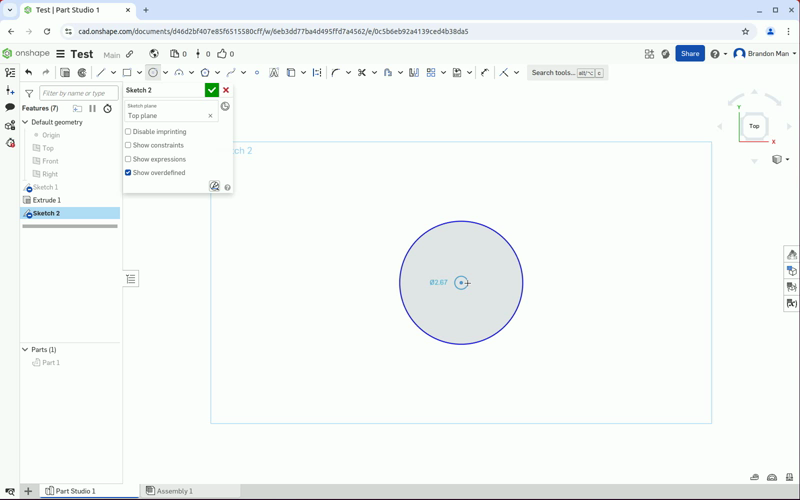
click(467, 282)
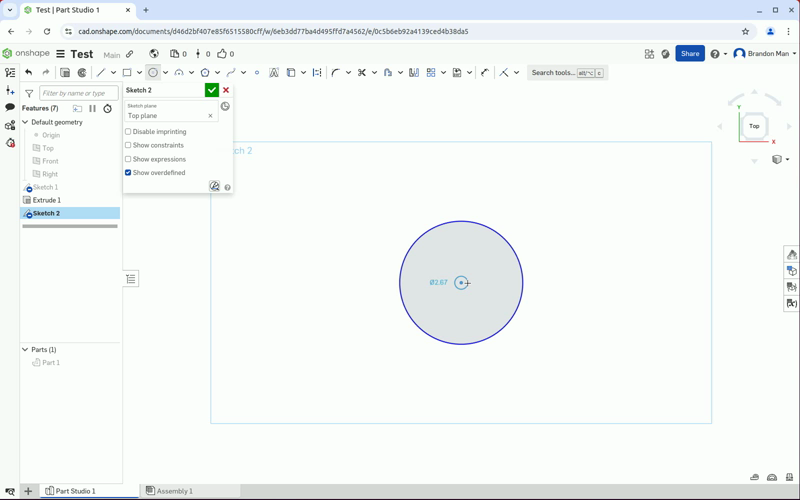
key(esc)
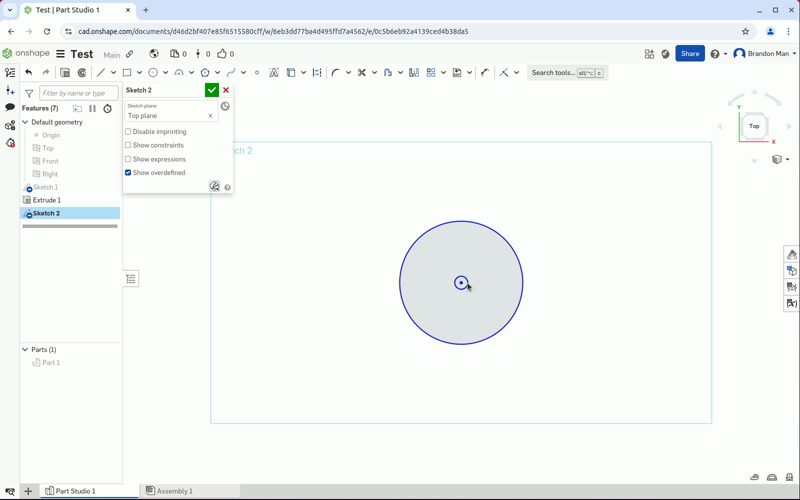
mouse_move(456, 236)
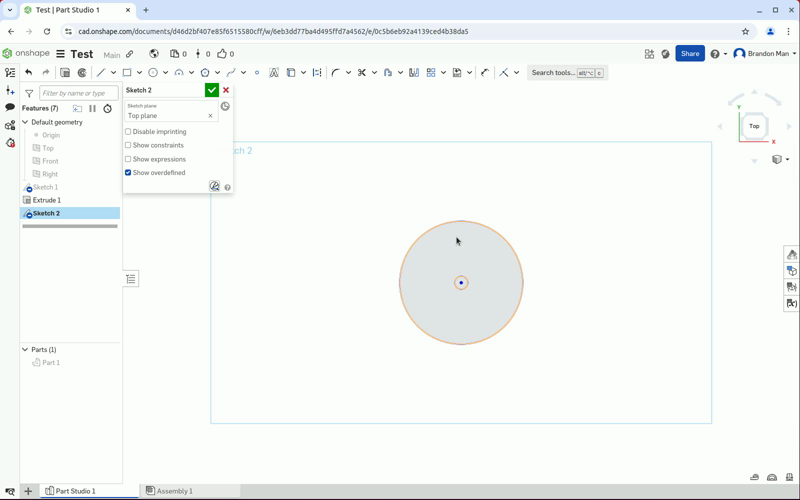
click(456, 236)
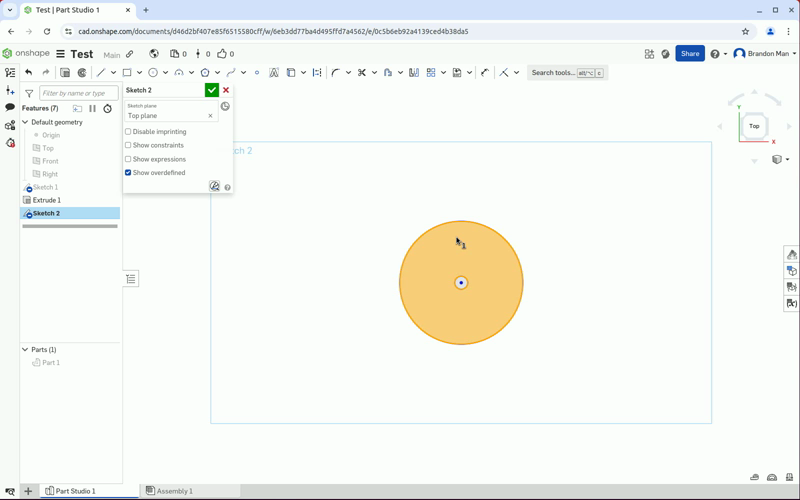
mouse_move(73, 352)
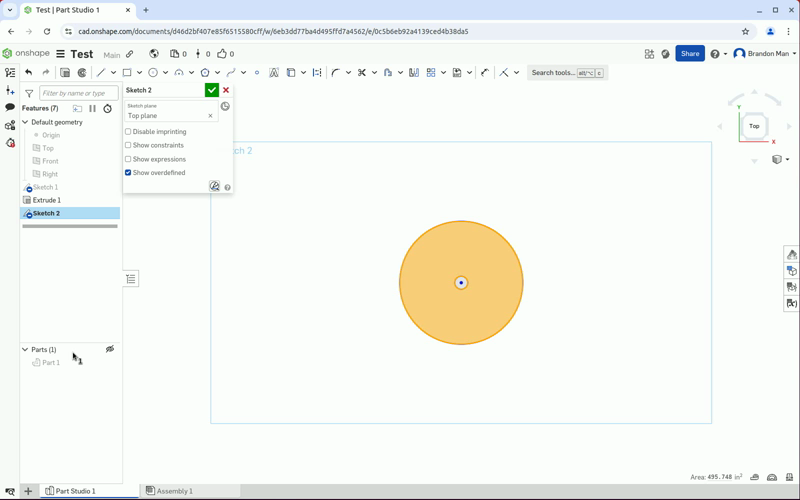
key(shift+y)
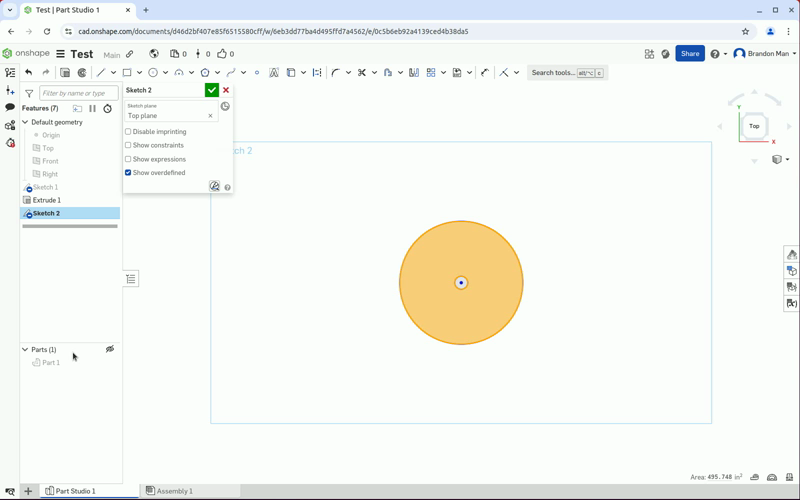
key(shift+e)
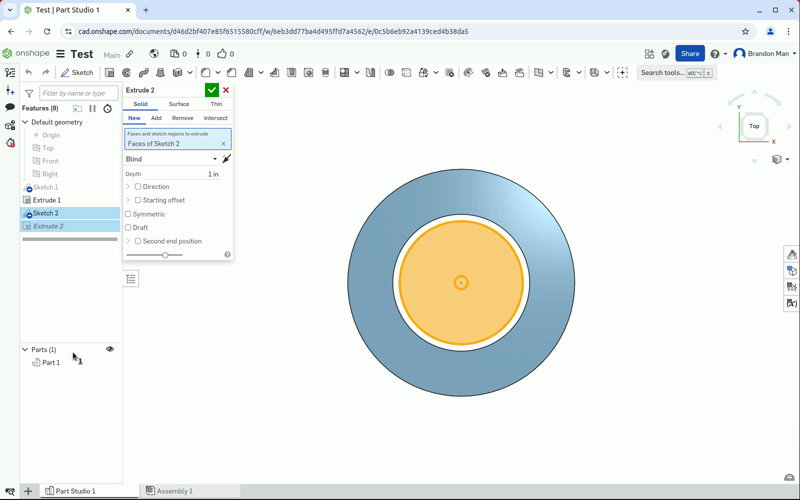
mouse_move(143, 106)
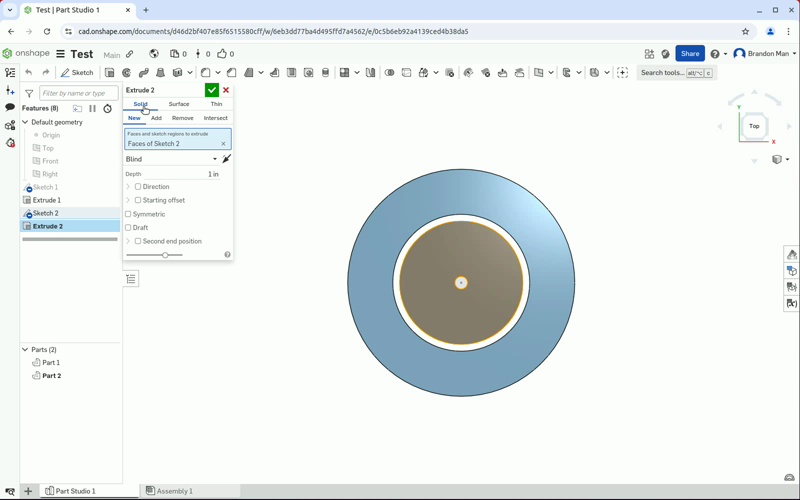
click(143, 106)
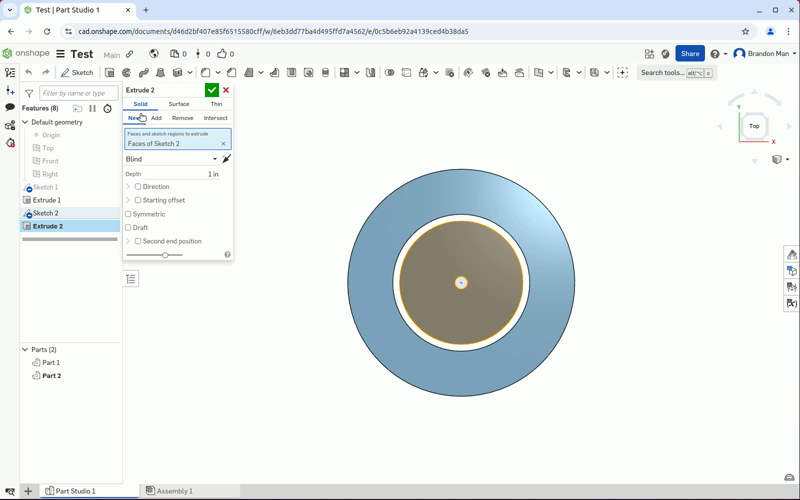
mouse_move(137, 120)
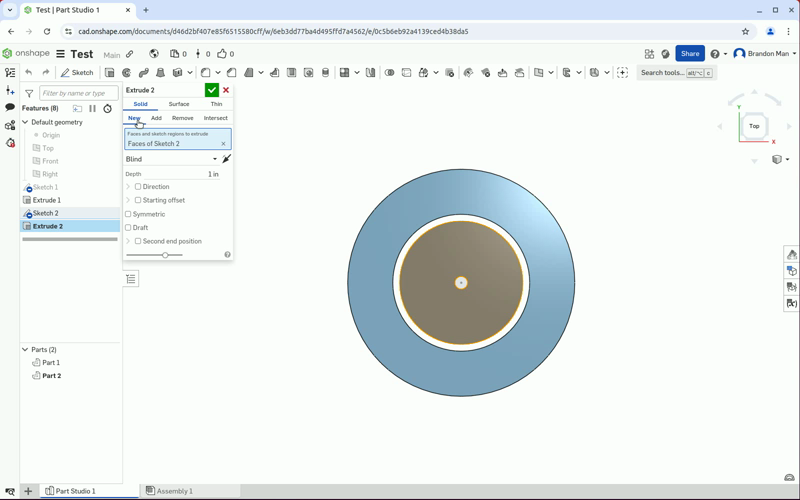
click(137, 120)
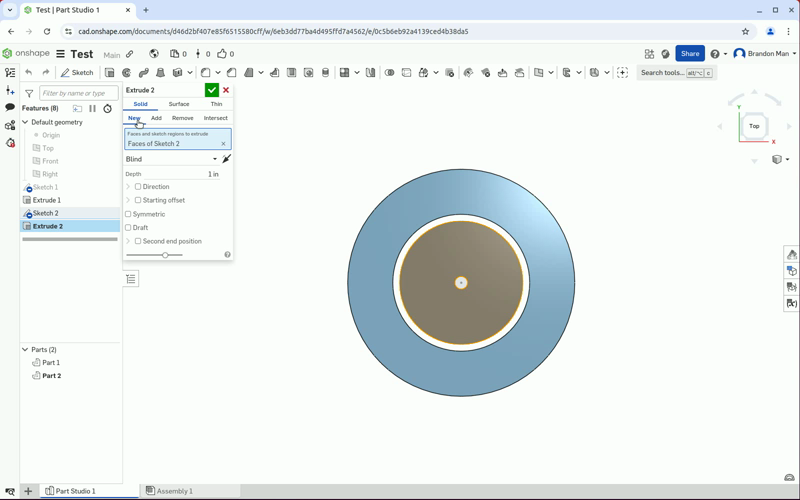
key(tab, 4)
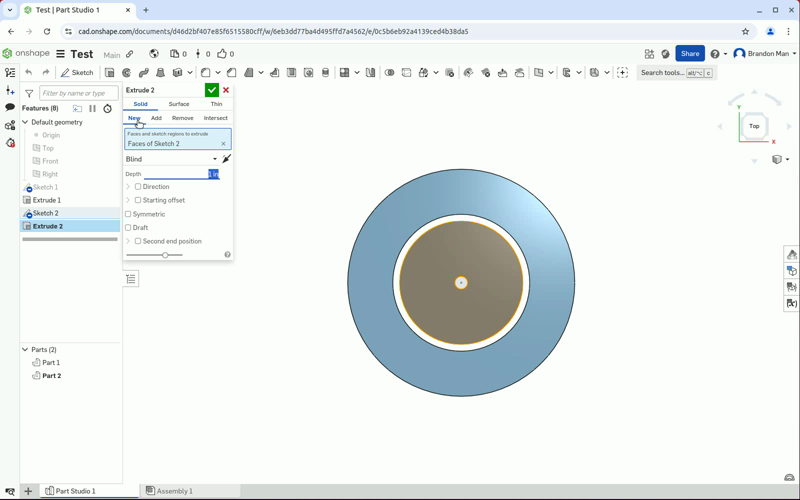
text(1.685)
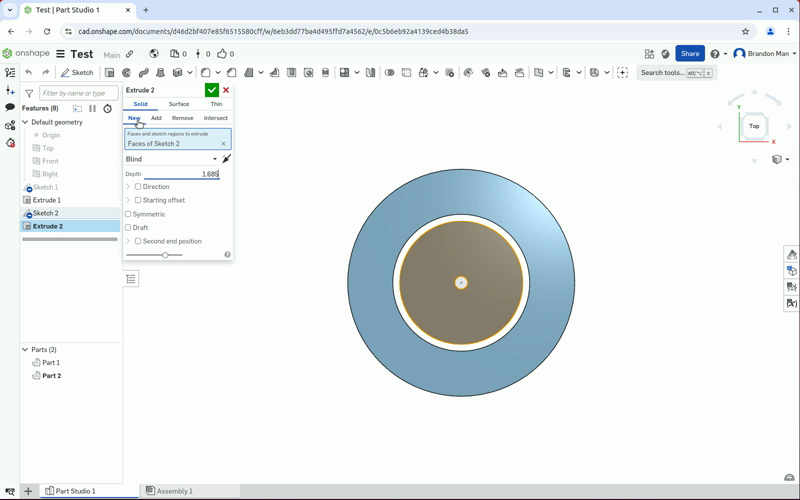
key(enter)
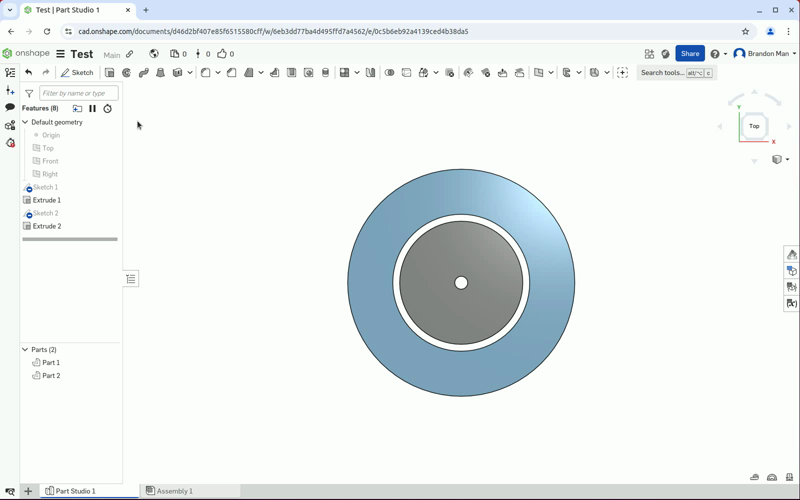
key(shift+h)
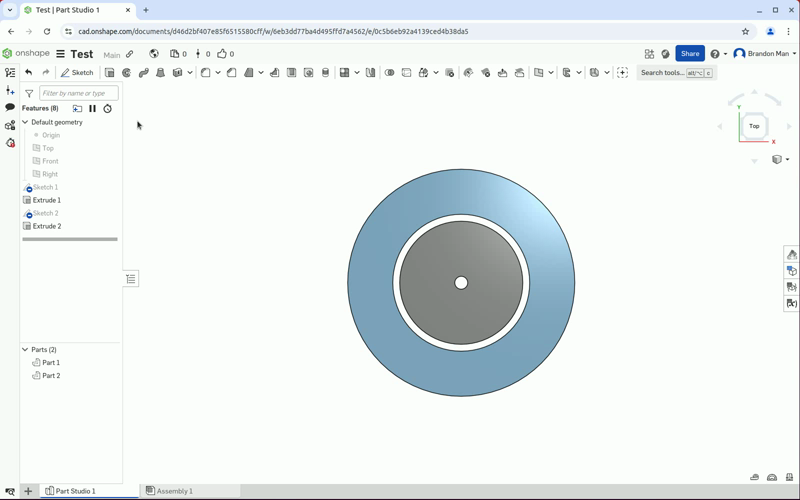
key(shift+h)
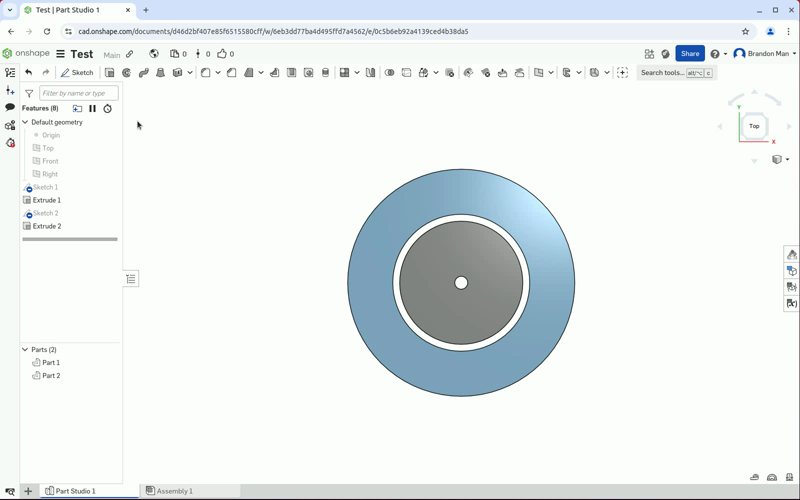
mouse_move(73, 189)
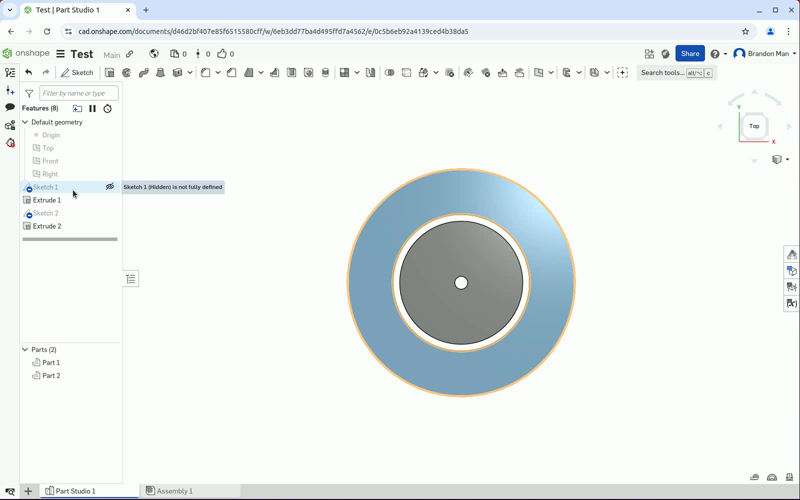
click(73, 189)
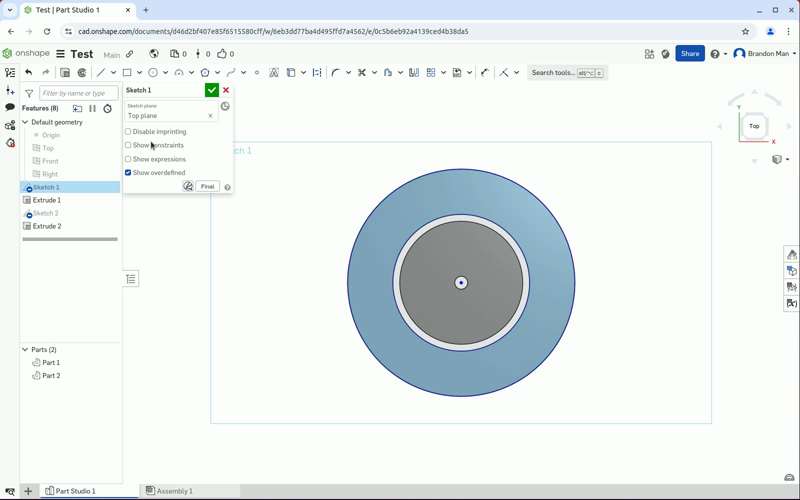
mouse_move(229, 92)
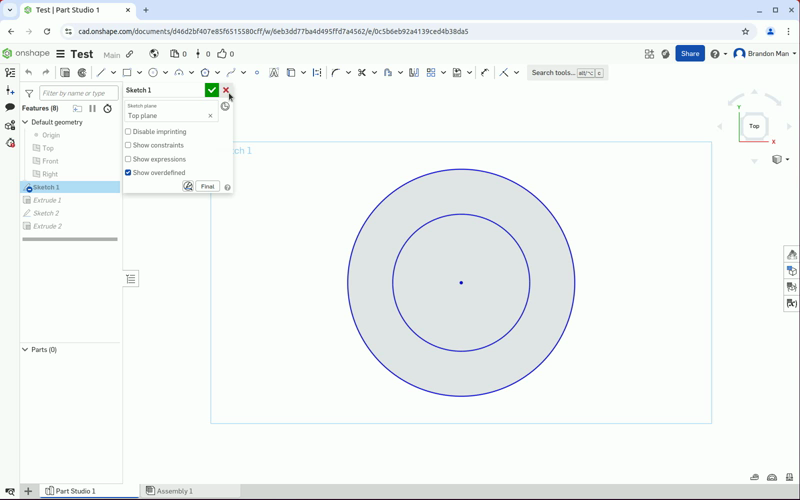
click(229, 92)
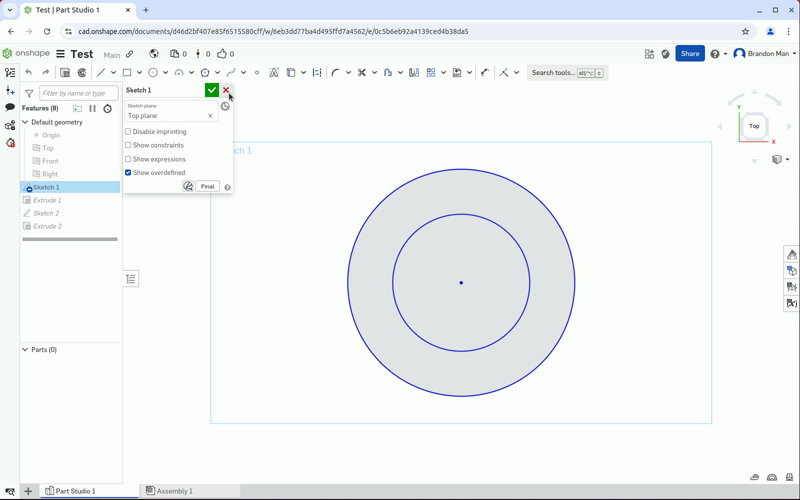
key(shift+s)
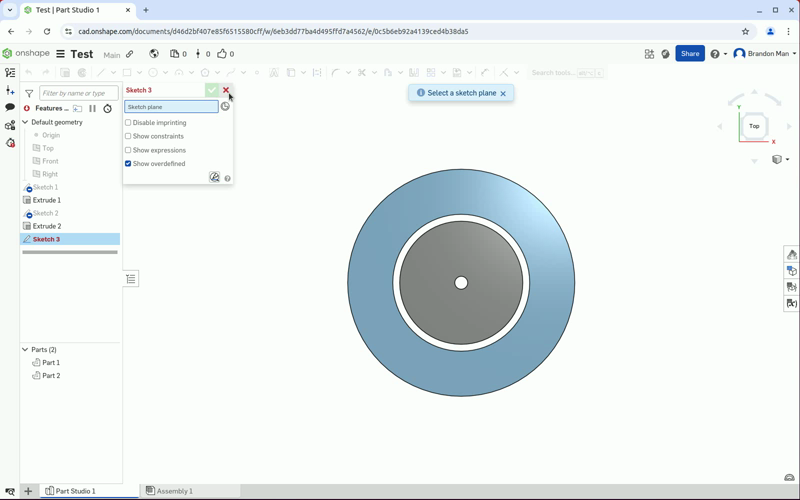
mouse_move(73, 150)
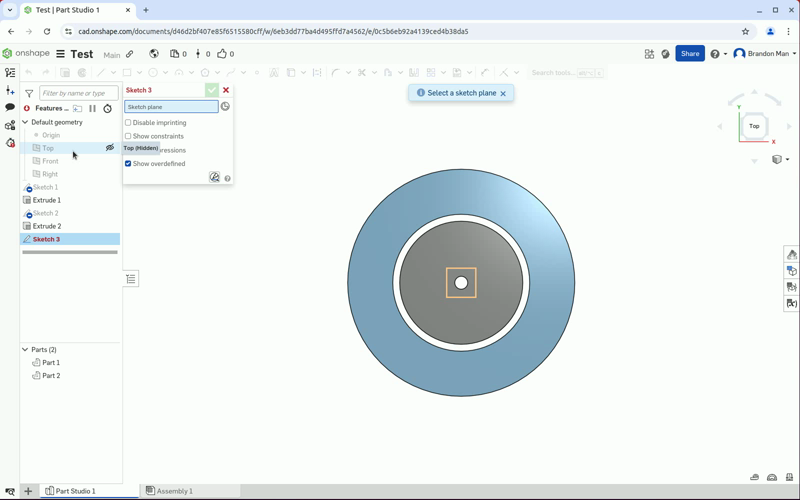
click(73, 150)
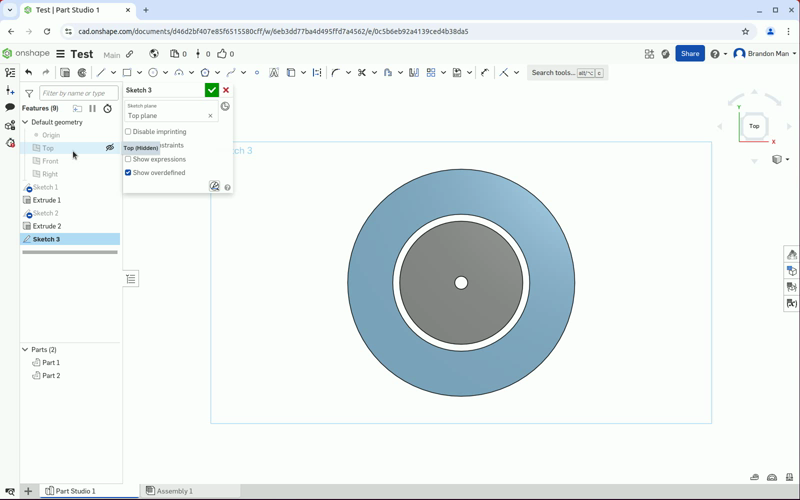
mouse_move(73, 352)
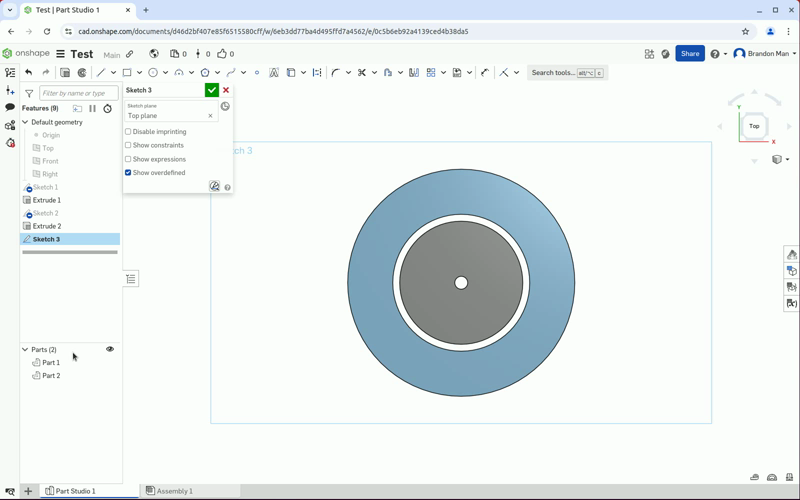
key(y)
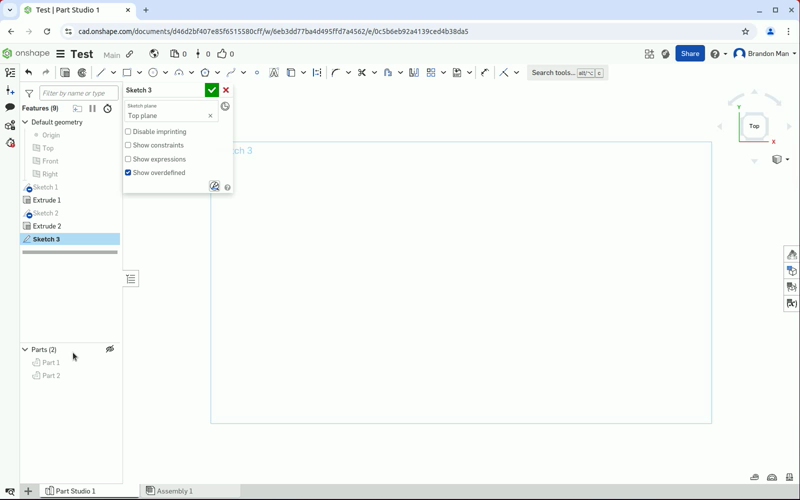
key(c)
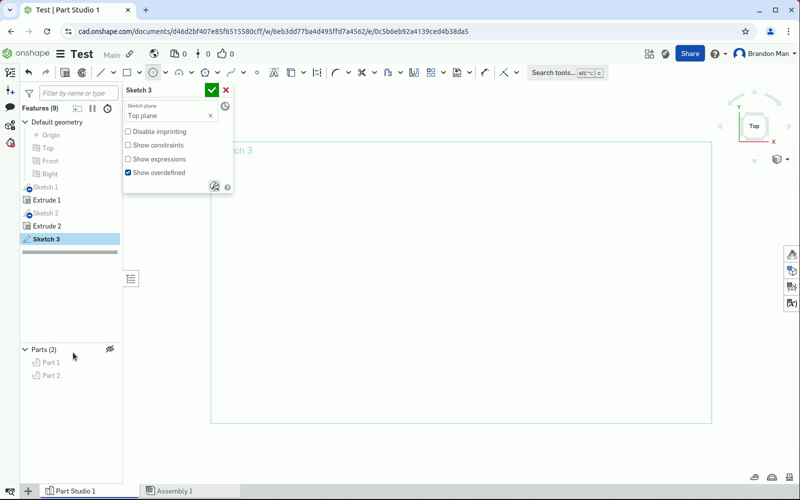
key_down(shift)
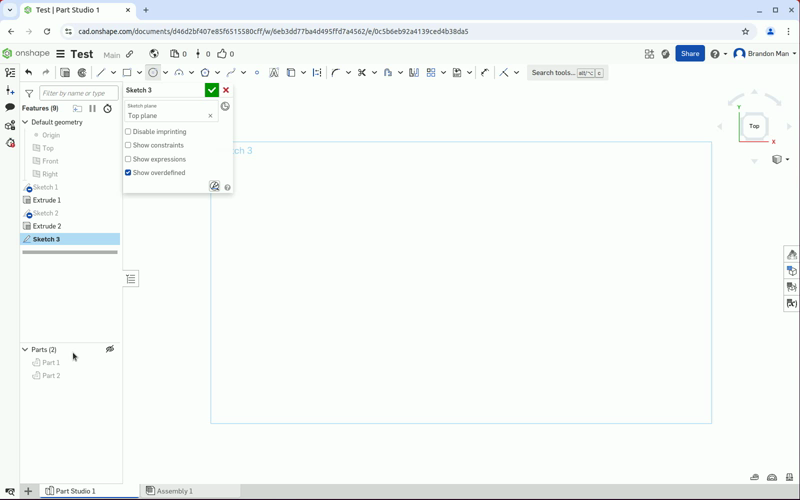
mouse_move(461, 282)
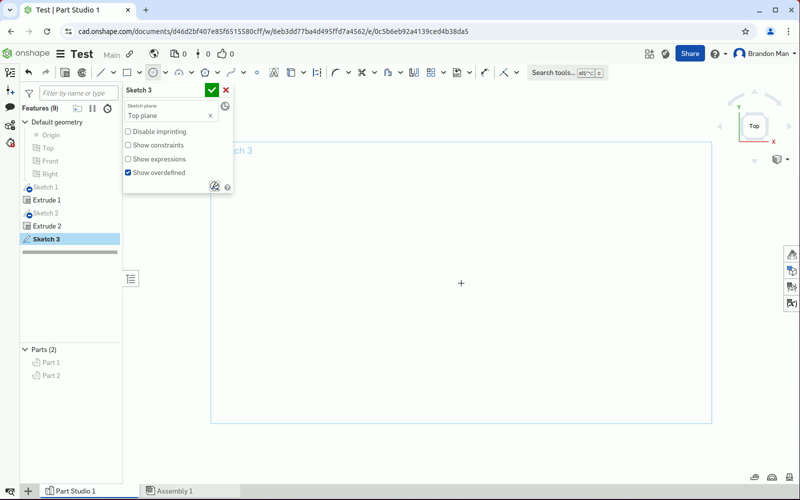
click(461, 282)
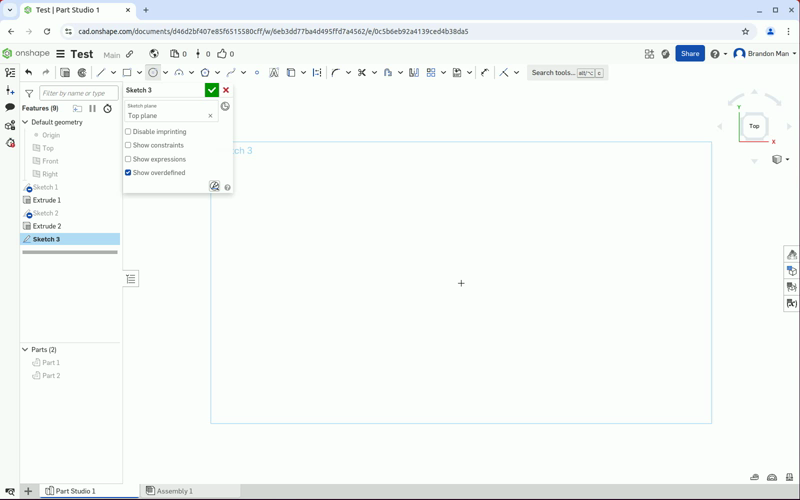
key_up(shift)
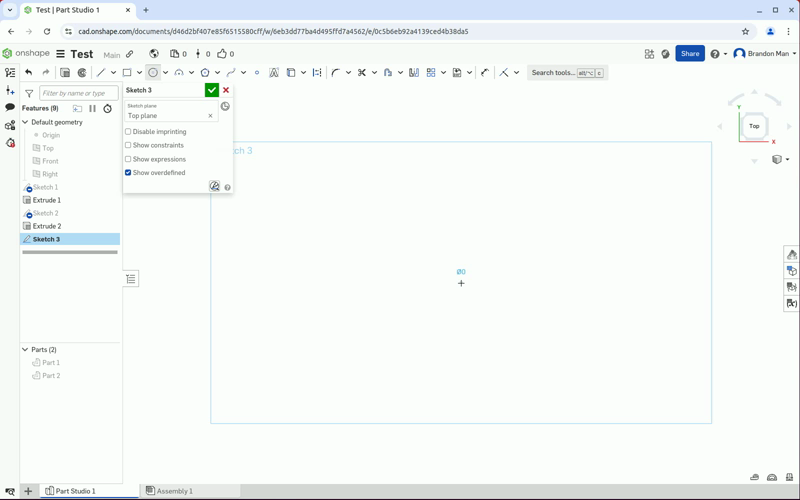
mouse_move(531, 282)
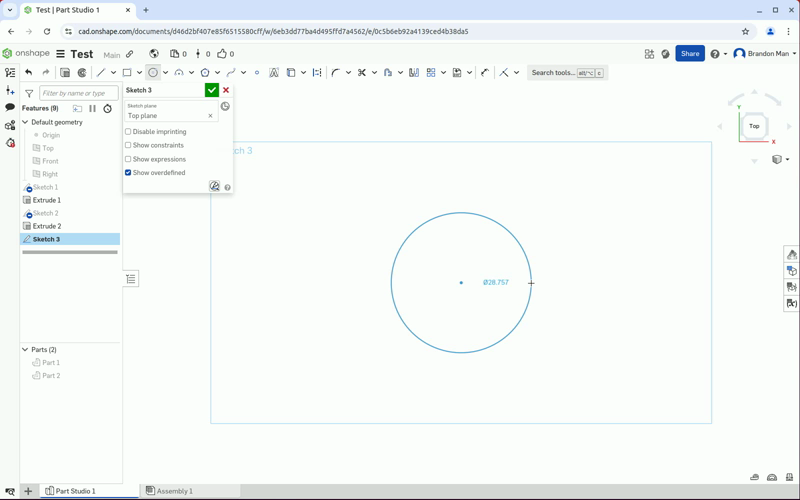
click(531, 282)
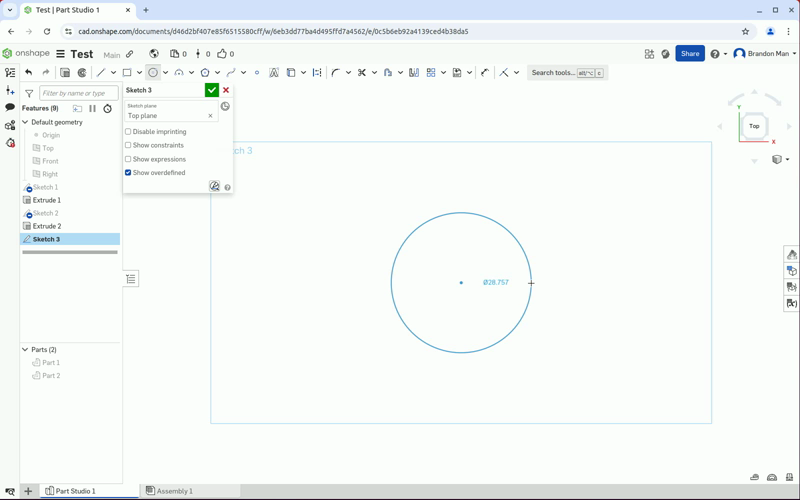
key(esc)
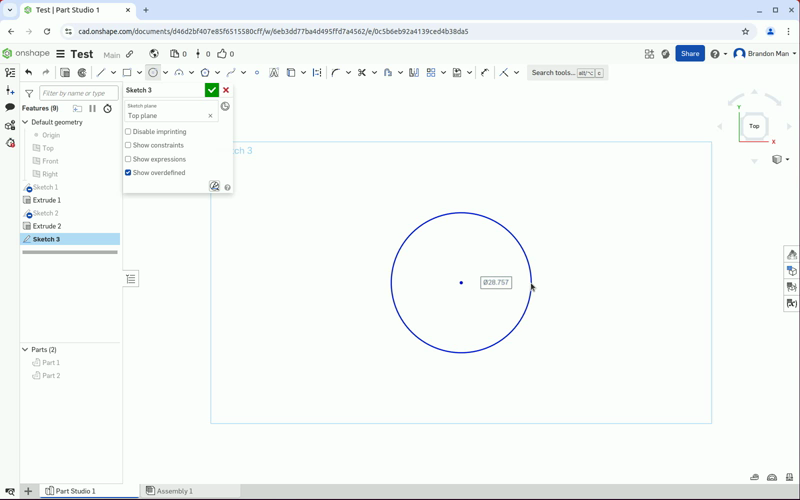
key(c)
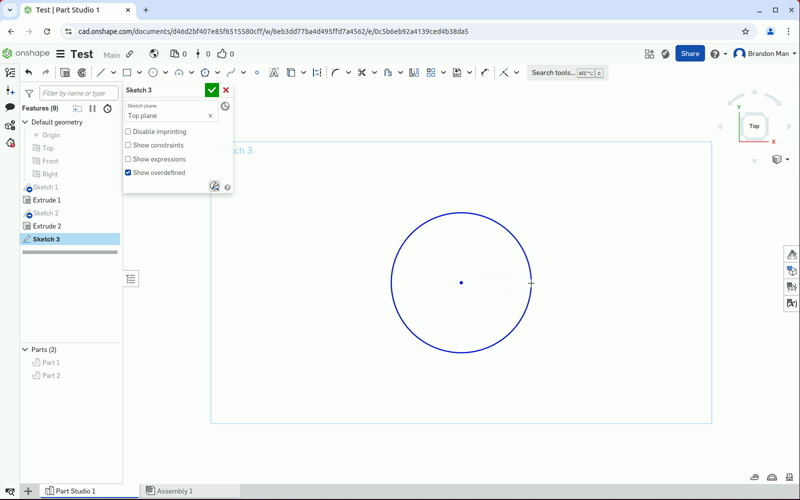
key_down(shift)
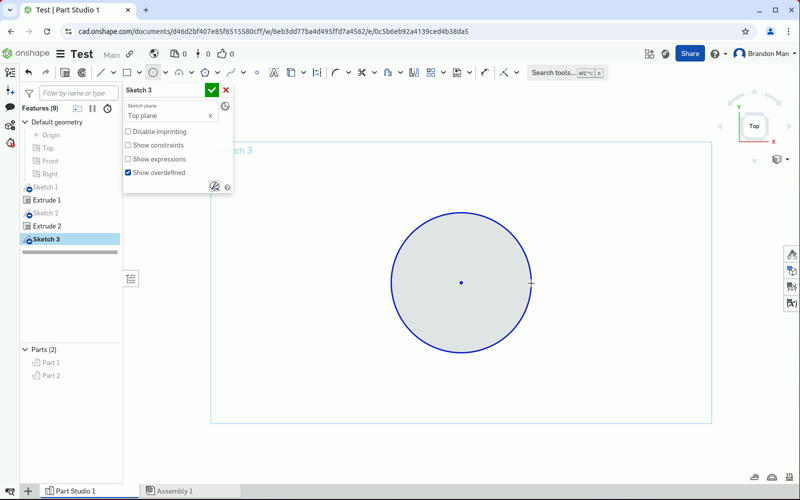
mouse_move(461, 282)
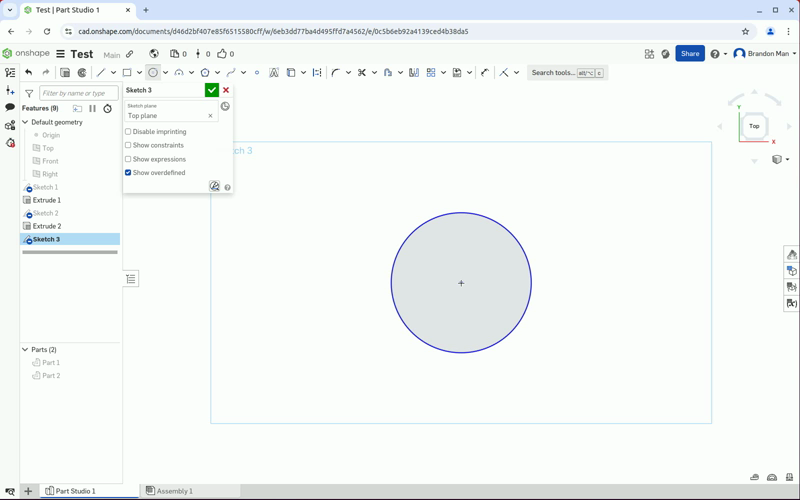
click(461, 282)
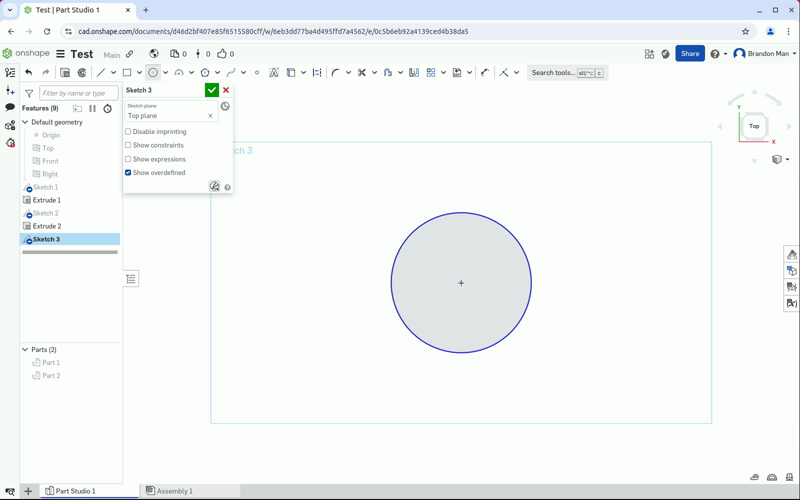
key_up(shift)
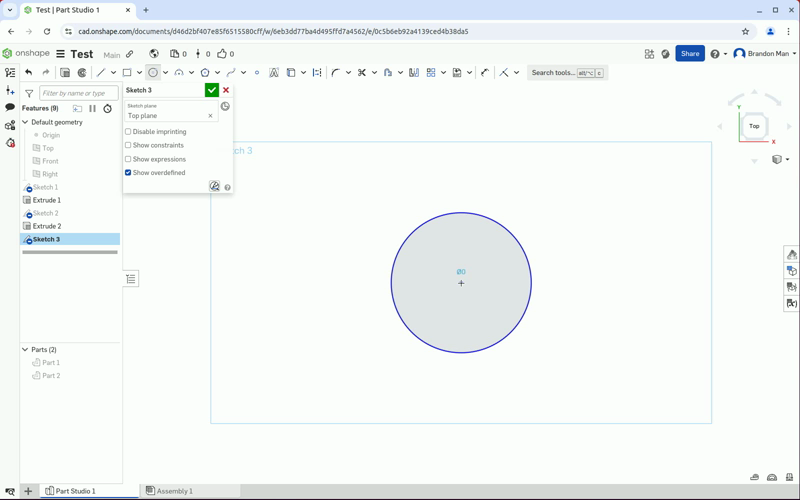
mouse_move(523, 282)
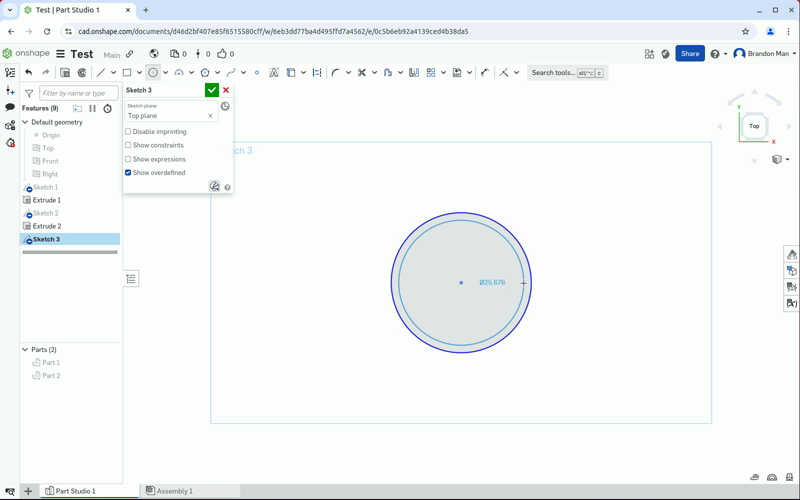
click(523, 282)
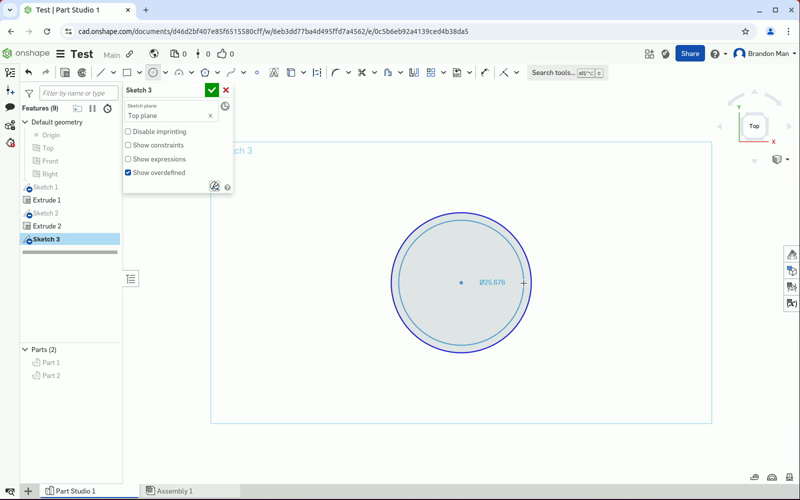
key(esc)
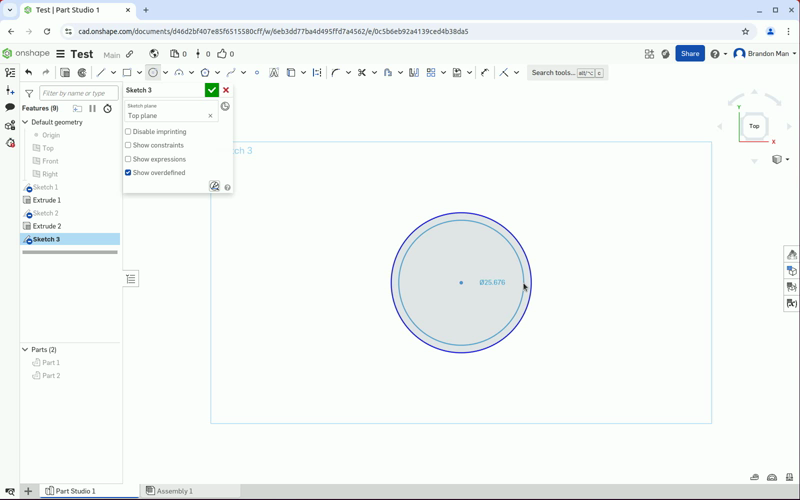
mouse_move(442, 220)
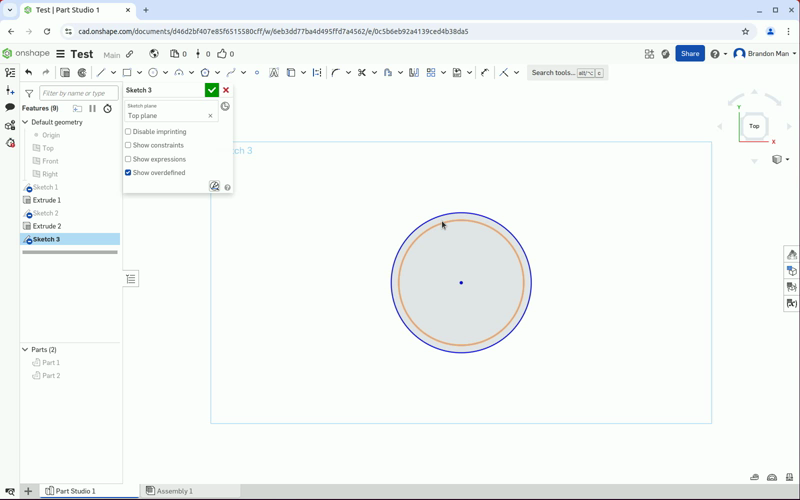
click(442, 220)
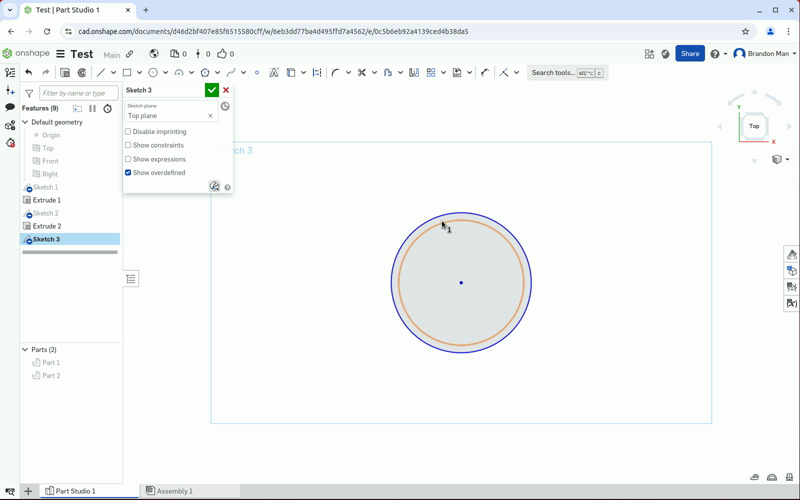
mouse_move(73, 352)
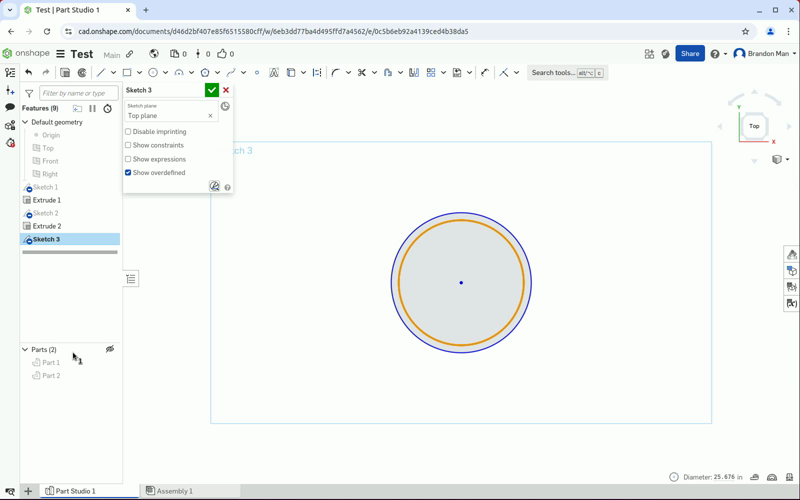
key(shift+y)
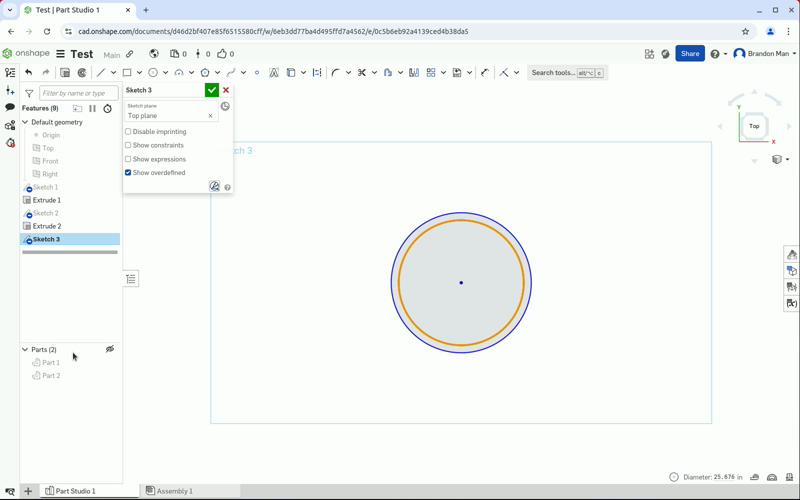
key(shift+e)
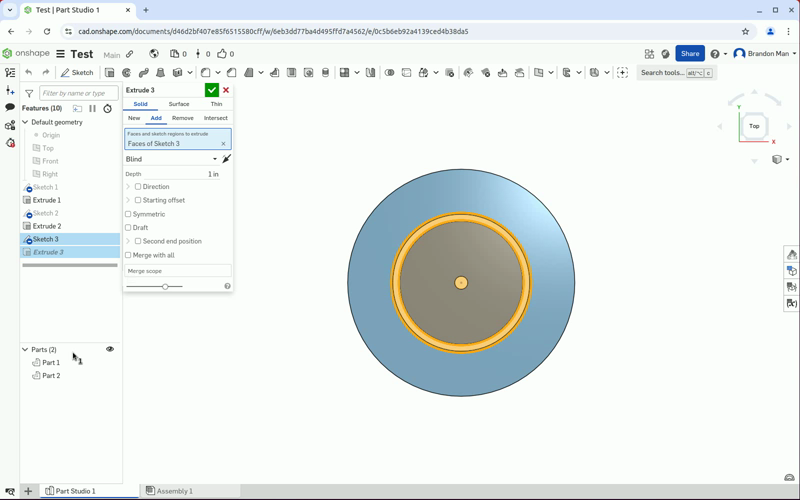
mouse_move(143, 106)
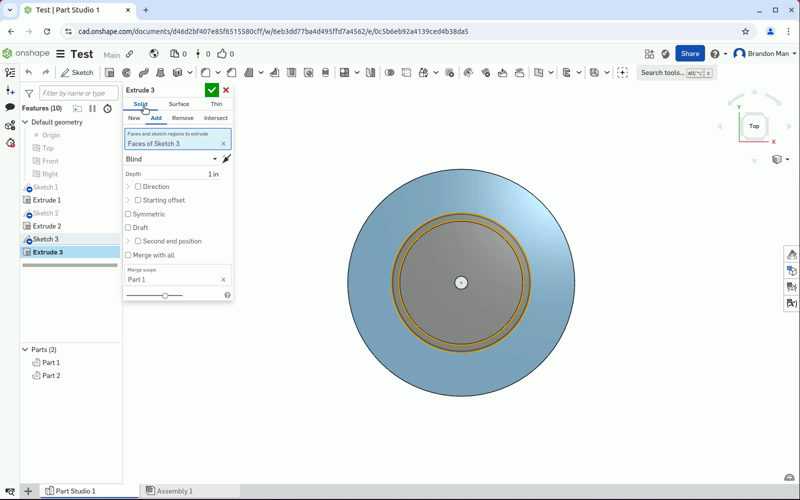
click(143, 106)
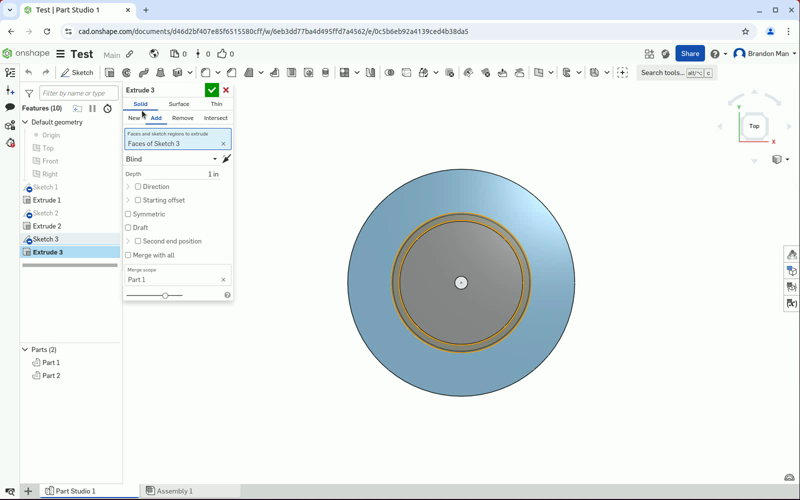
mouse_move(137, 120)
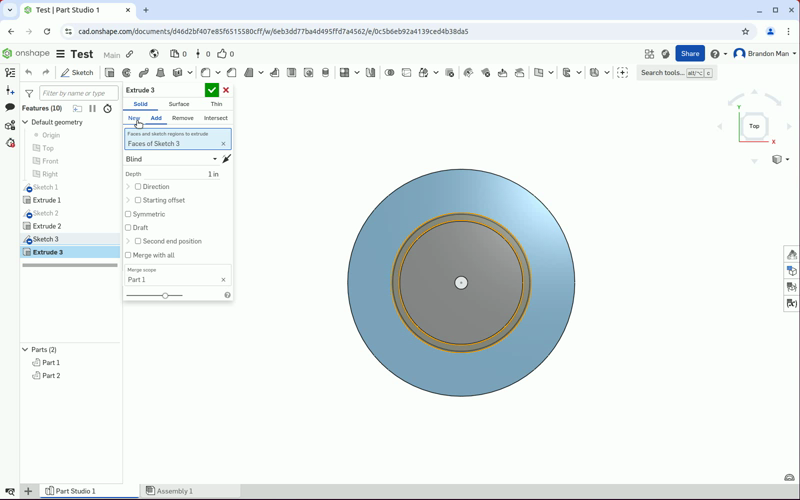
click(137, 120)
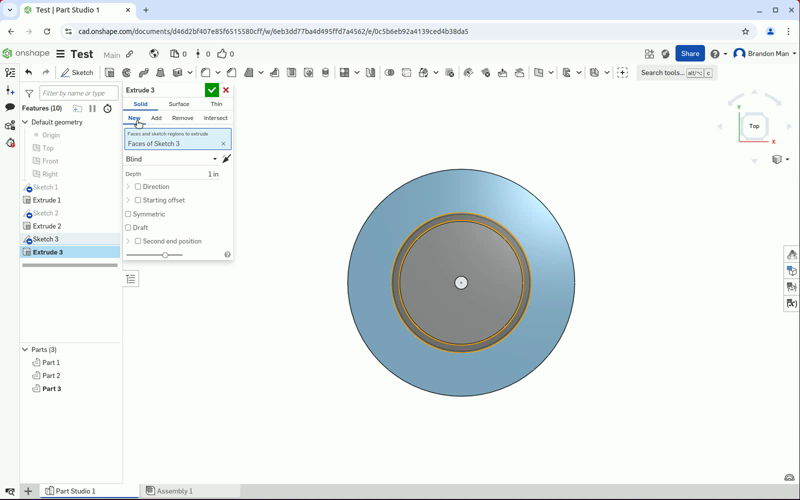
key(tab, 4)
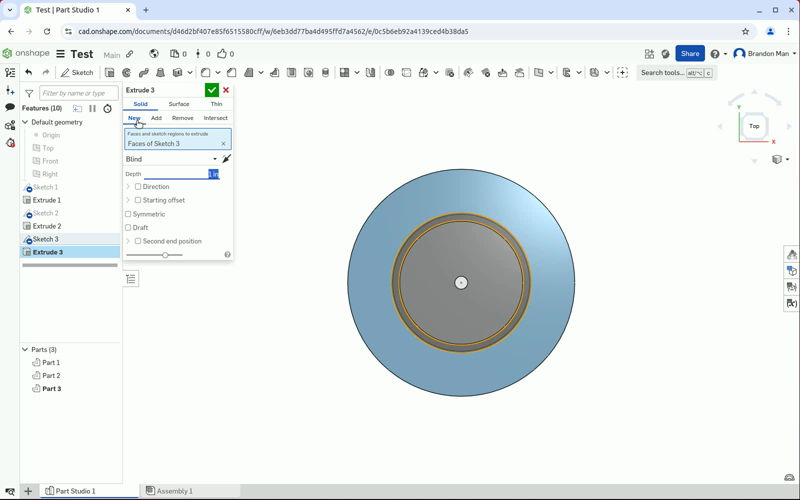
text(1.685)
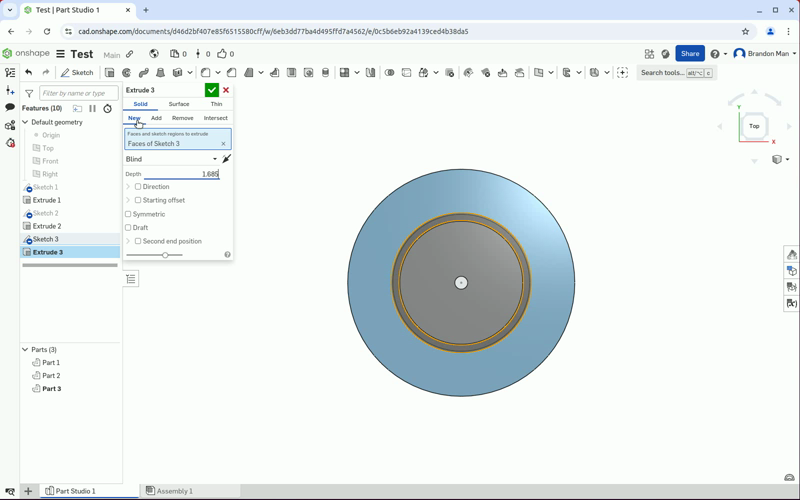
key(enter)
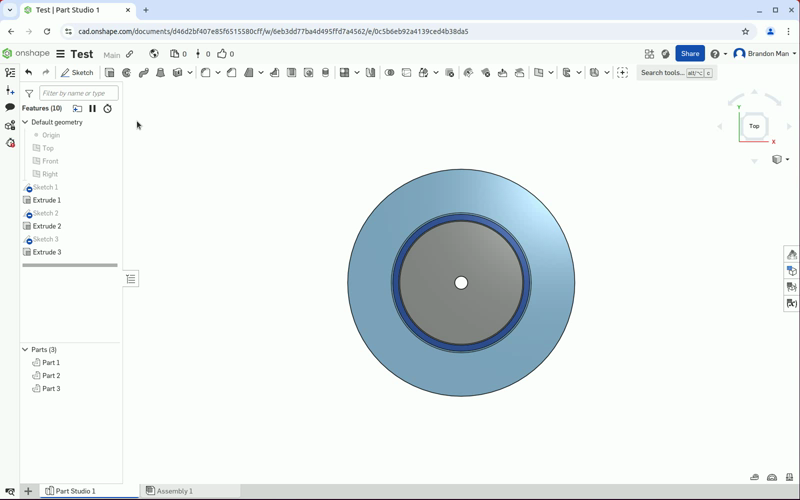
key(shift+h)
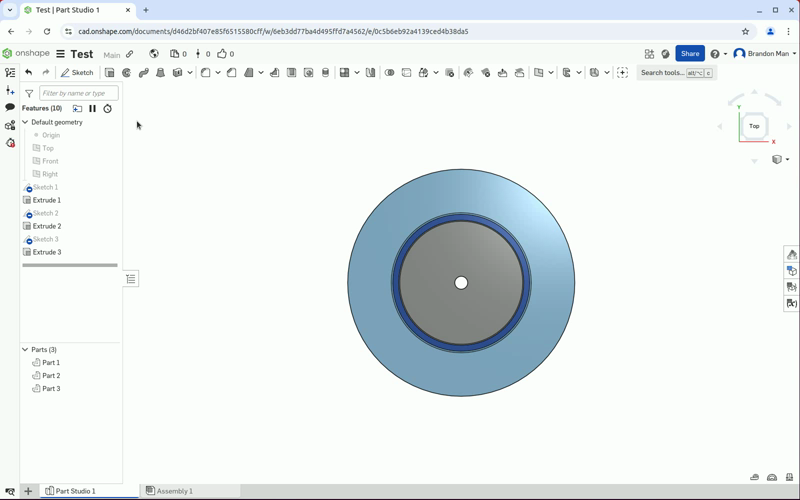
key(shift+h)
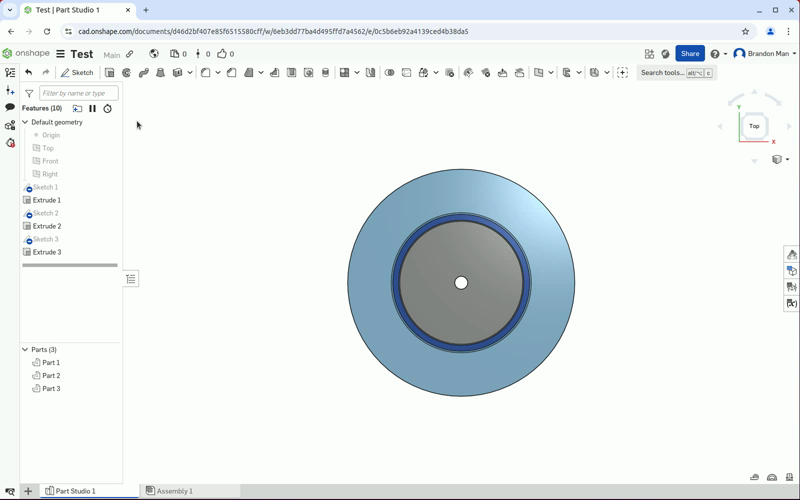
mouse_move(73, 189)
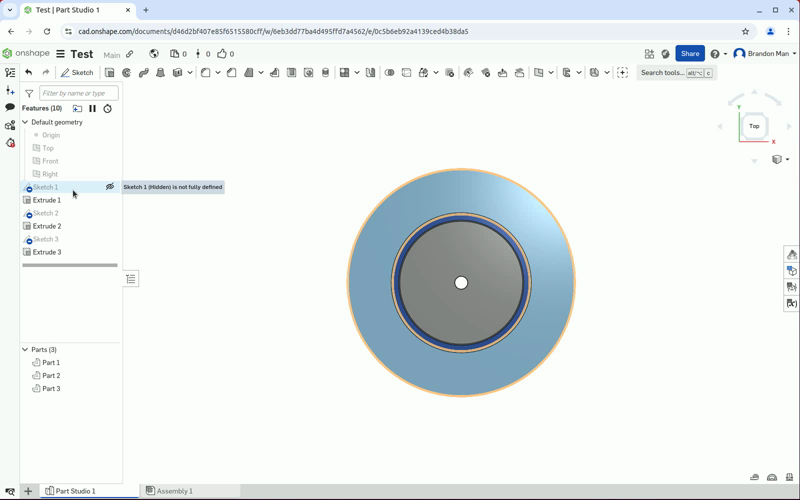
click(73, 189)
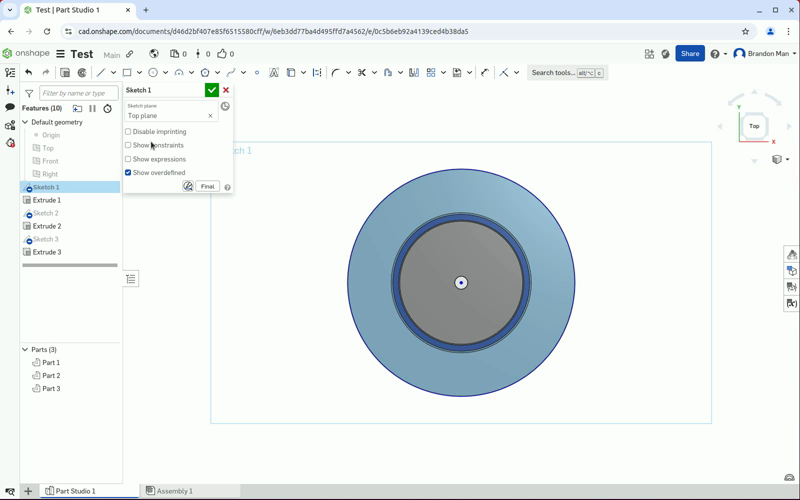
mouse_move(229, 92)
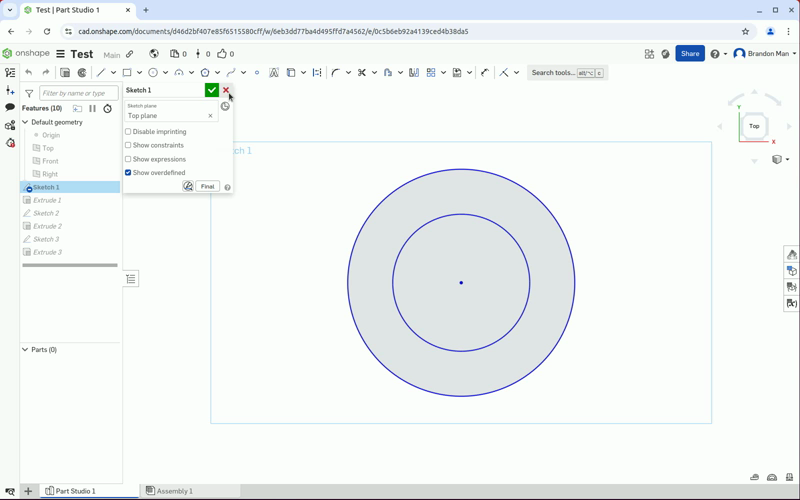
click(229, 92)
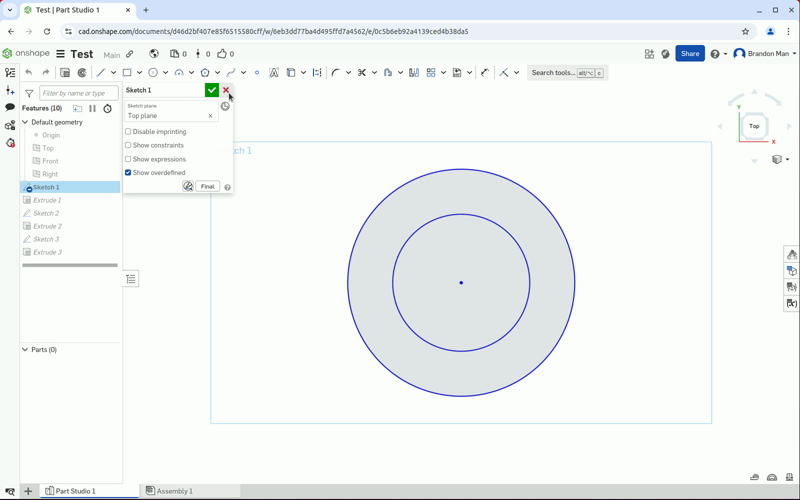
key(shift+s)
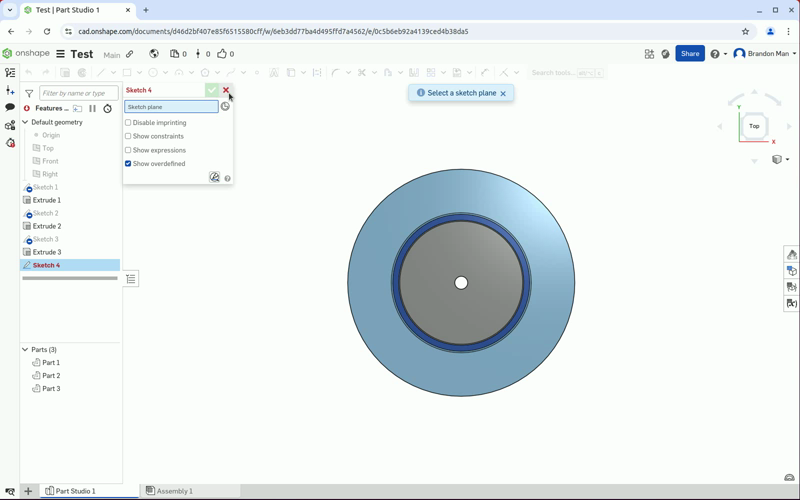
mouse_move(73, 150)
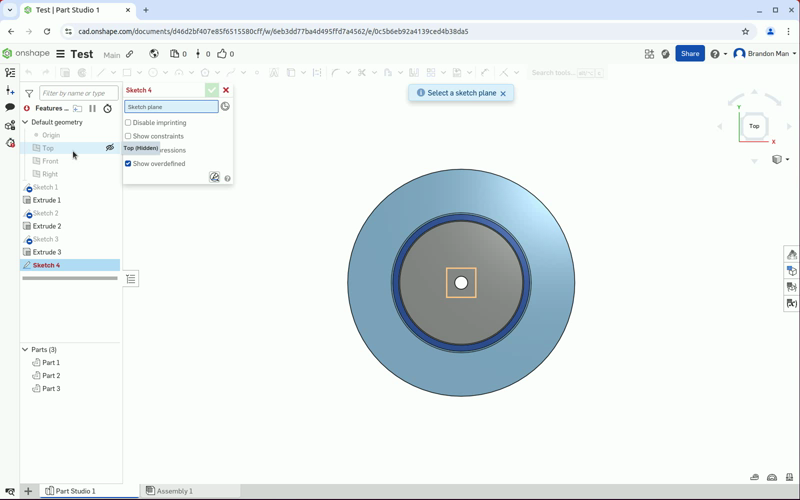
click(73, 150)
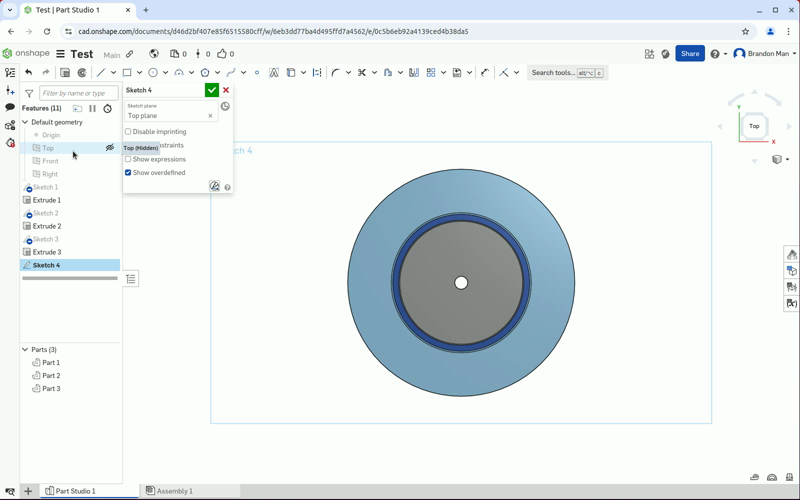
mouse_move(73, 352)
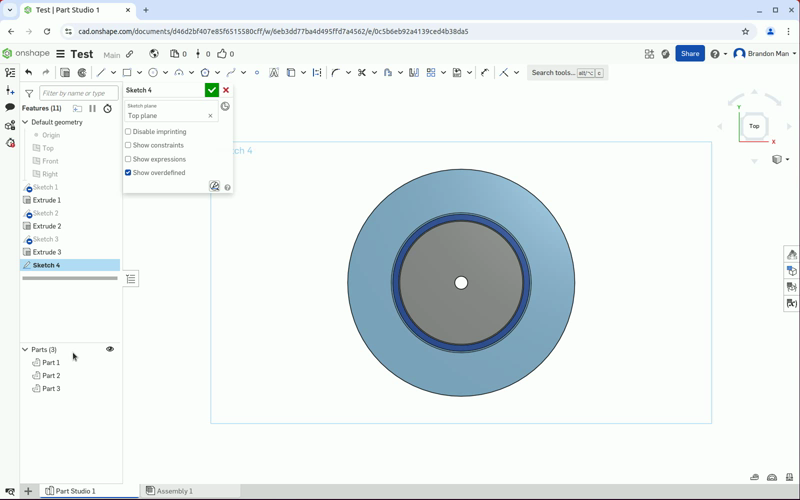
key(y)
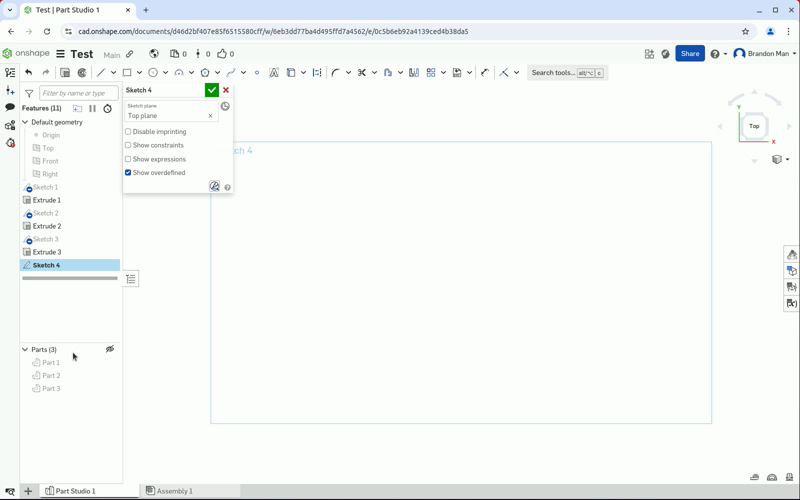
key(c)
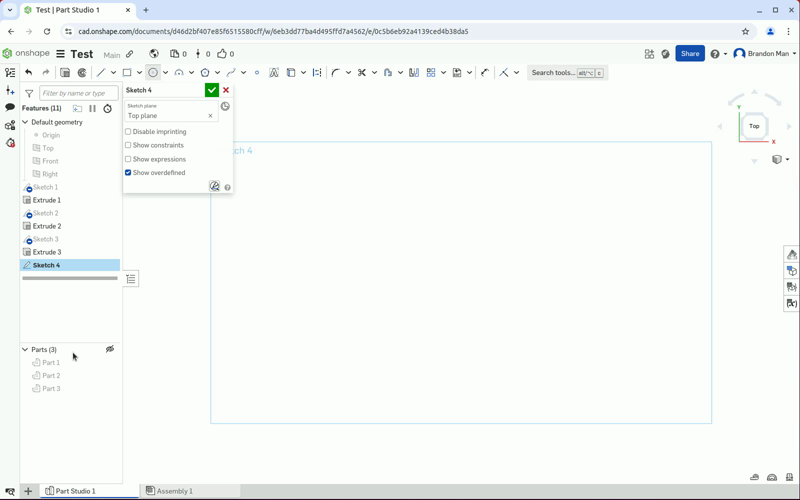
key_down(shift)
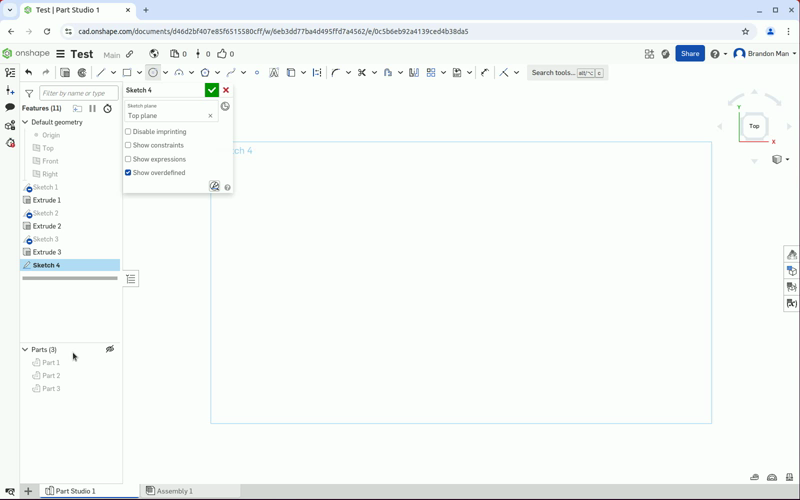
mouse_move(461, 282)
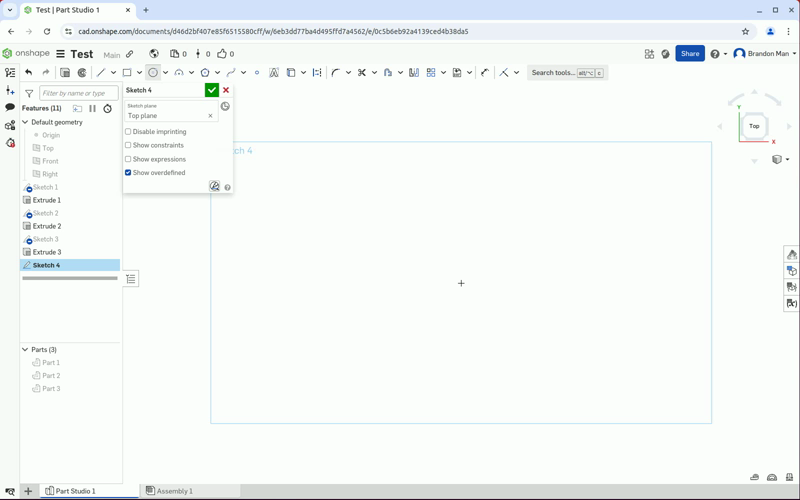
click(461, 282)
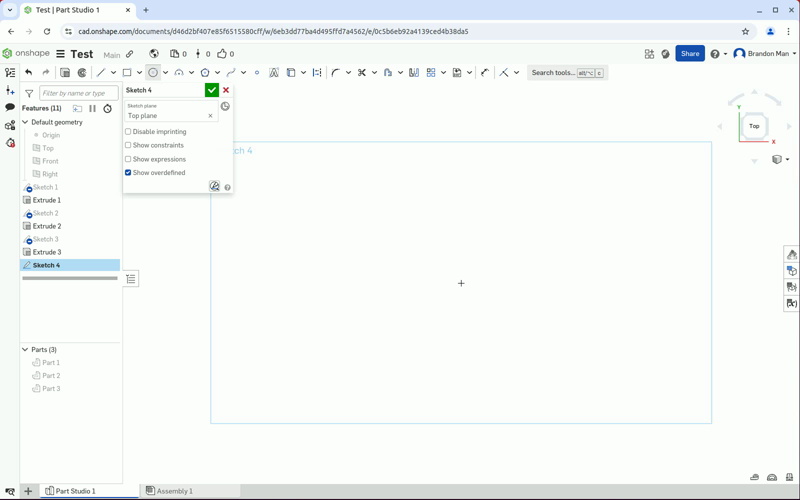
key_up(shift)
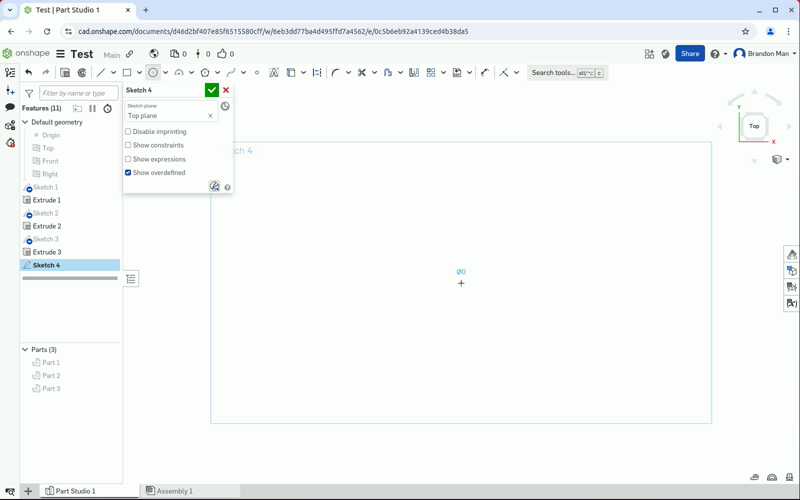
mouse_move(531, 282)
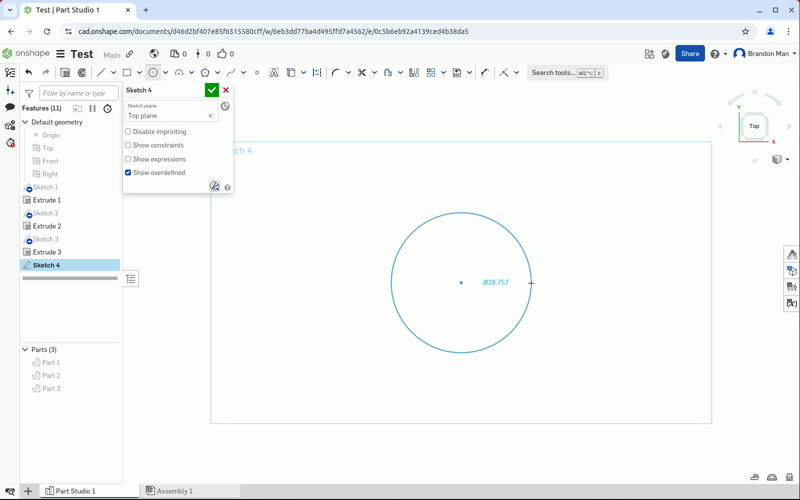
click(531, 282)
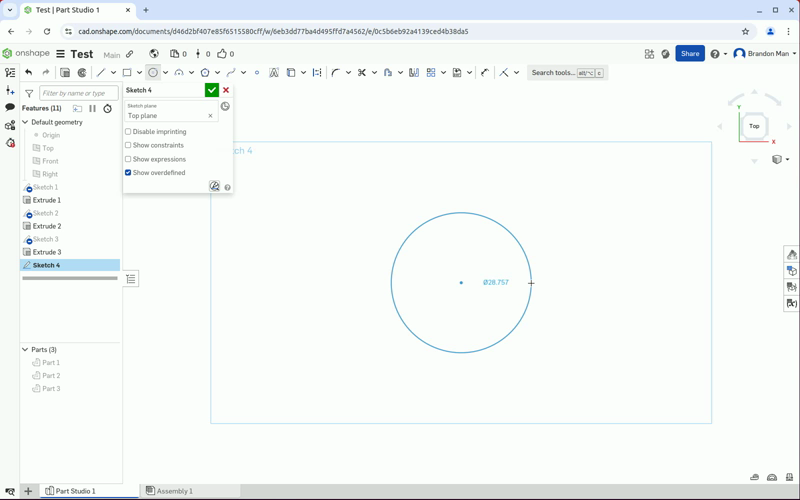
key(esc)
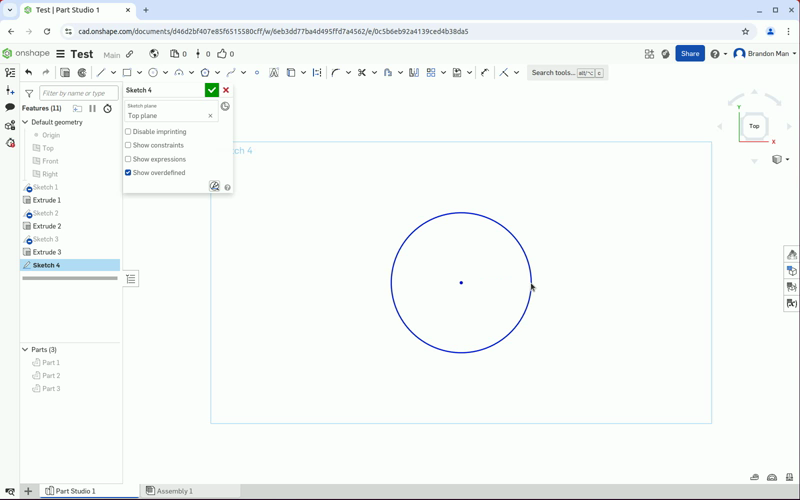
key(c)
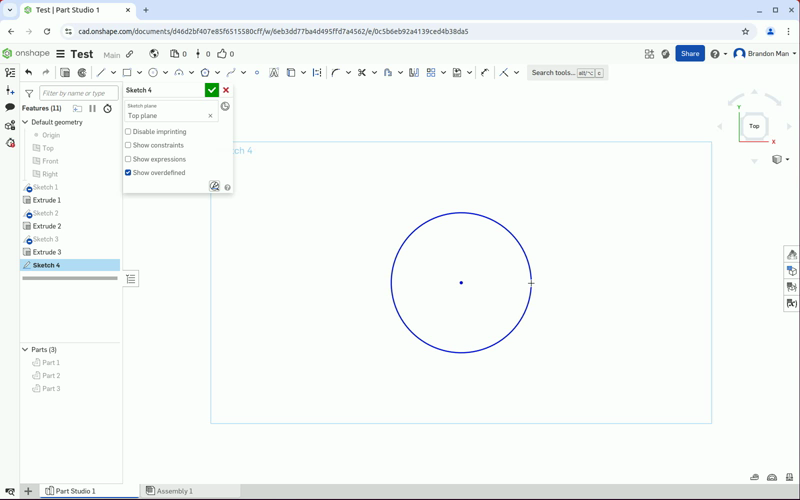
key_down(shift)
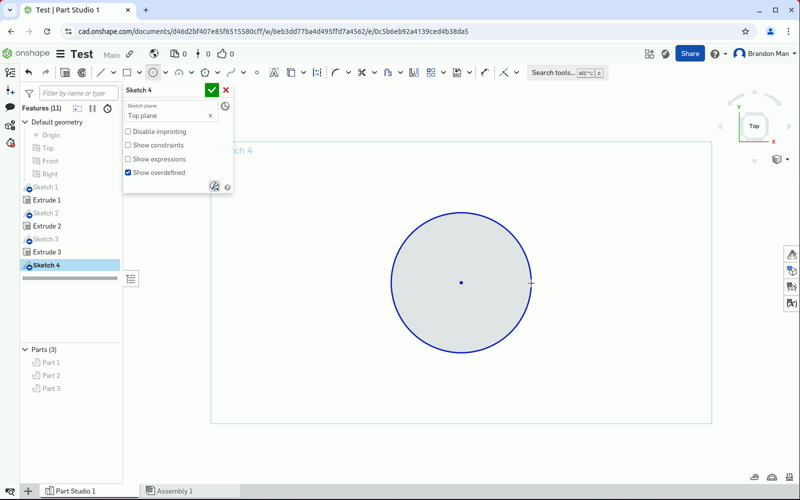
mouse_move(461, 282)
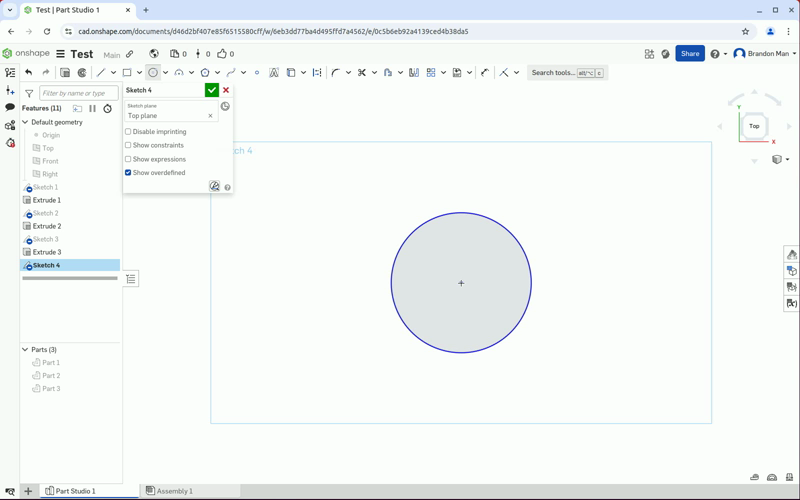
click(461, 282)
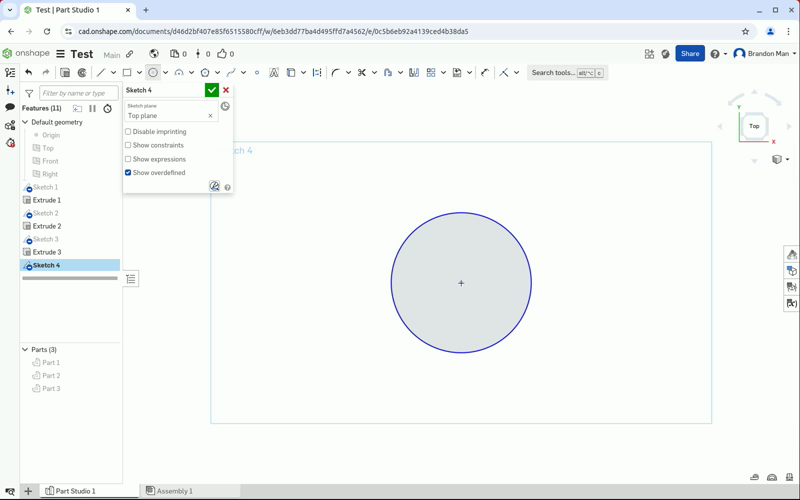
key_up(shift)
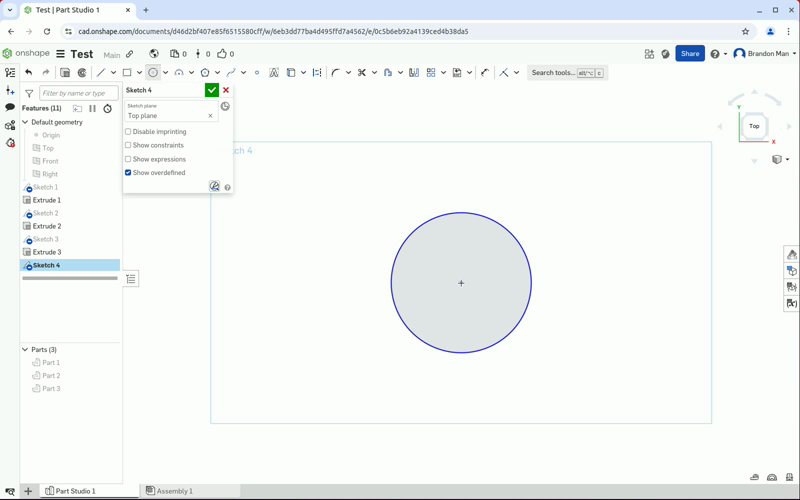
mouse_move(523, 282)
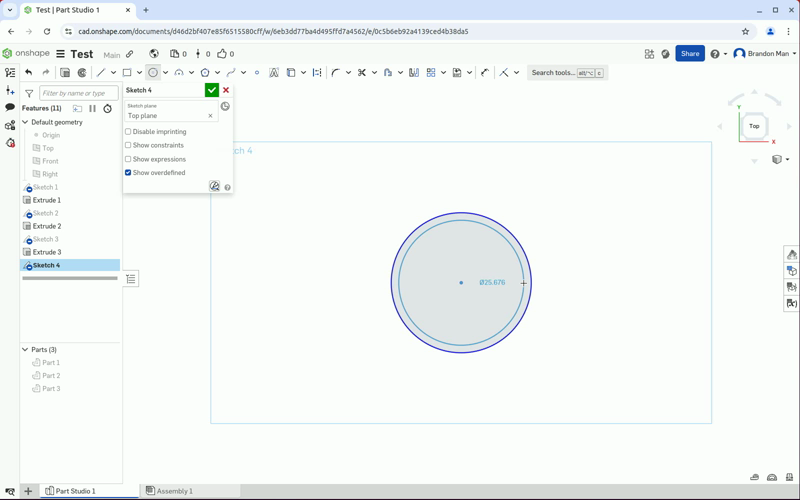
click(523, 282)
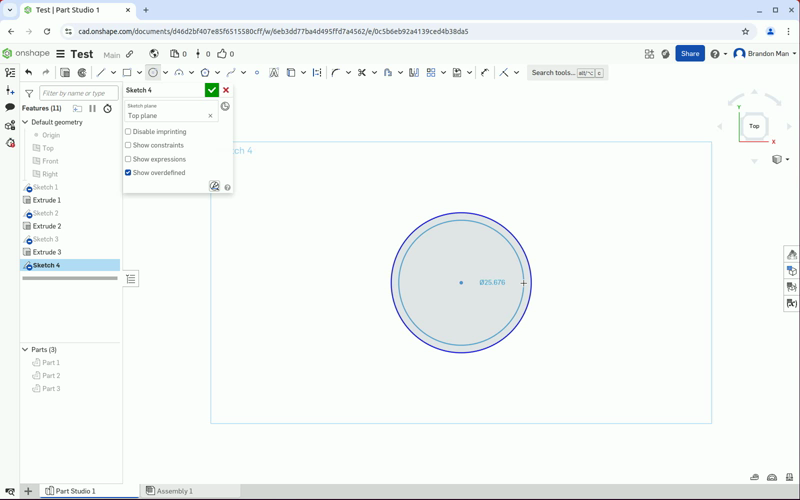
key(esc)
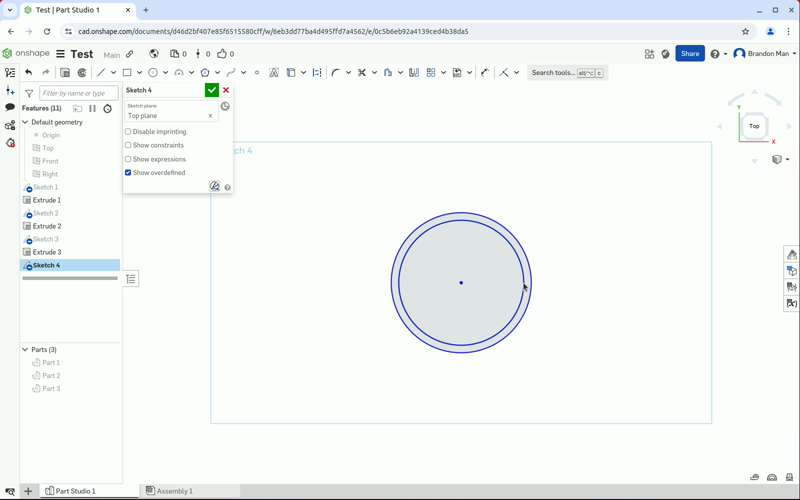
mouse_move(408, 321)
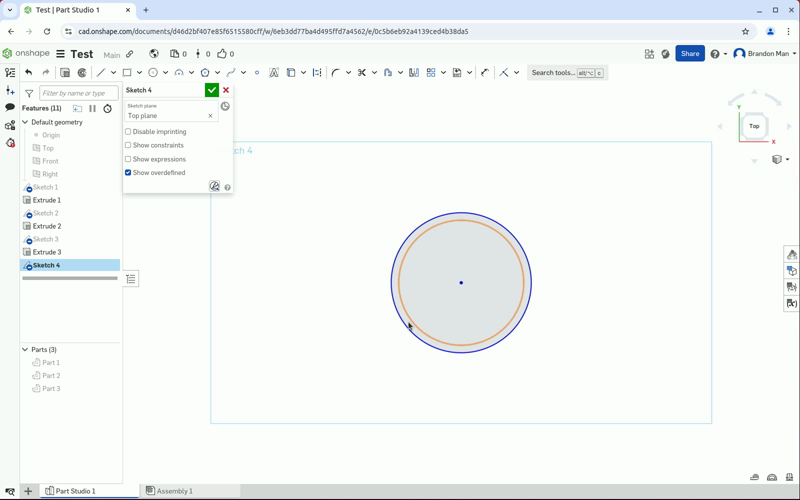
click(408, 321)
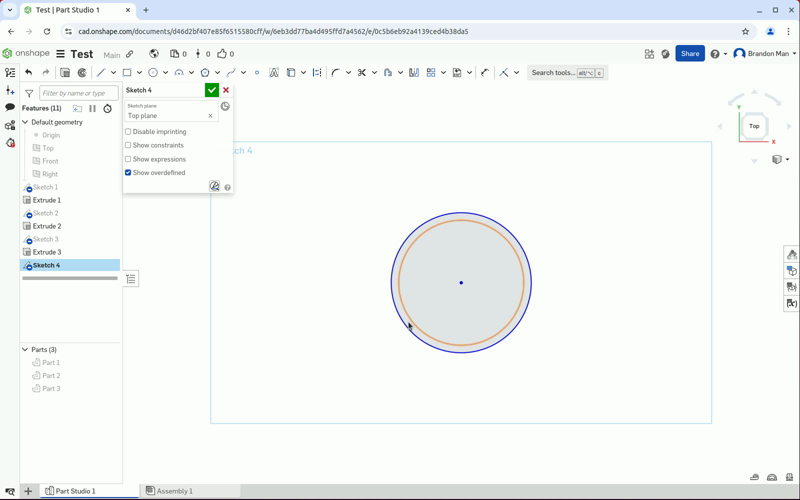
mouse_move(73, 352)
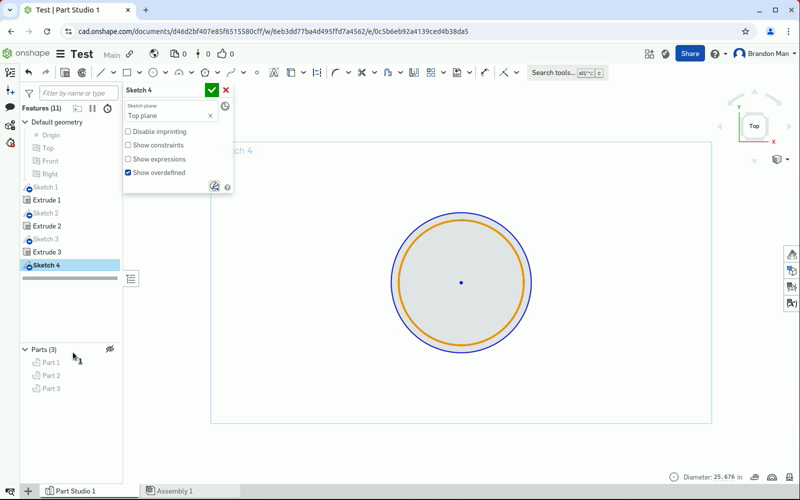
key(shift+y)
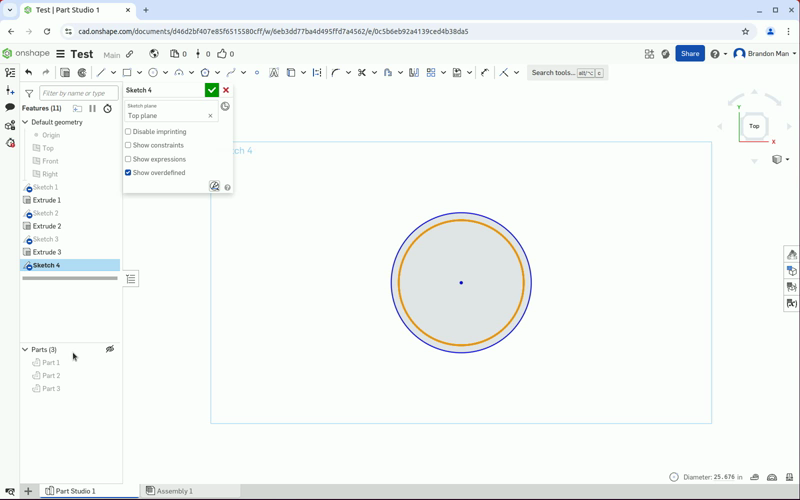
key(shift+e)
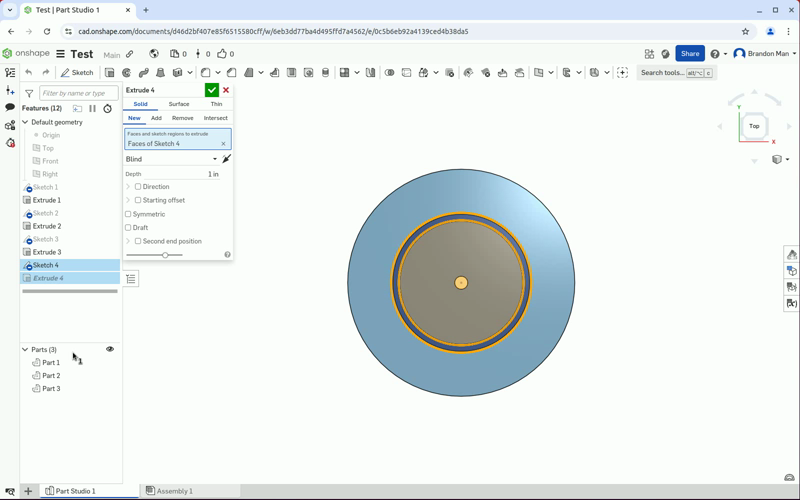
mouse_move(143, 106)
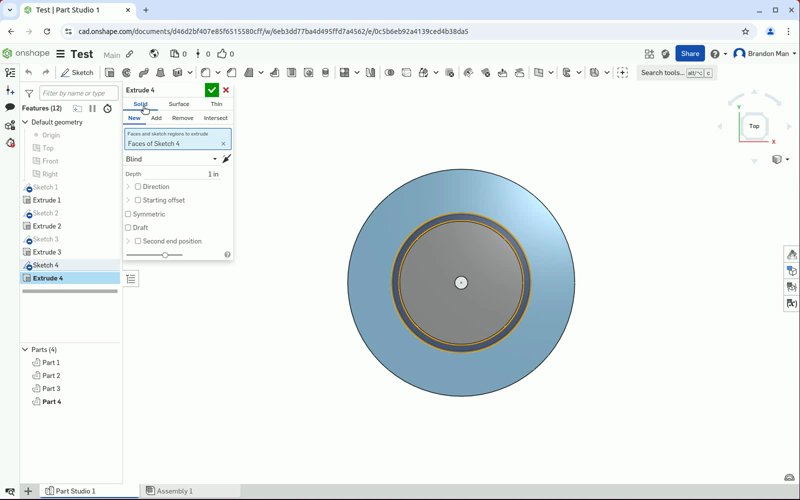
click(143, 106)
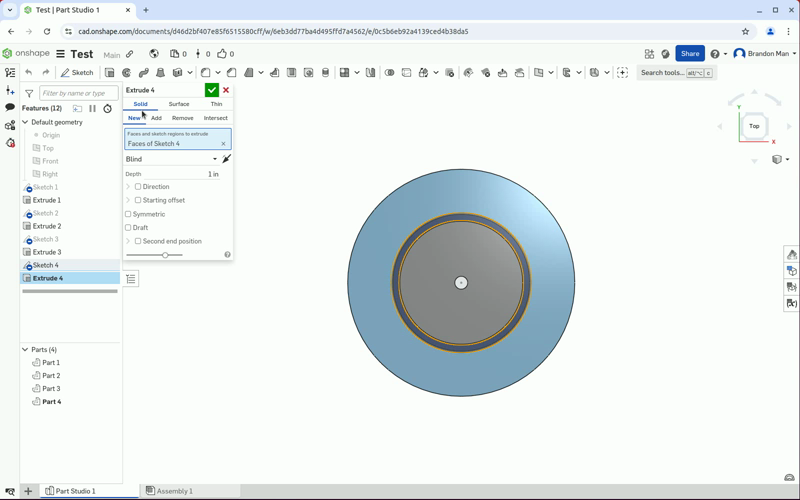
mouse_move(137, 120)
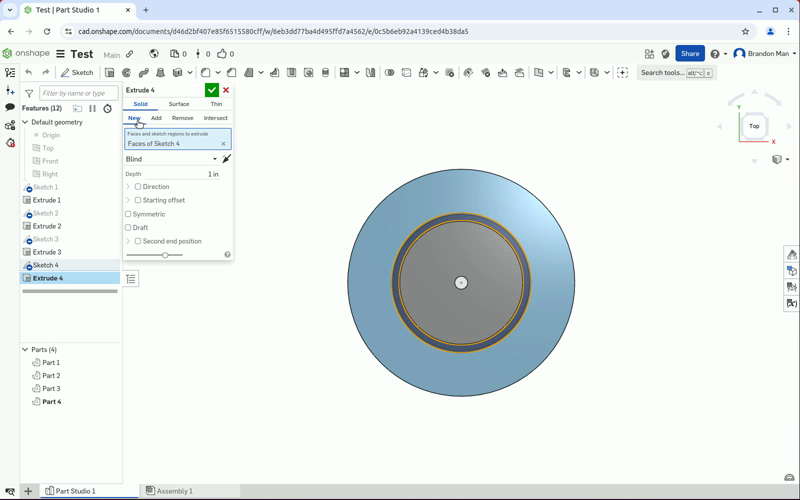
click(137, 120)
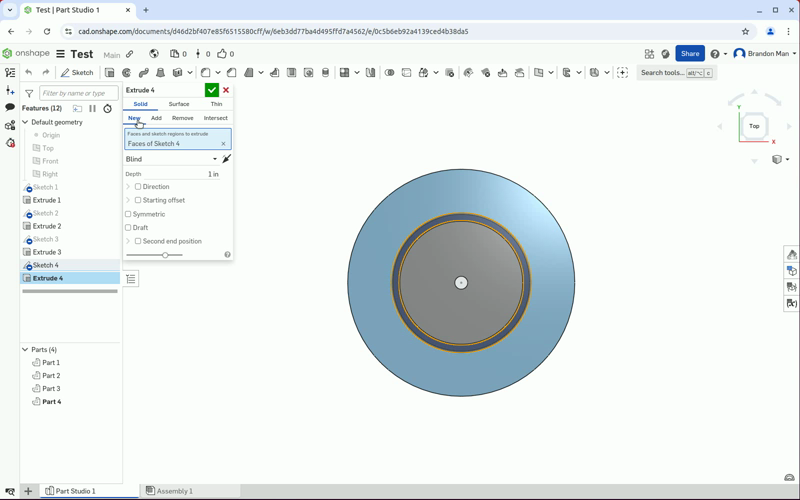
key(tab, 4)
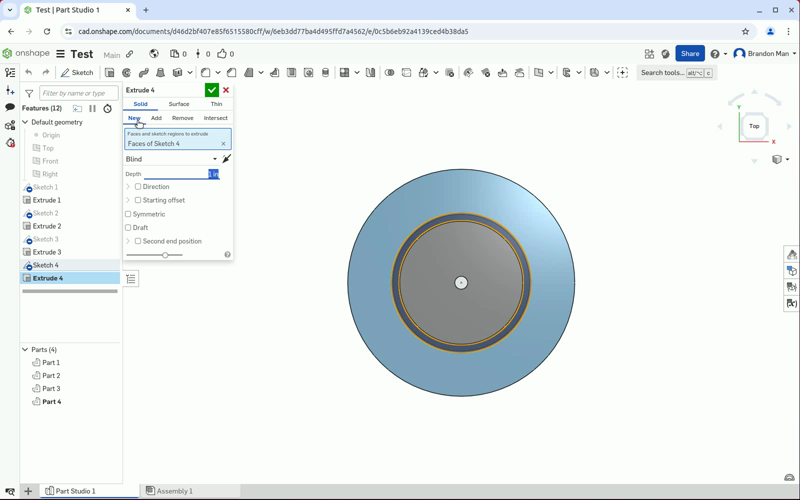
text(17.331)
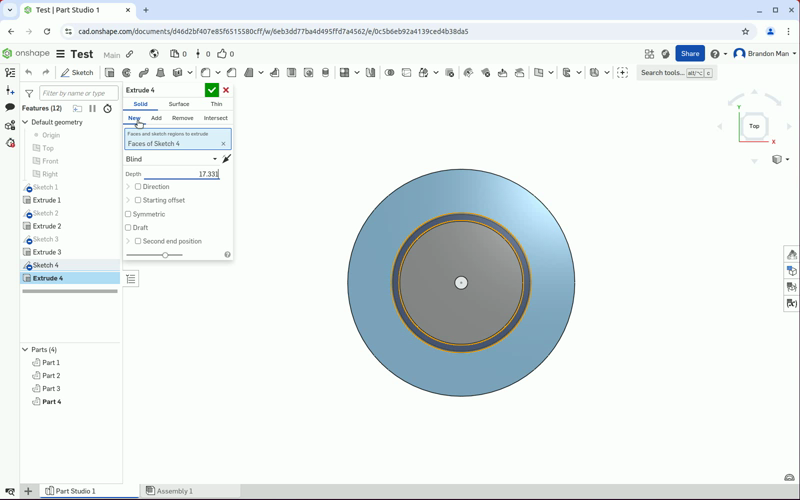
key(enter)
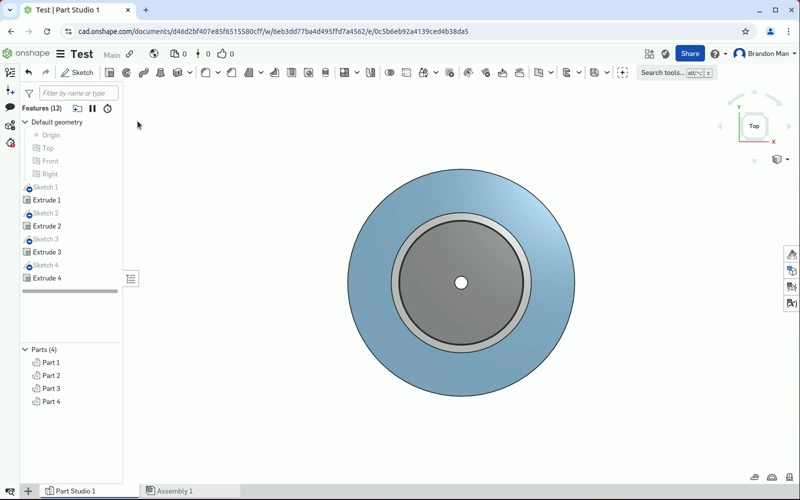
key(shift+h)
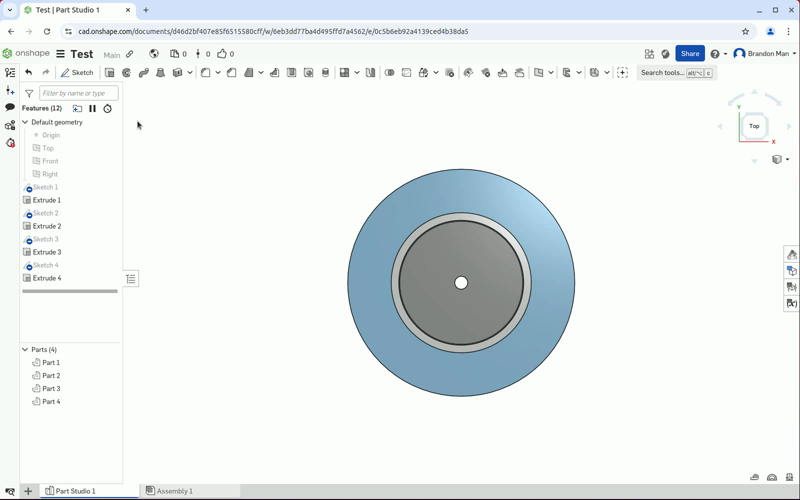
key(shift+h)
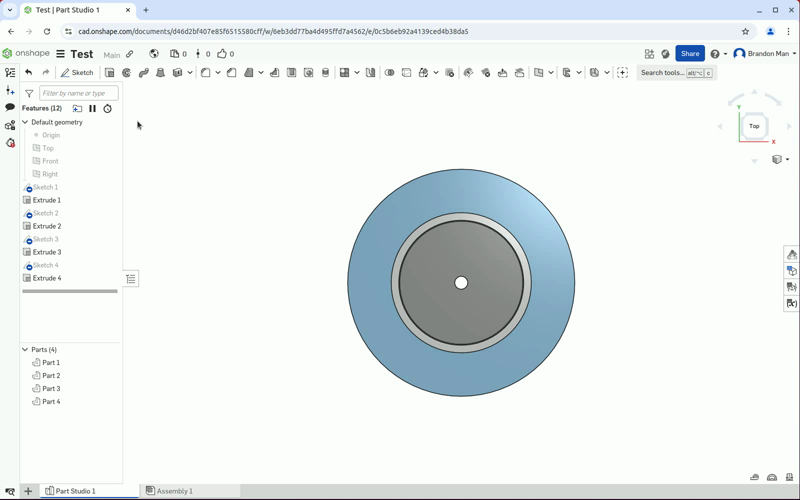
mouse_move(73, 189)
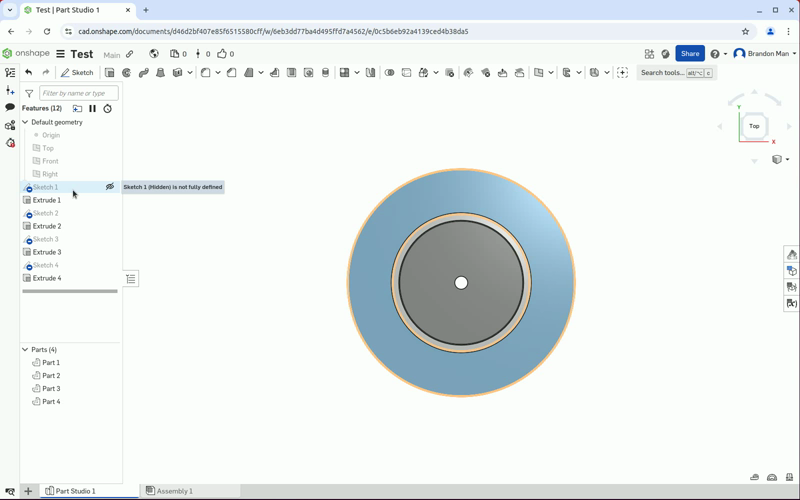
click(73, 189)
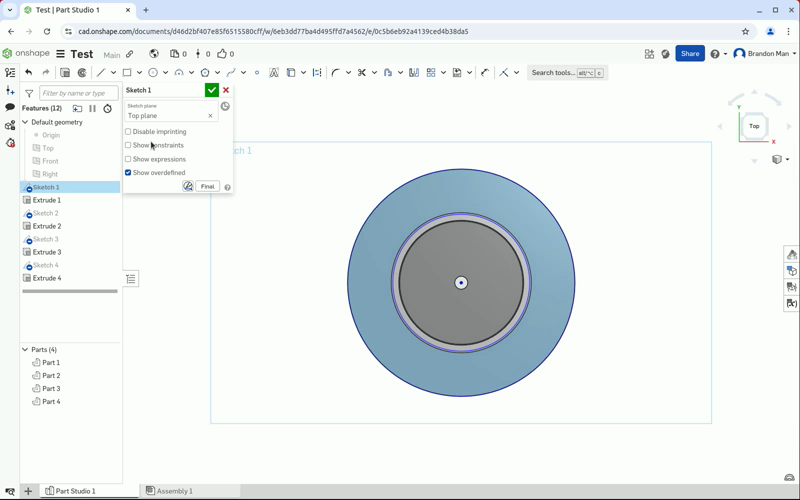
mouse_move(229, 92)
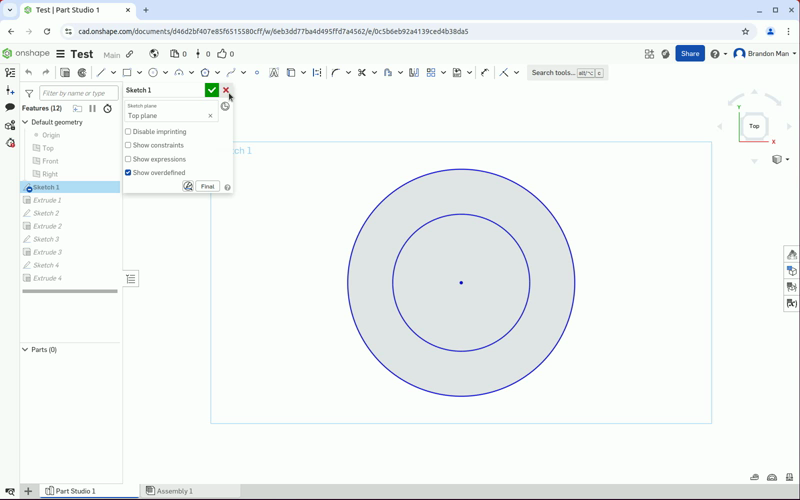
click(229, 92)
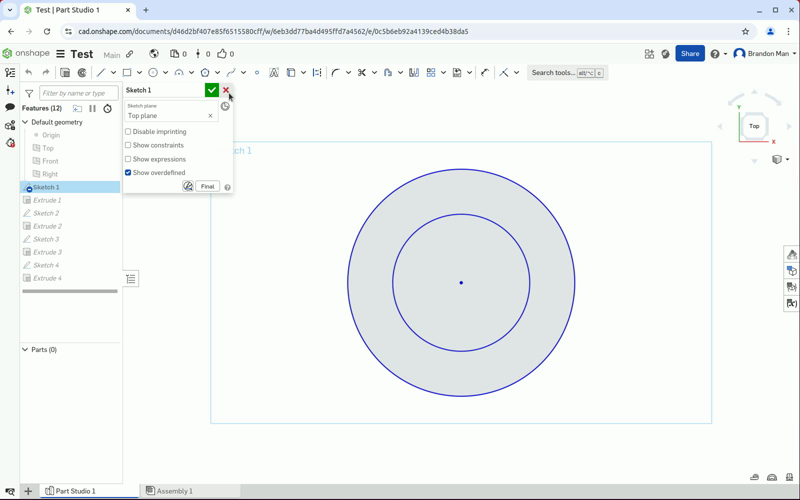
key(shift+s)
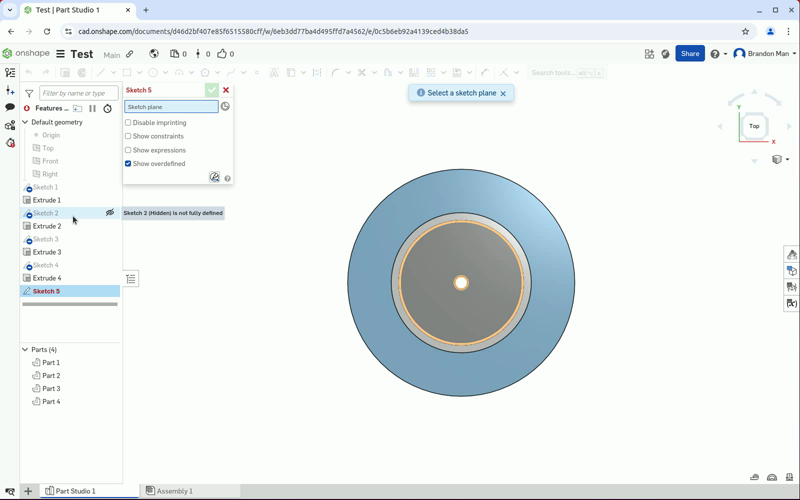
scroll(3)
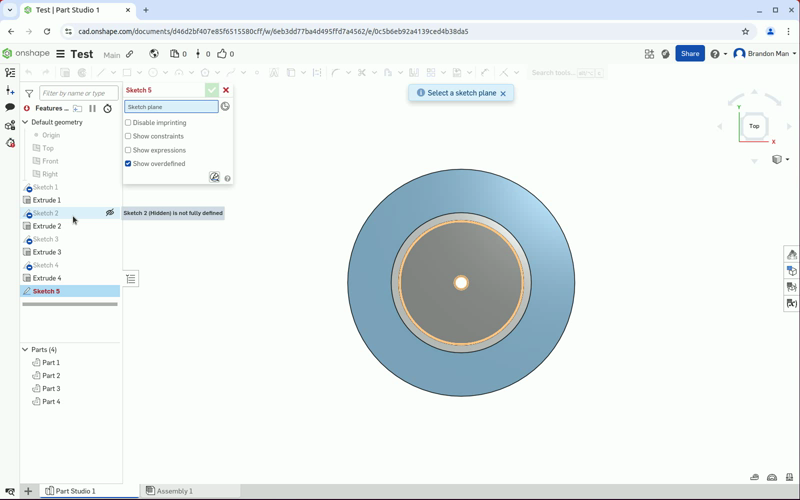
mouse_move(73, 150)
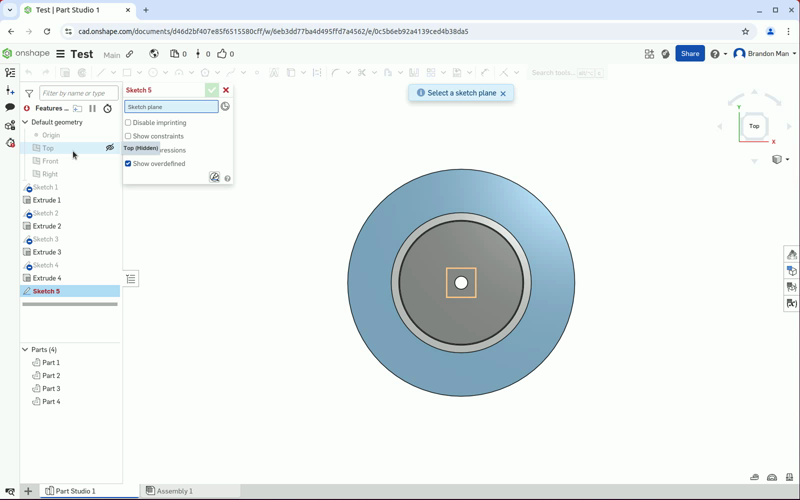
click(73, 150)
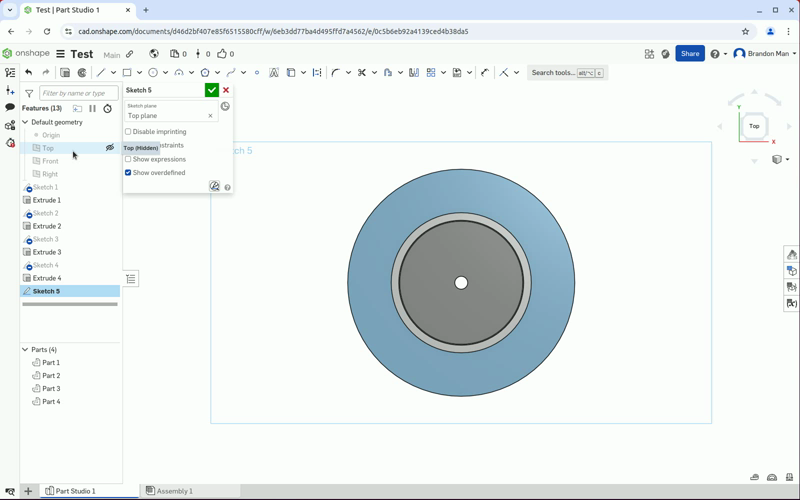
mouse_move(73, 352)
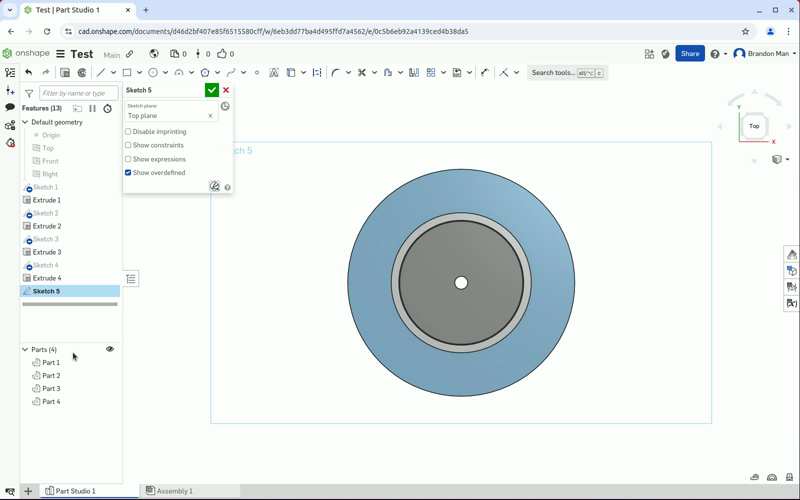
key(y)
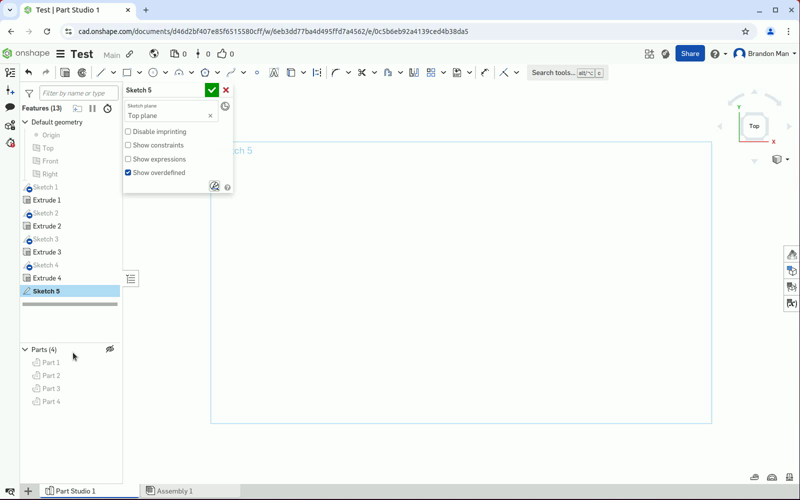
key(c)
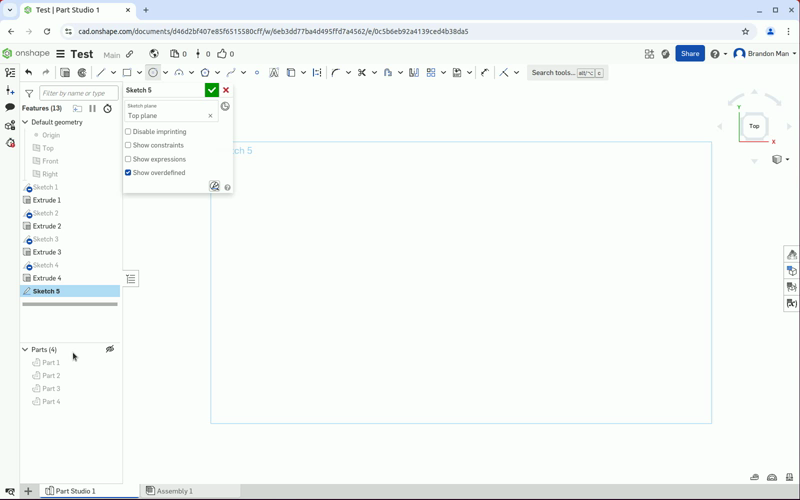
key_down(shift)
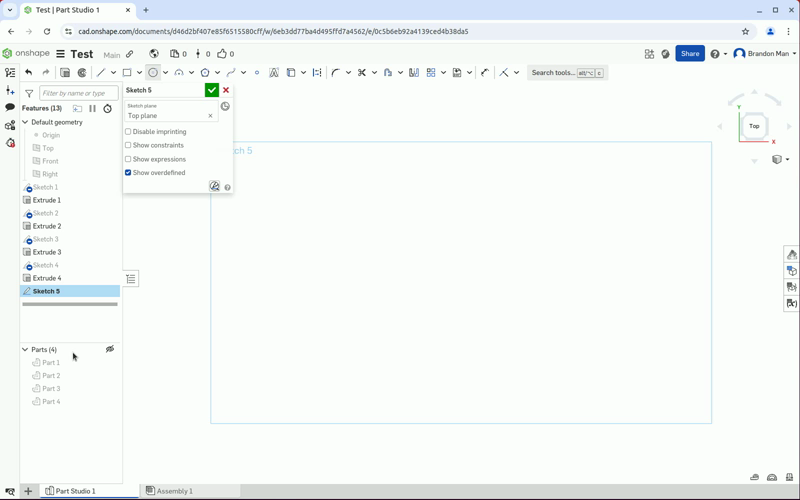
mouse_move(461, 282)
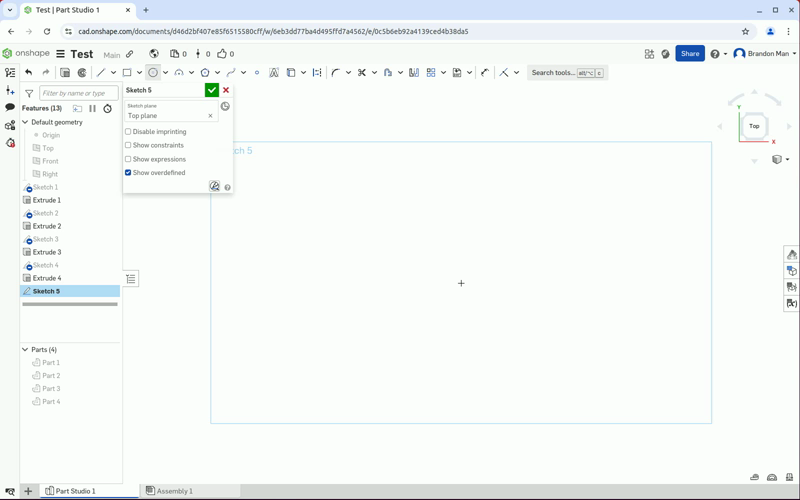
click(461, 282)
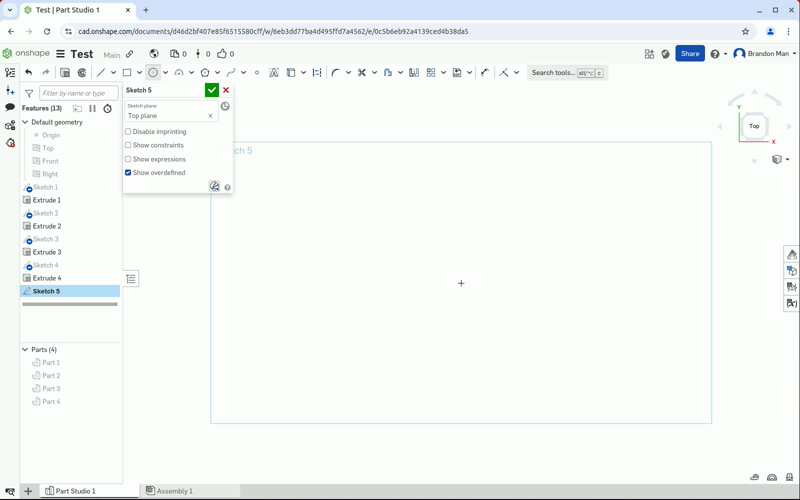
key_up(shift)
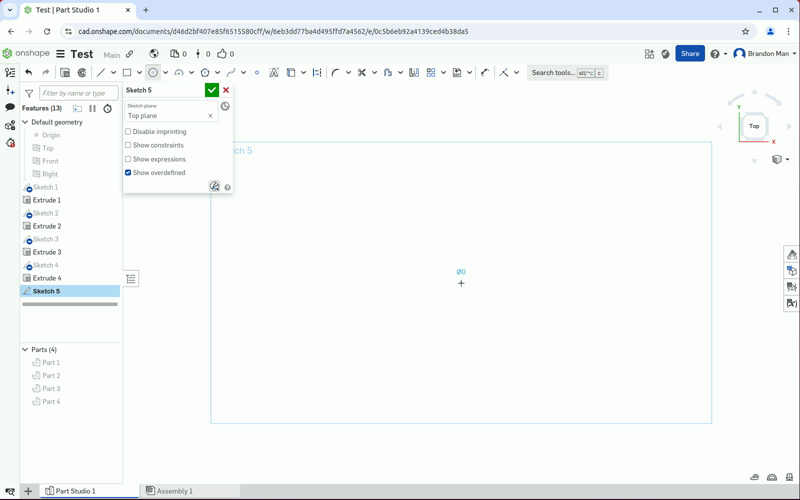
mouse_move(574, 282)
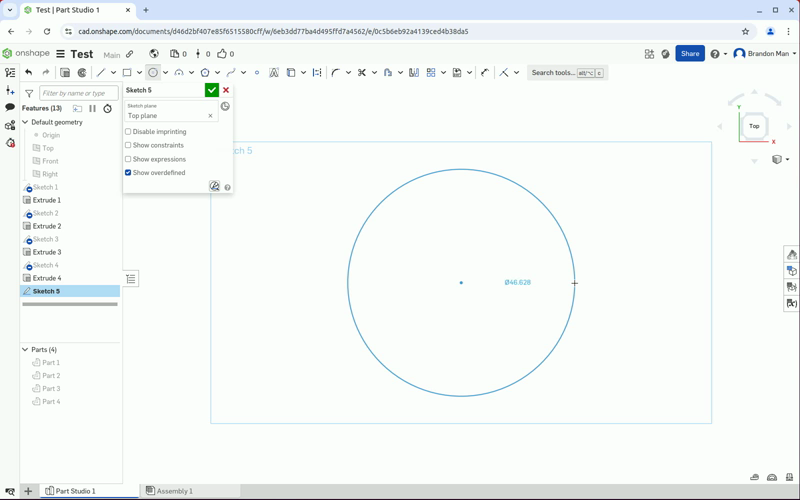
click(574, 282)
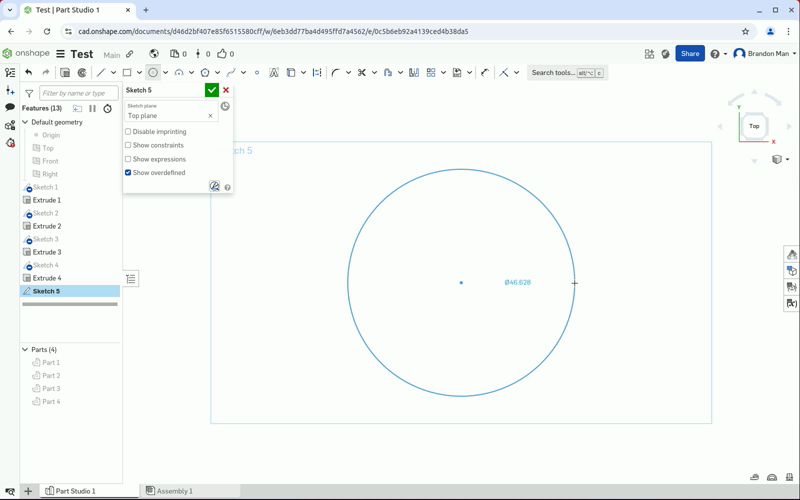
key(esc)
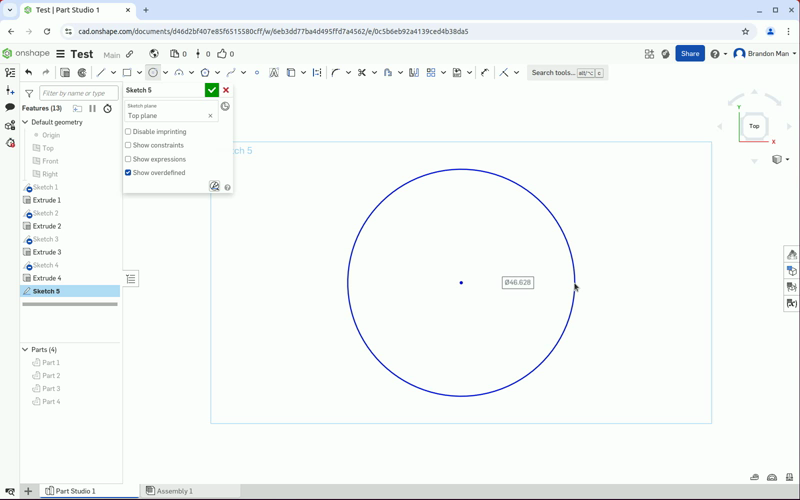
key(c)
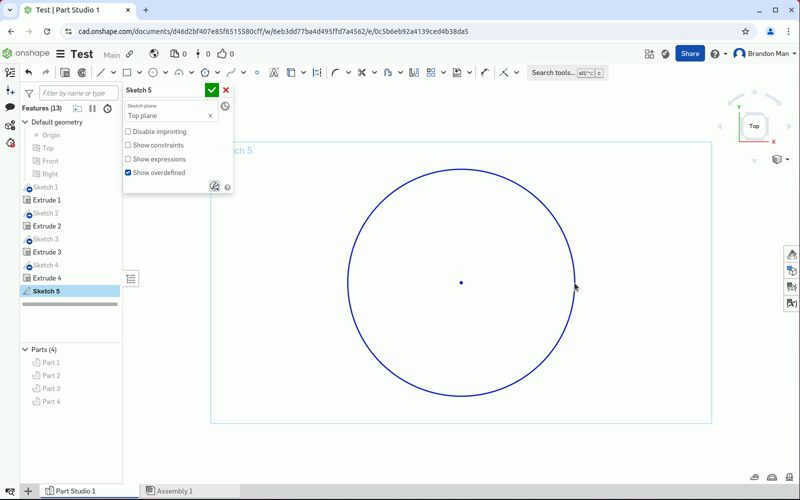
key_down(shift)
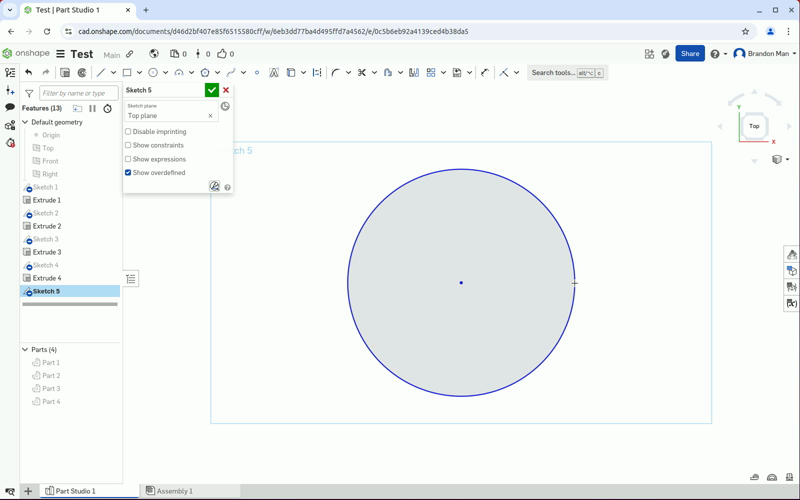
mouse_move(461, 282)
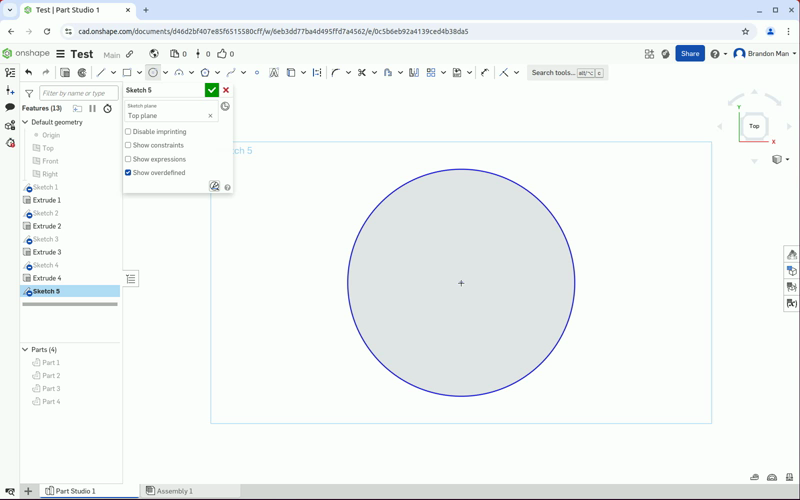
click(461, 282)
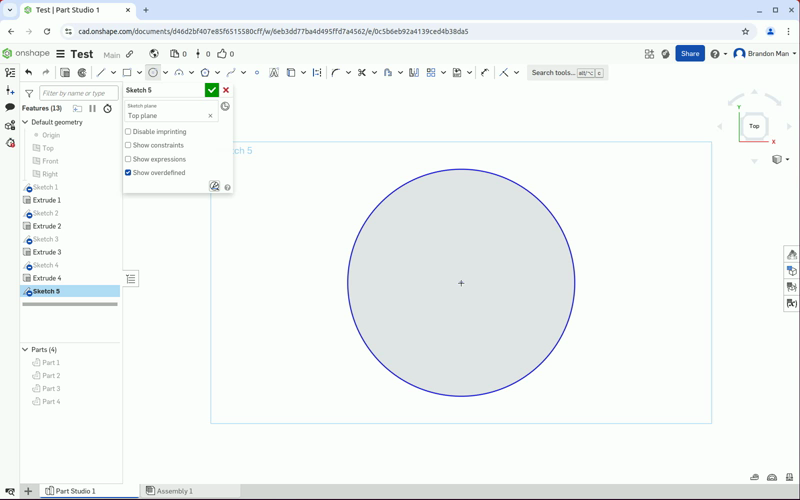
key_up(shift)
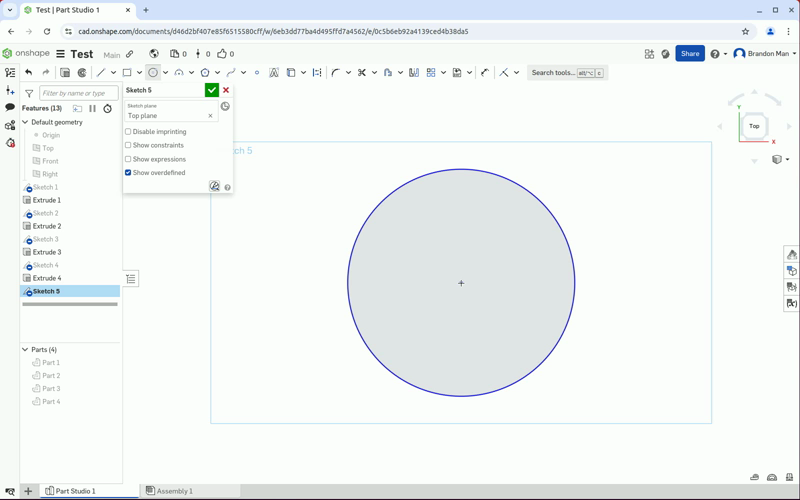
mouse_move(529, 282)
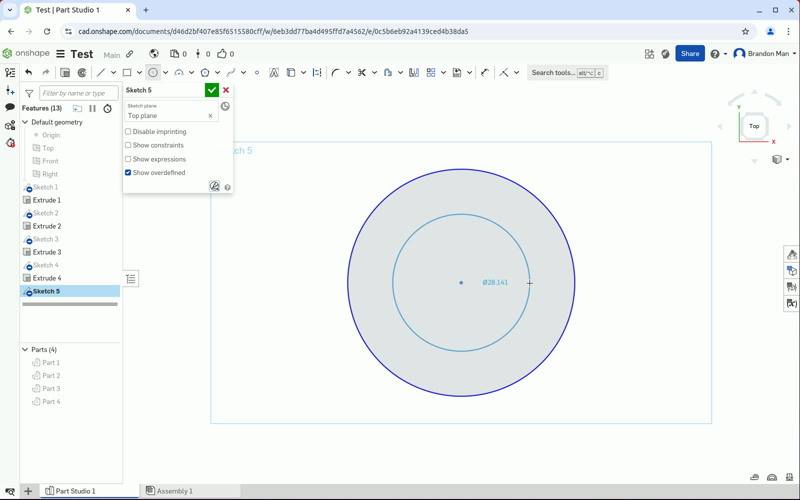
click(529, 282)
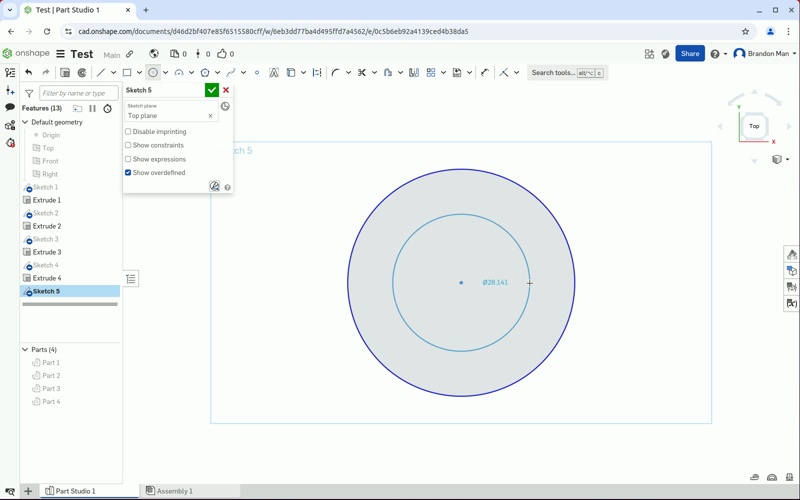
key(esc)
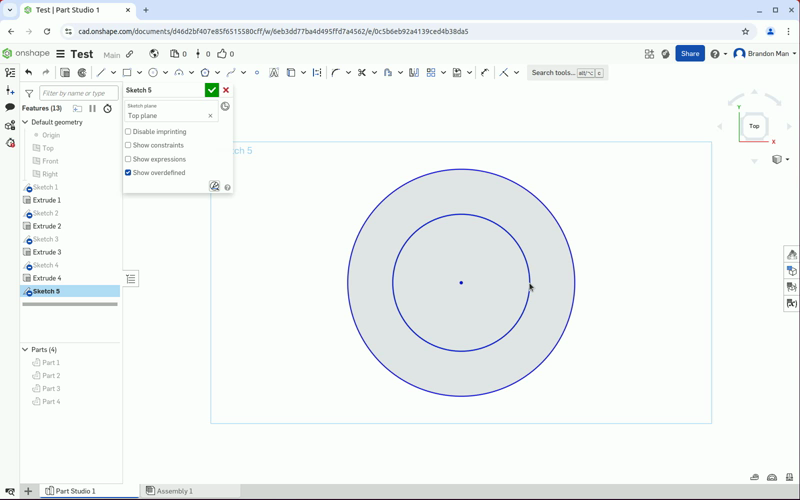
mouse_move(413, 357)
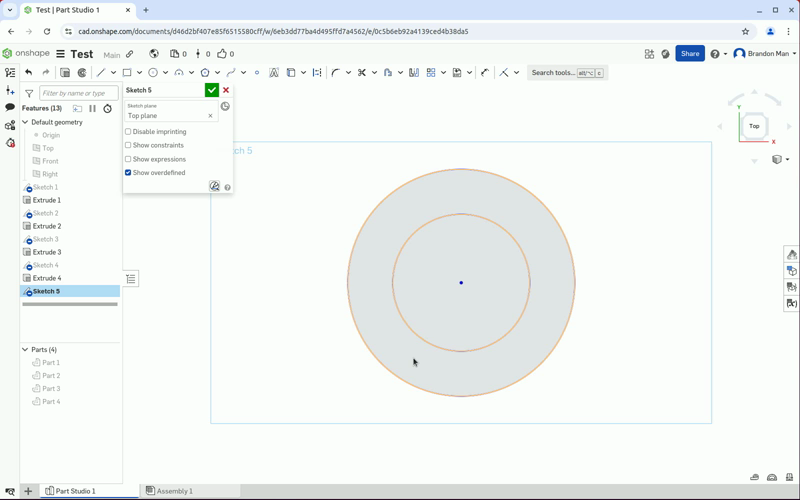
click(413, 357)
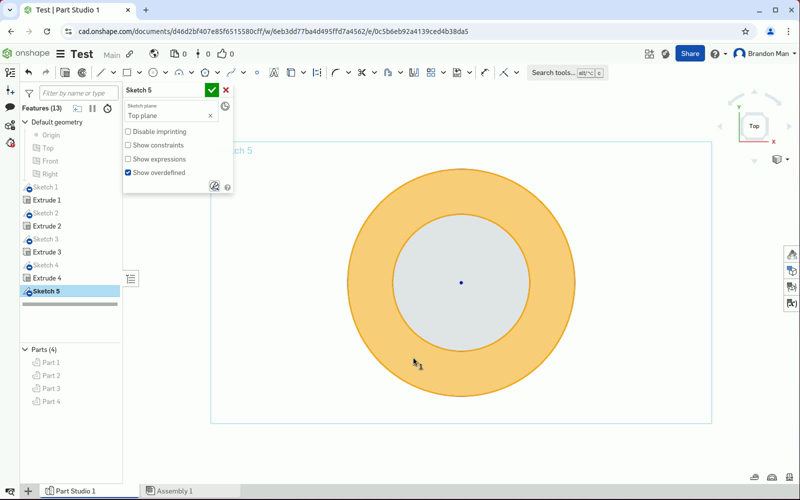
mouse_move(73, 352)
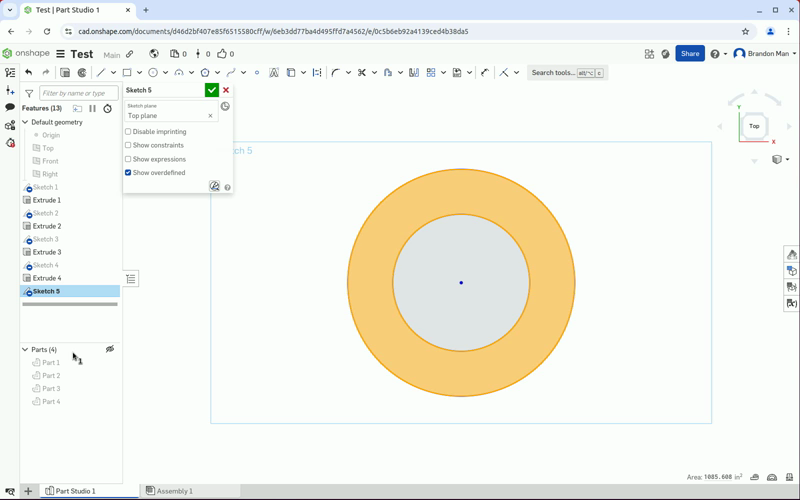
key(shift+y)
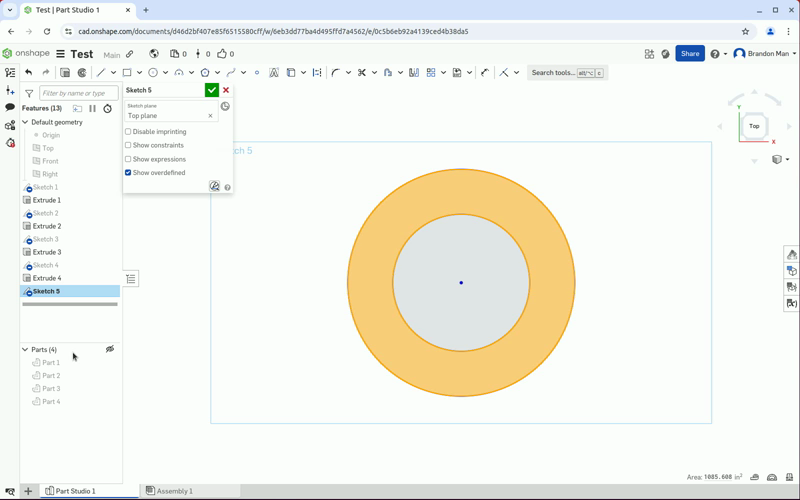
key(shift+e)
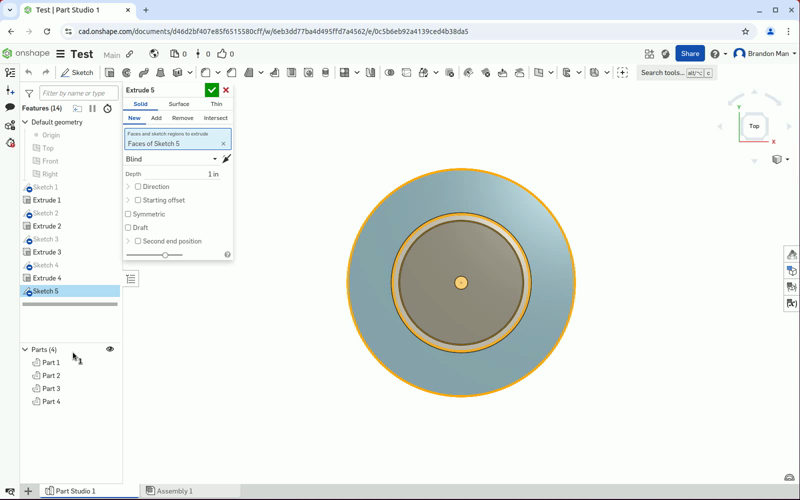
mouse_move(143, 106)
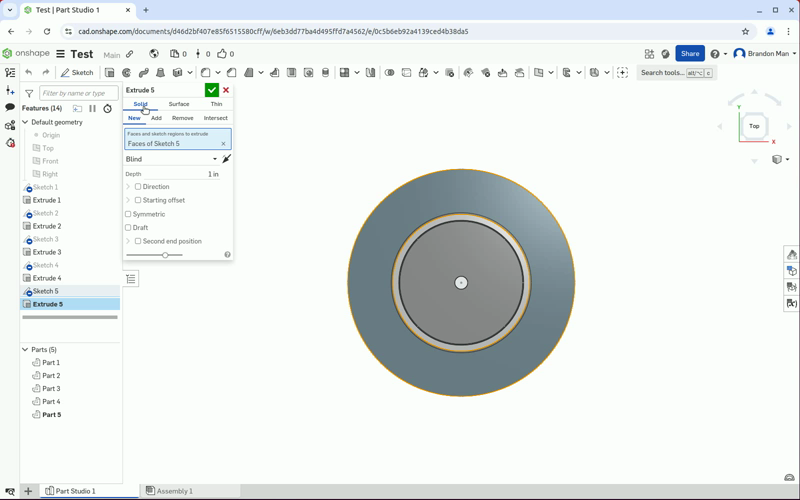
click(143, 106)
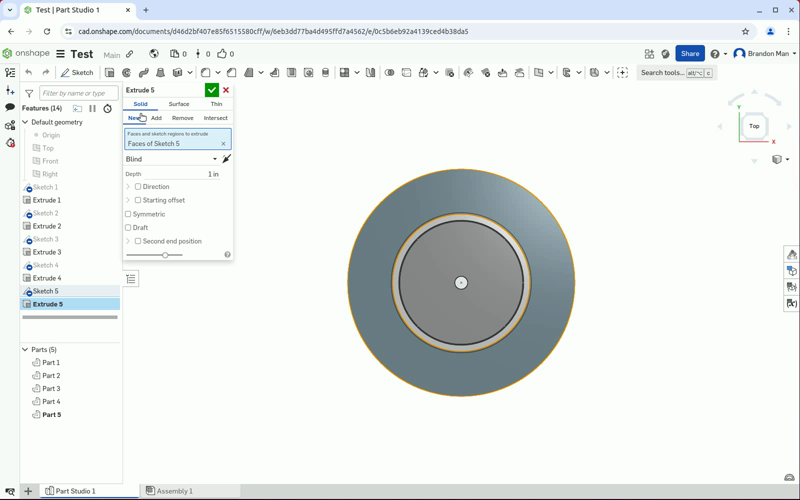
mouse_move(137, 120)
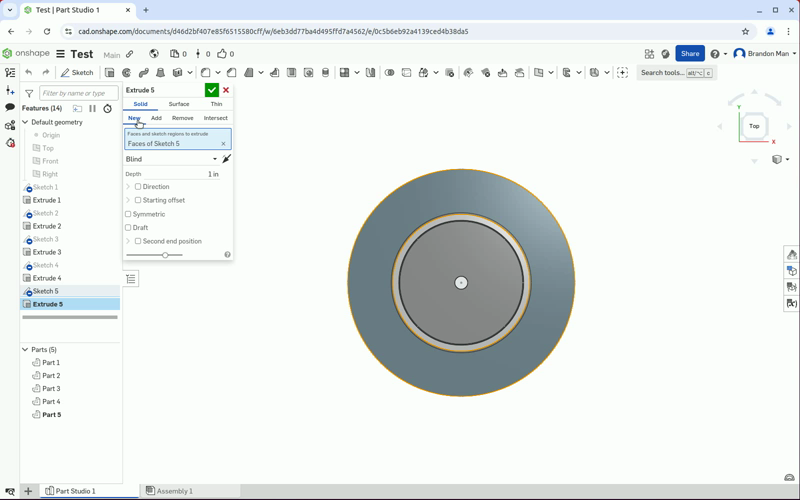
click(137, 120)
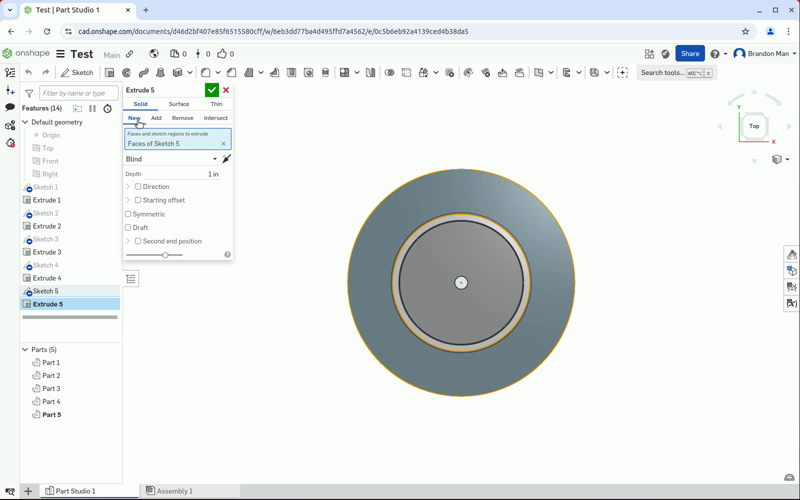
key(tab, 4)
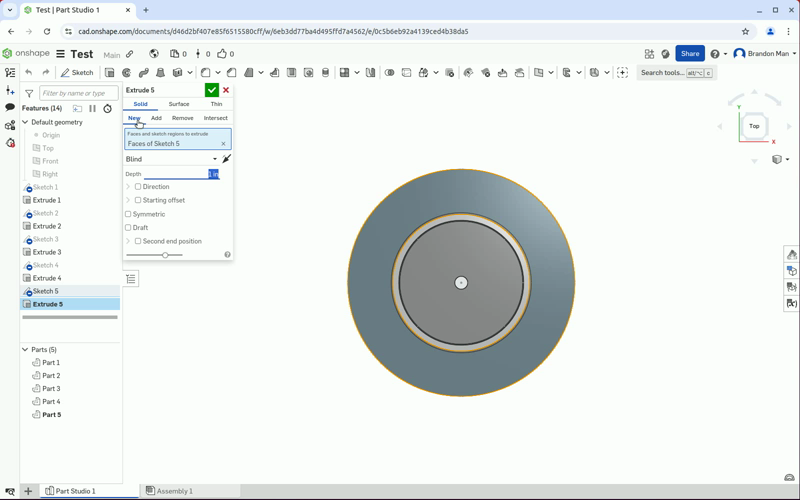
text(1.685)
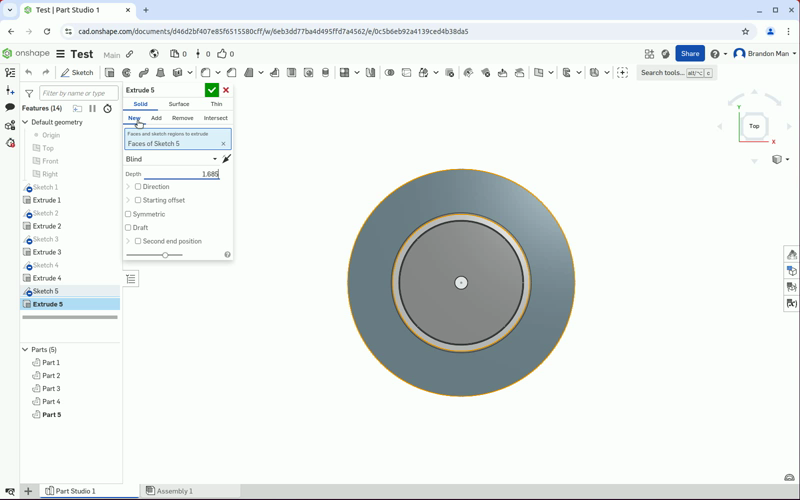
key(enter)
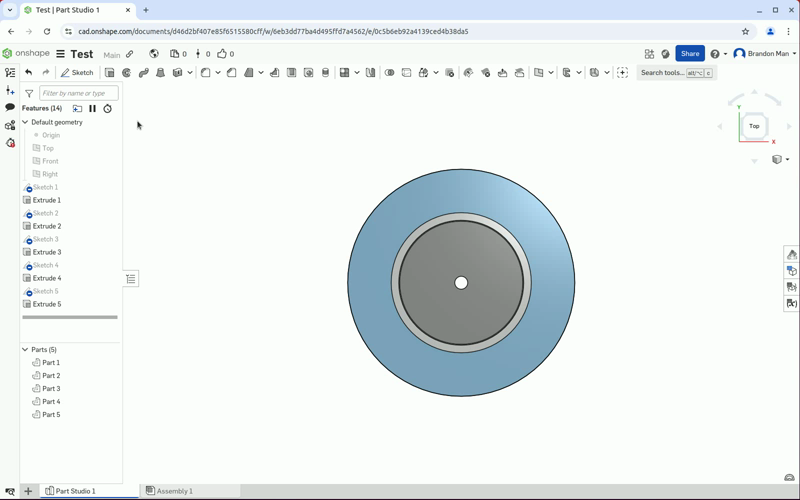
key(shift+h)
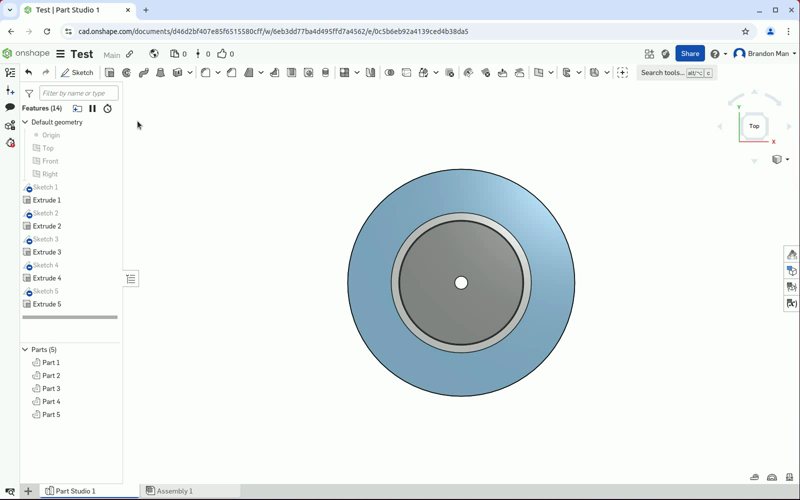
key(shift+h)
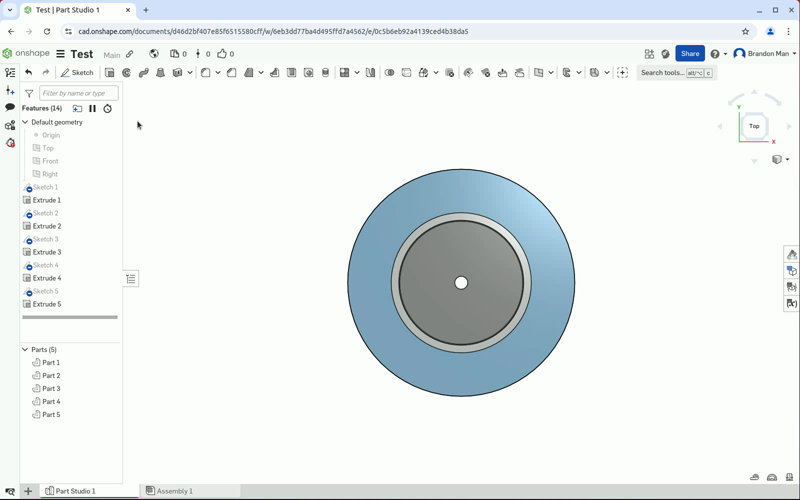
key(shift+7)
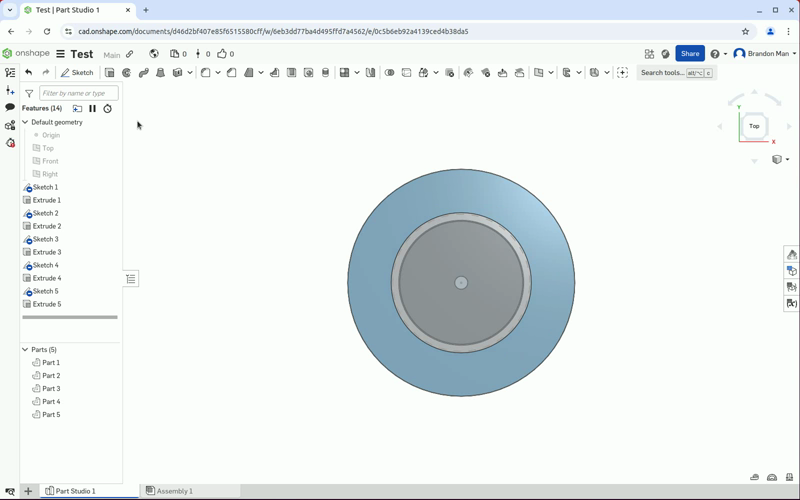
key(up, 3)
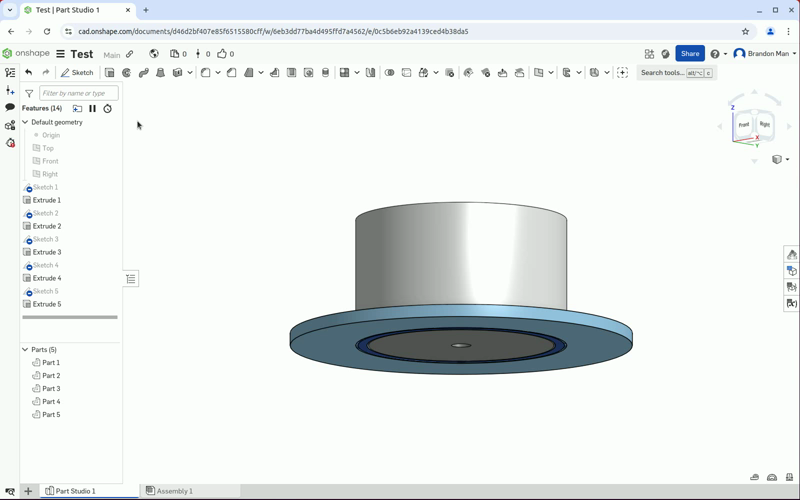
key(left, 3)
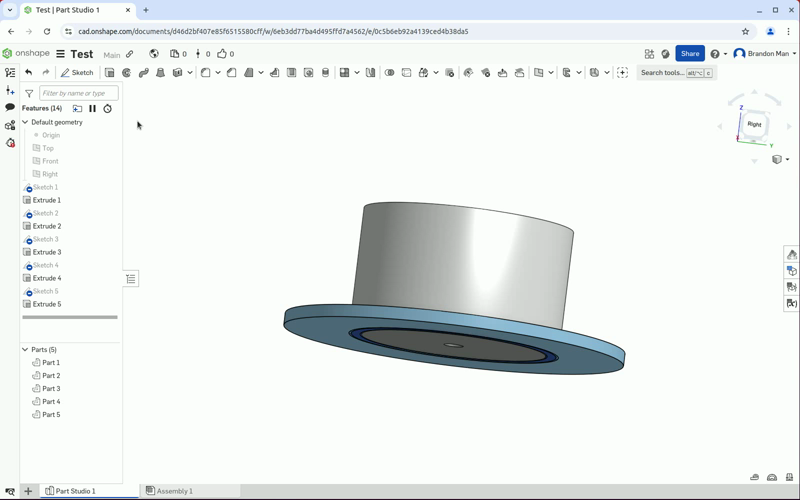
key(right, 3)
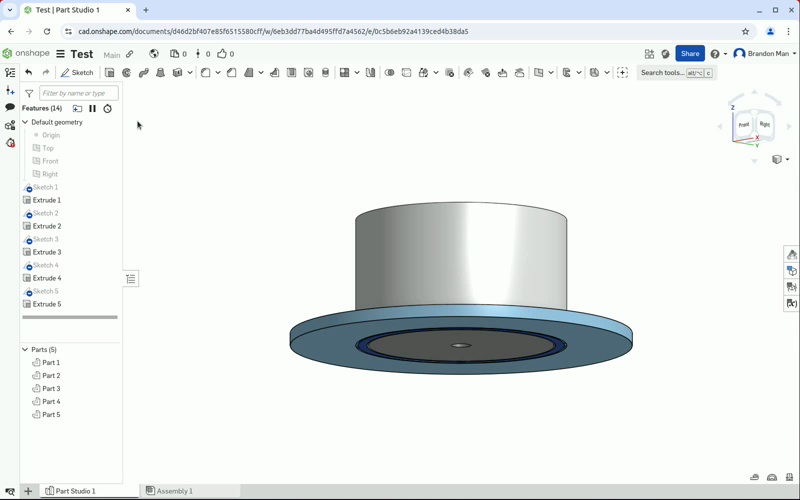
key(down, 3)
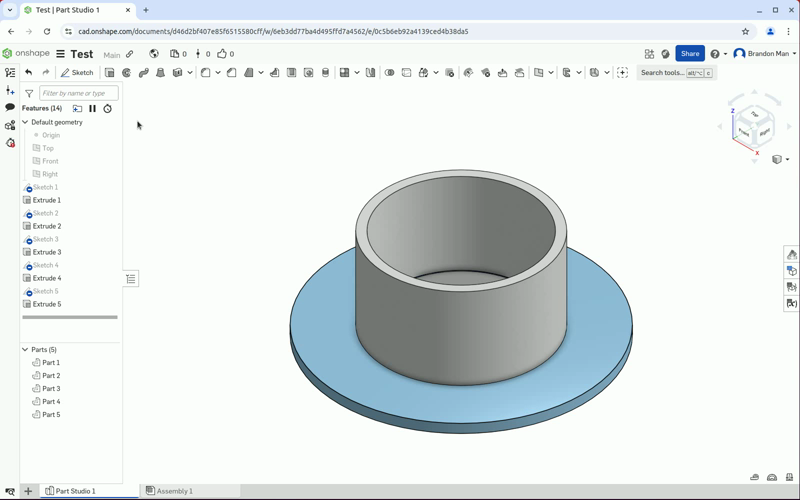
mouse_move(73, 189)
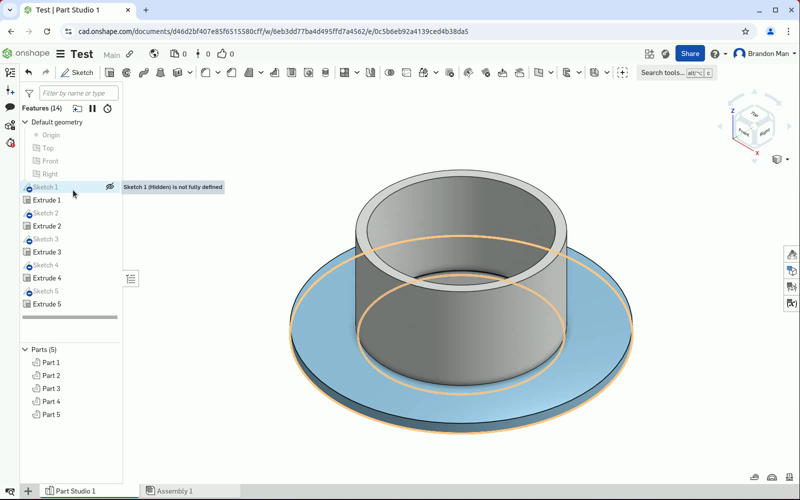
click(73, 189)